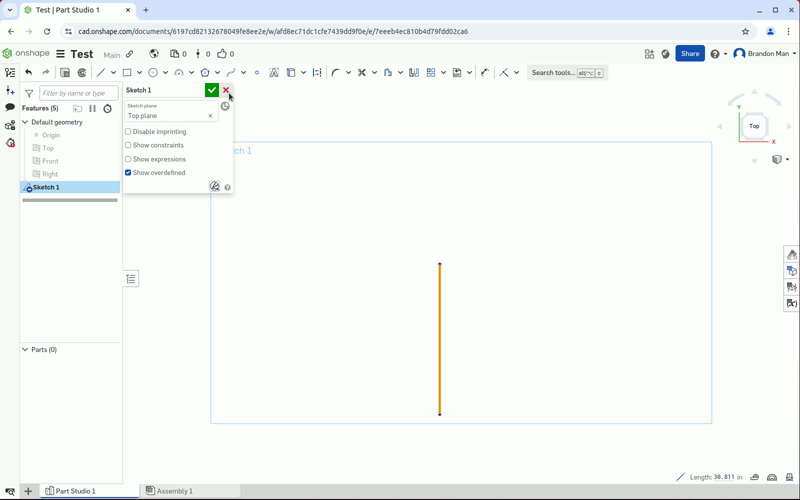
key(shift+h)
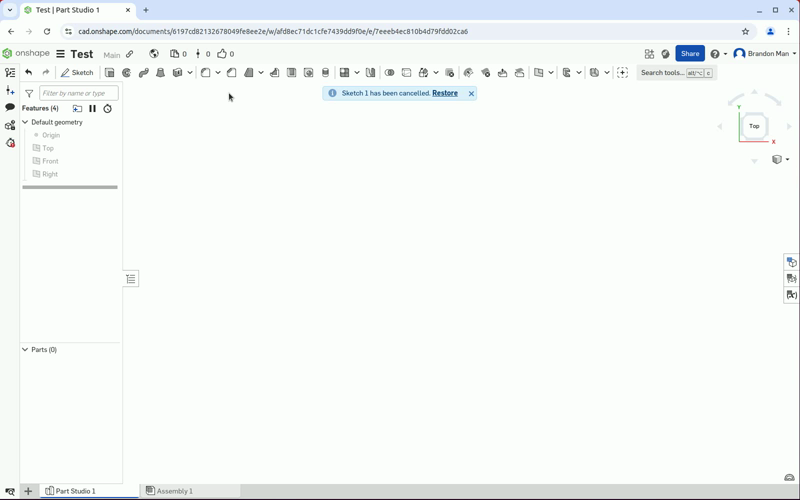
mouse_move(73, 352)
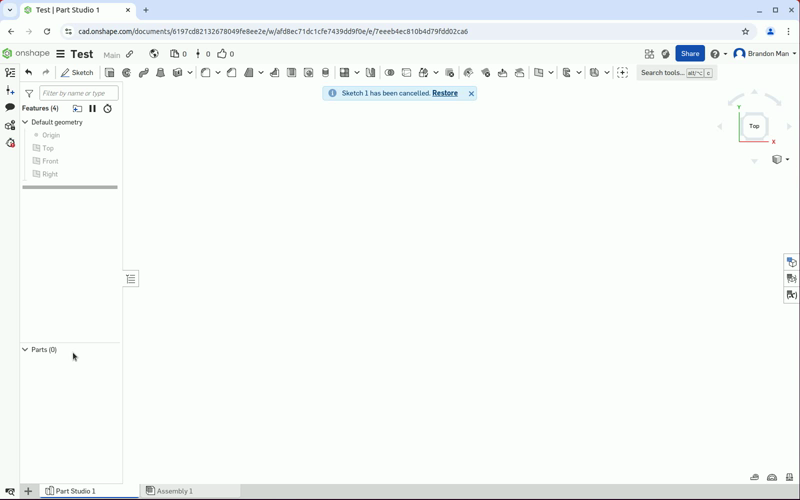
key(y)
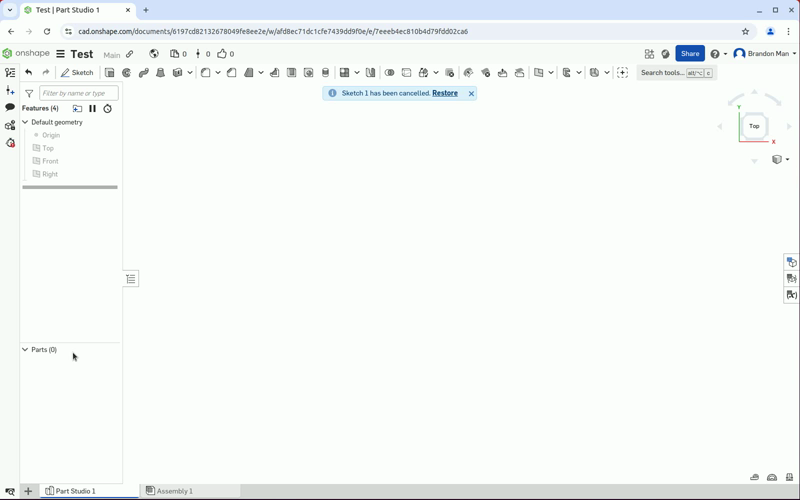
key(shift+p)
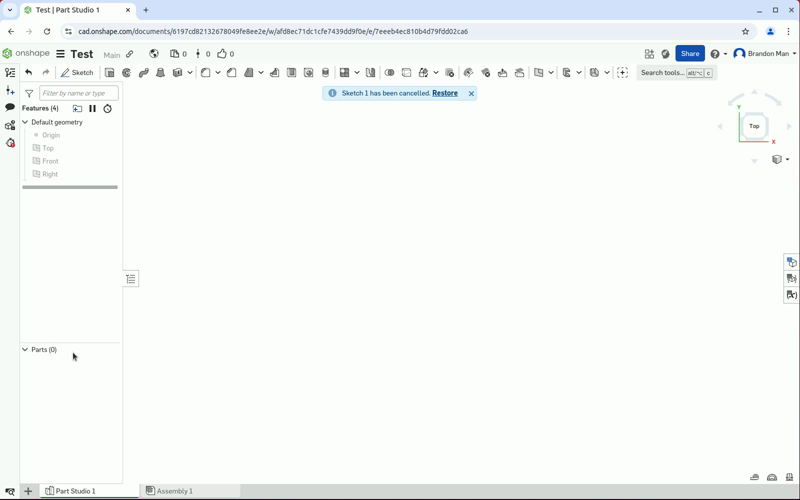
key(space)
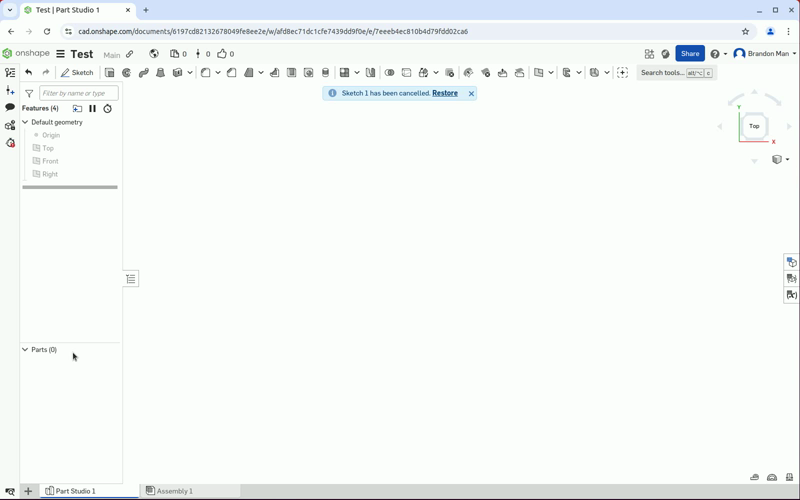
key_down(shift)
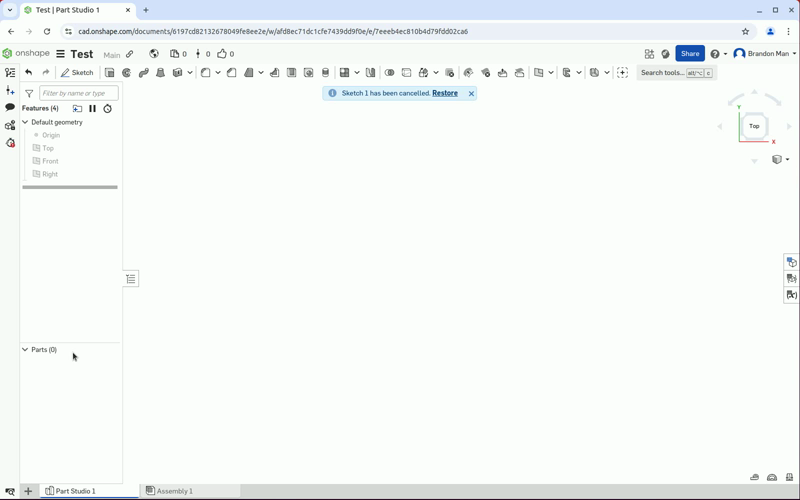
key(up)
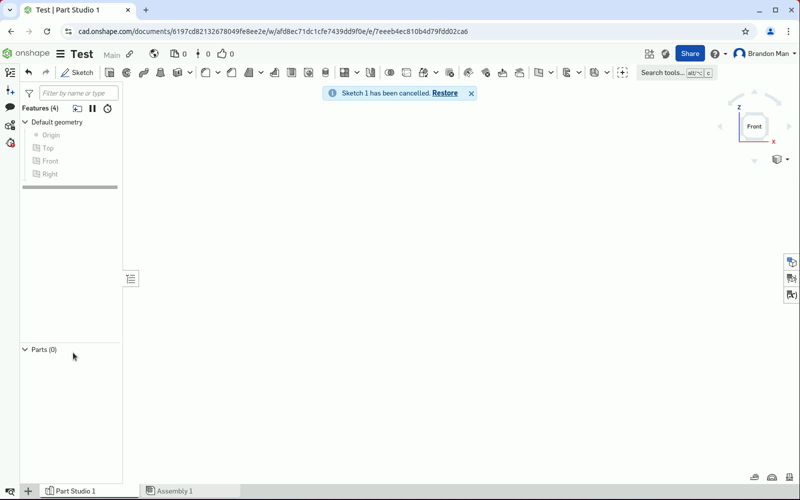
key_up(shift)
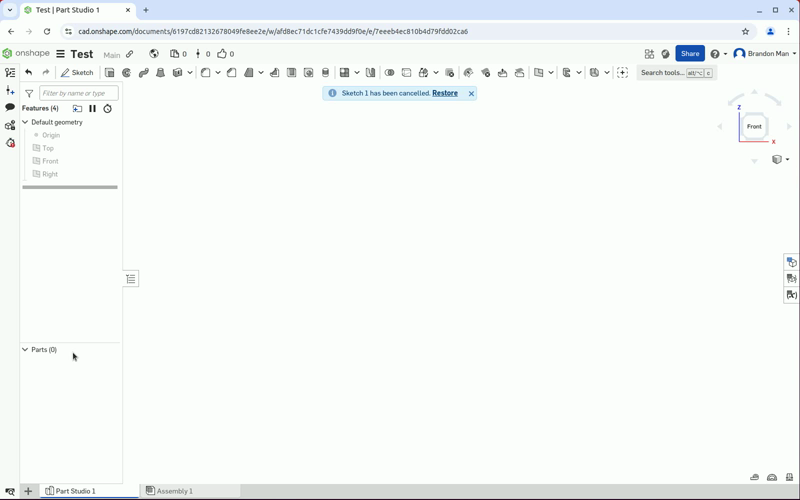
mouse_move(73, 352)
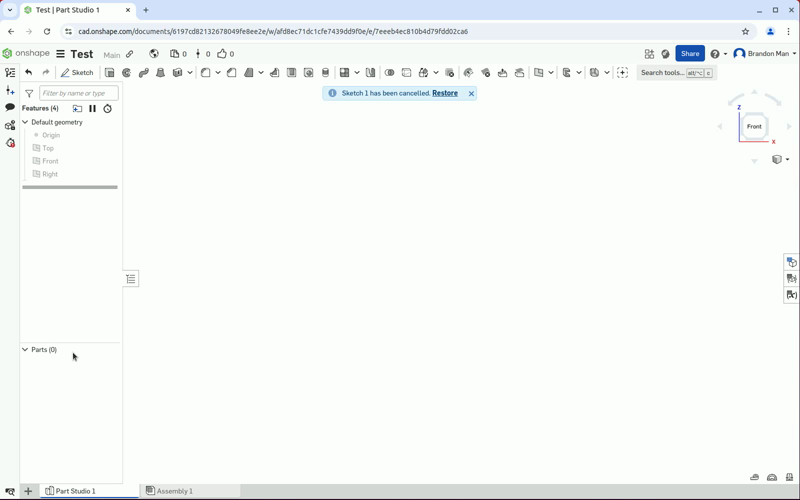
key(shift+y)
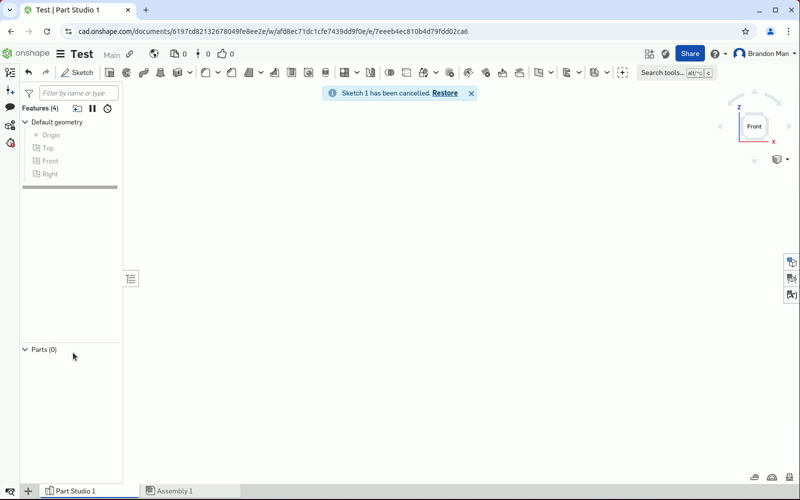
key(shift+s)
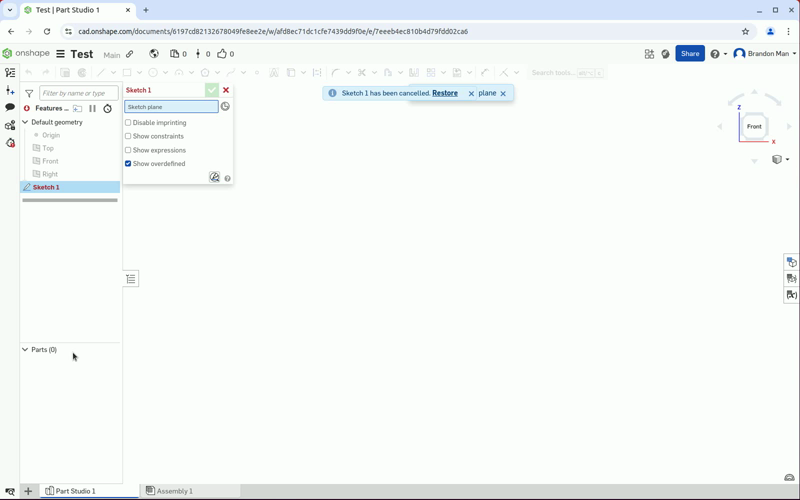
mouse_move(73, 163)
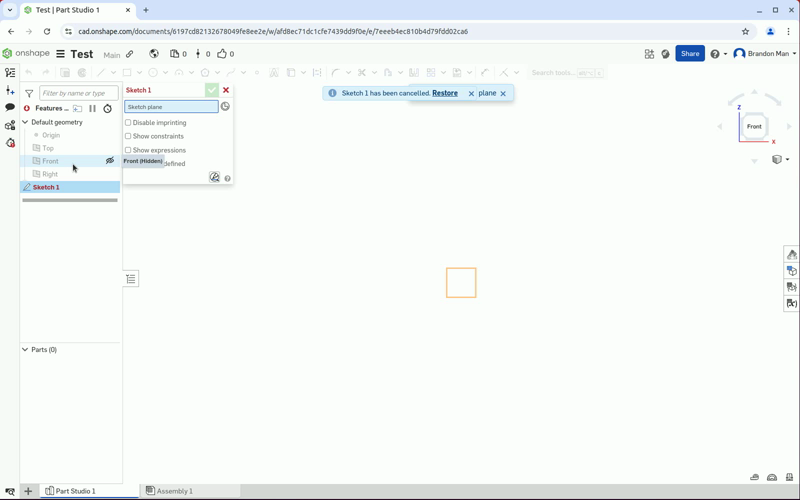
click(73, 163)
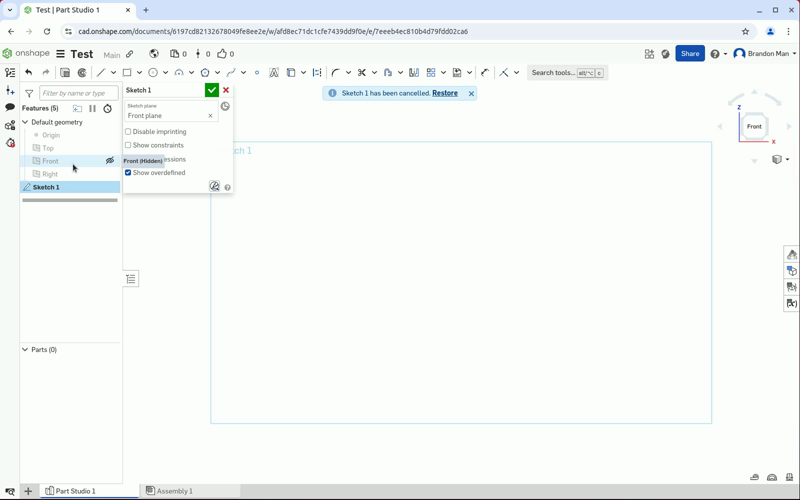
mouse_move(73, 352)
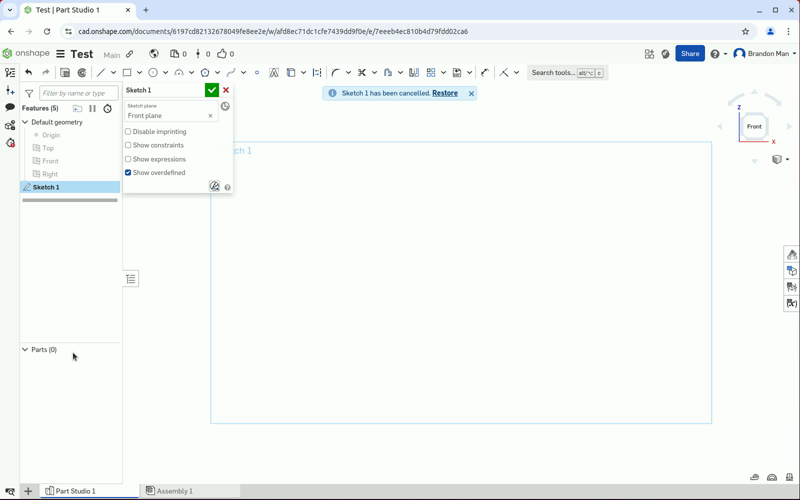
key(y)
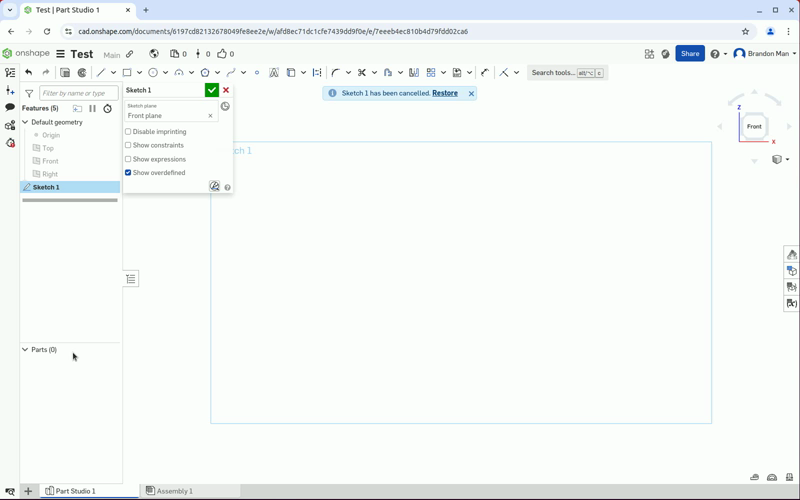
key(l)
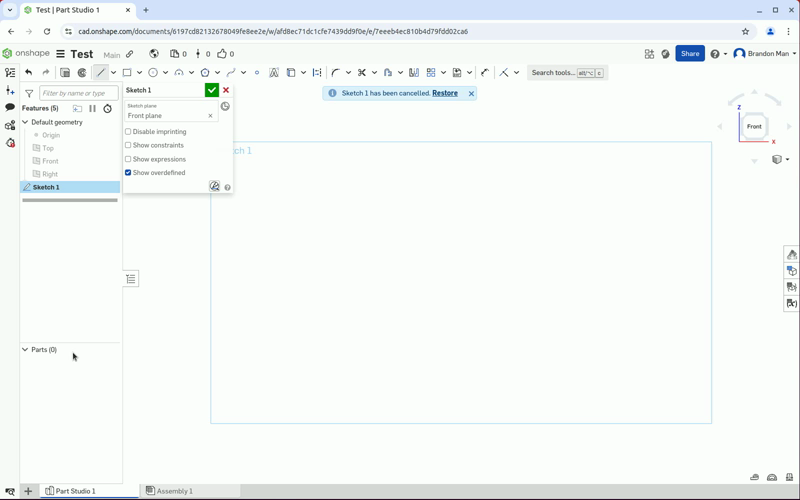
key_down(shift)
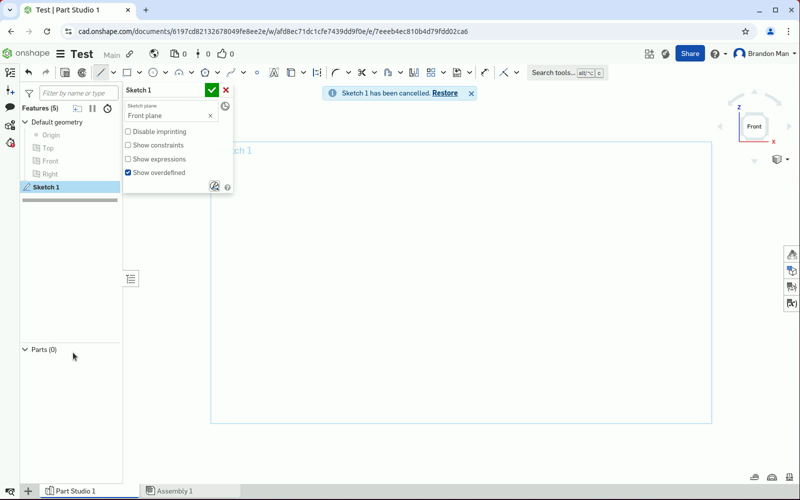
mouse_move(460, 282)
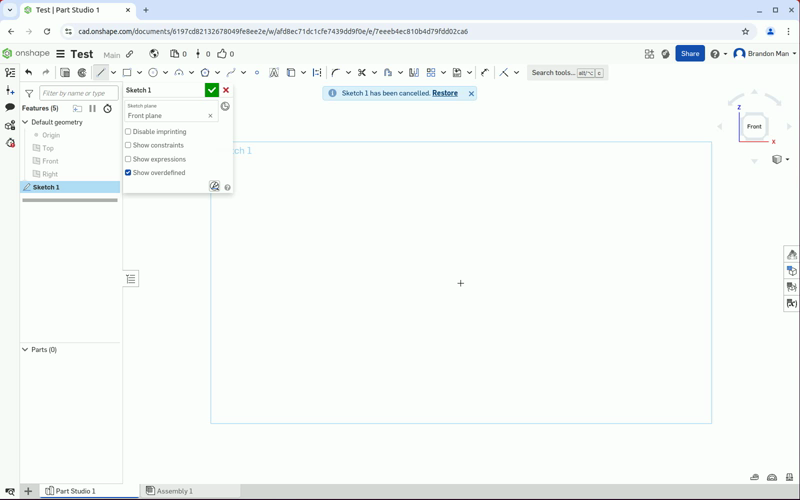
click(460, 282)
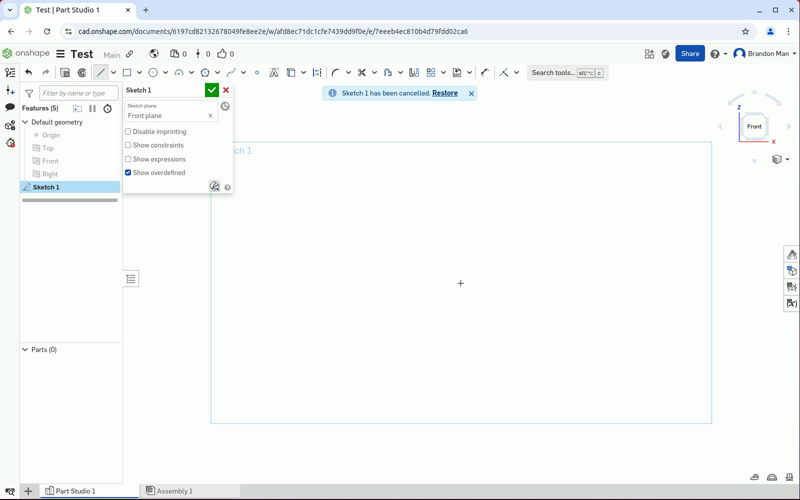
key_up(shift)
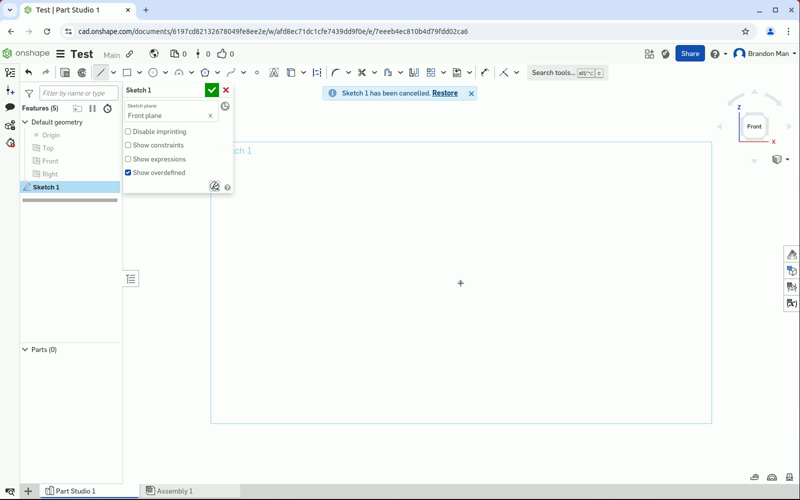
key_down(shift)
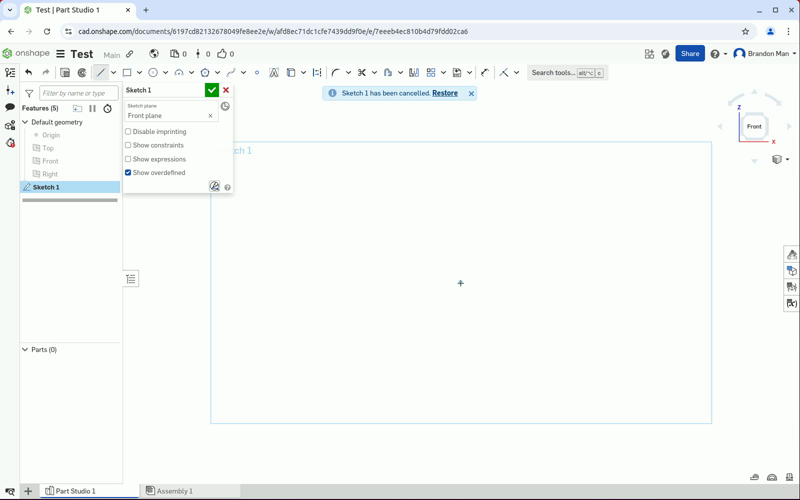
mouse_move(573, 282)
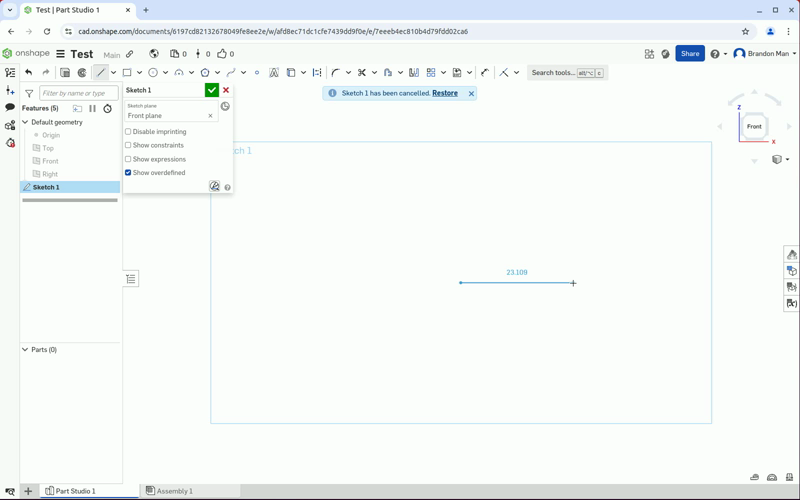
click(573, 282)
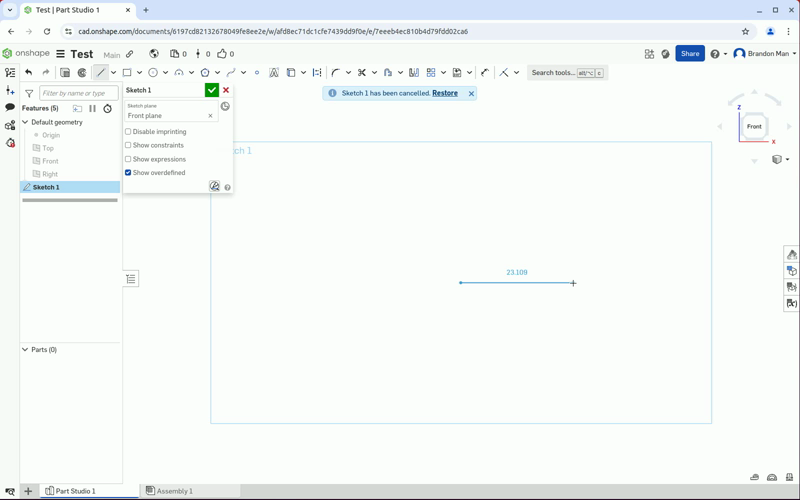
key_up(shift)
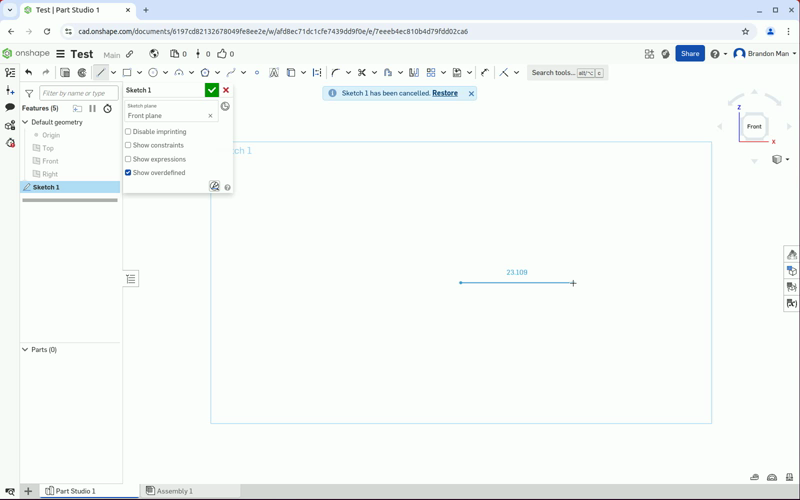
key_down(shift)
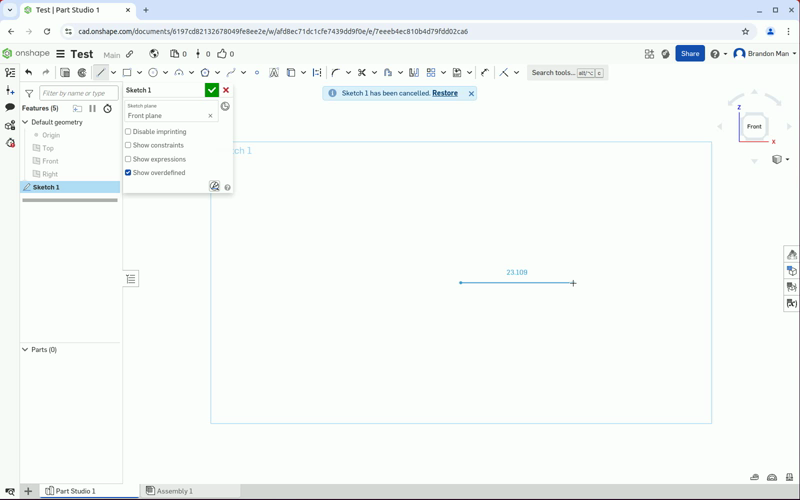
mouse_move(589, 282)
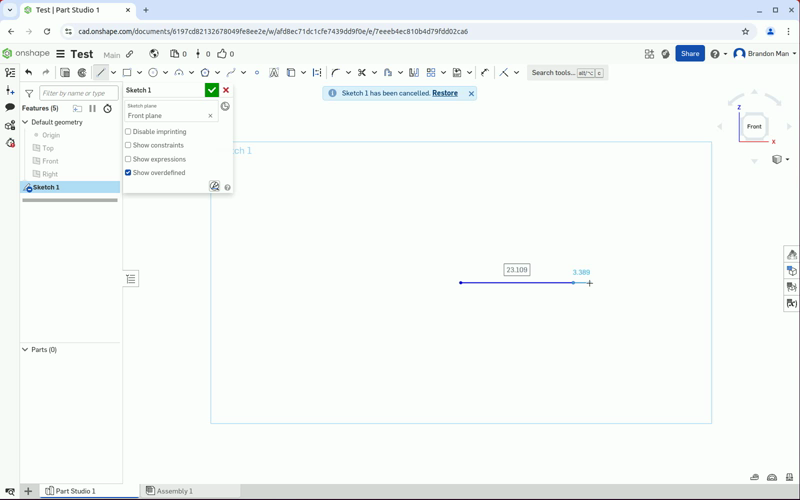
mouse_move(573, 234)
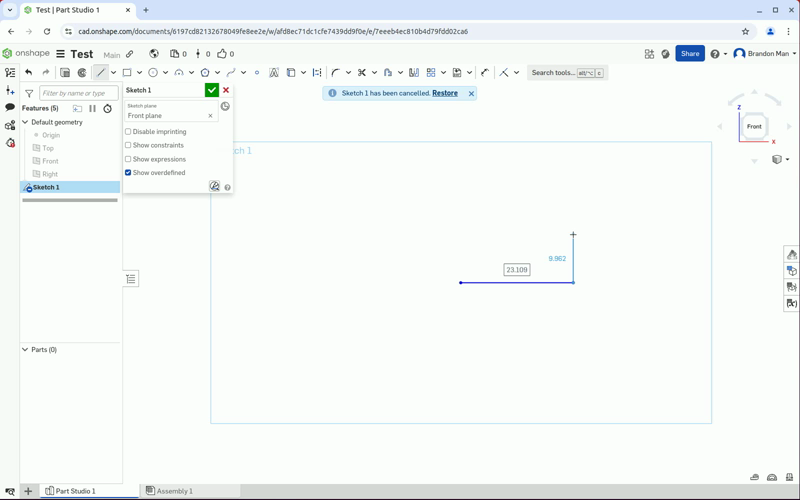
click(573, 234)
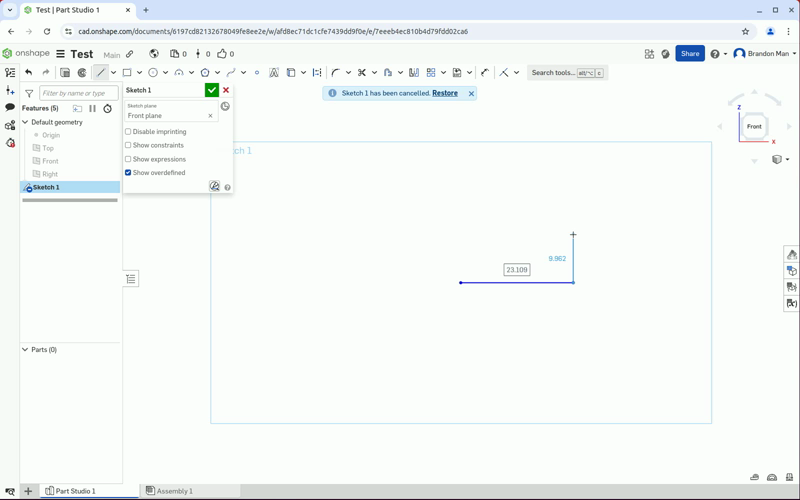
key_up(shift)
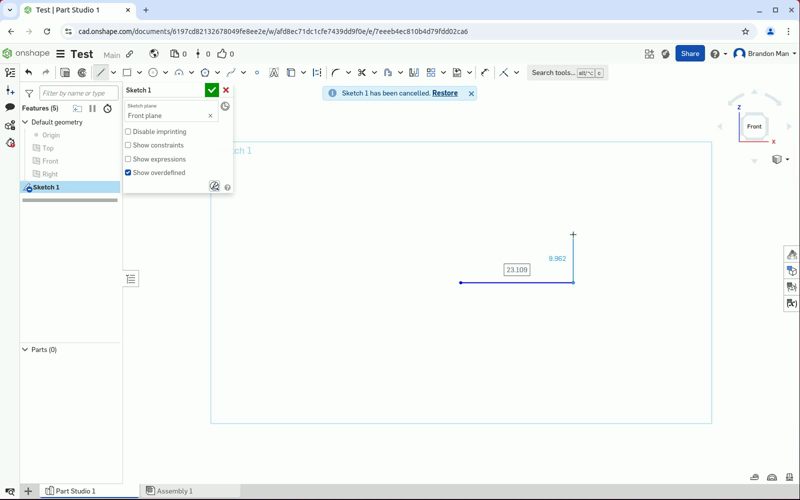
key_down(shift)
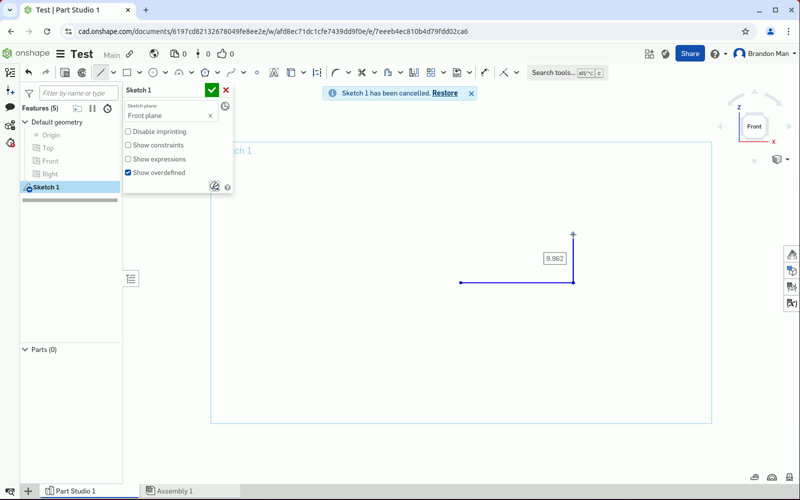
mouse_move(460, 234)
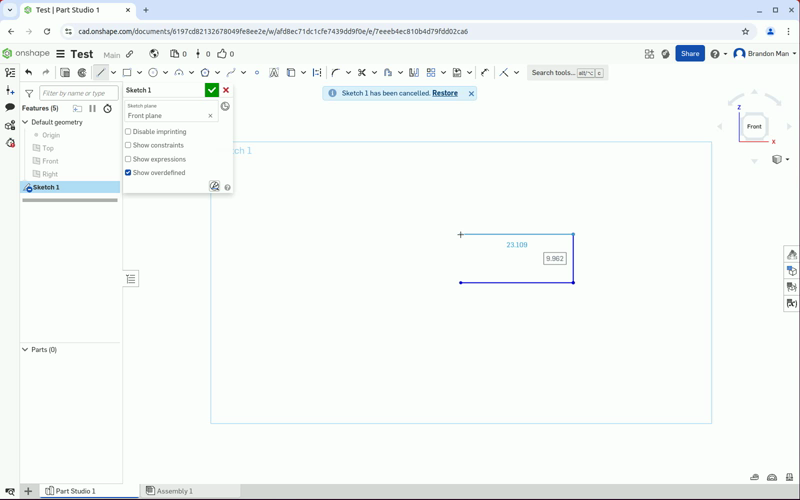
click(460, 234)
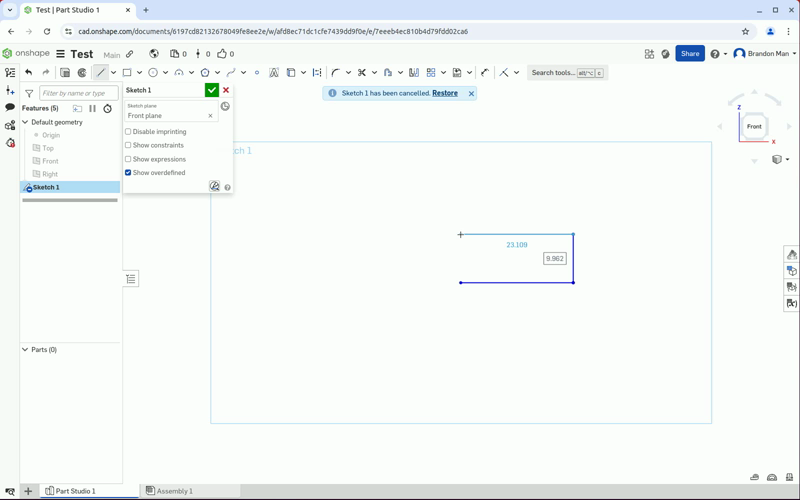
key_up(shift)
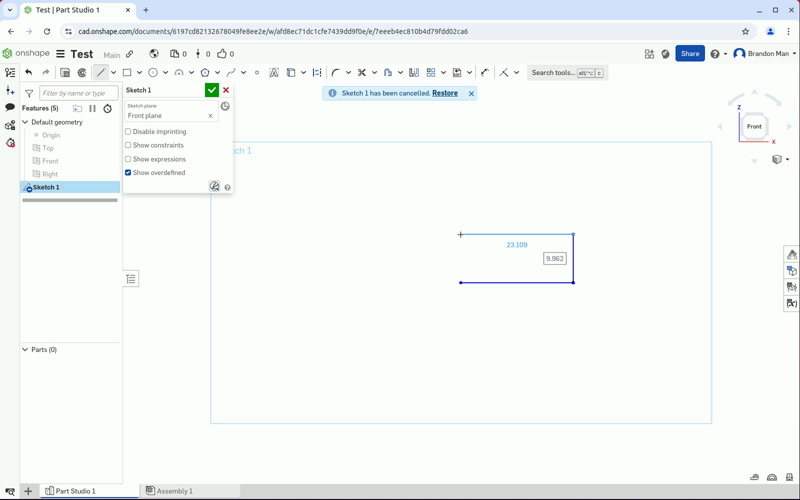
mouse_move(490, 234)
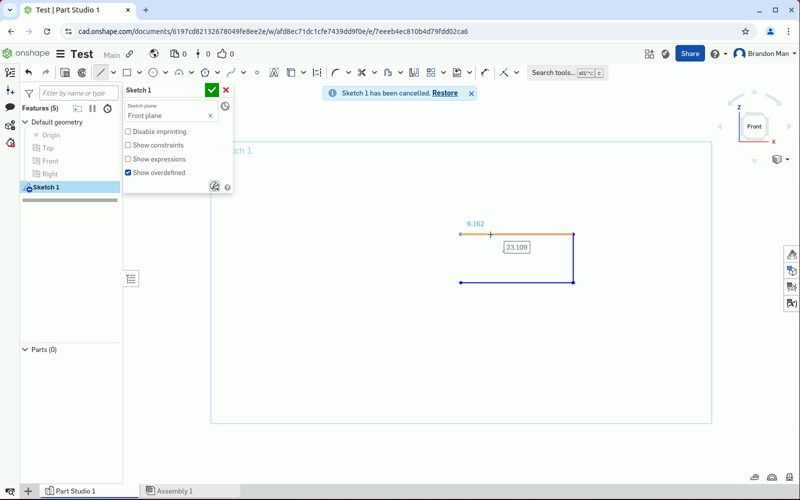
key_down(shift)
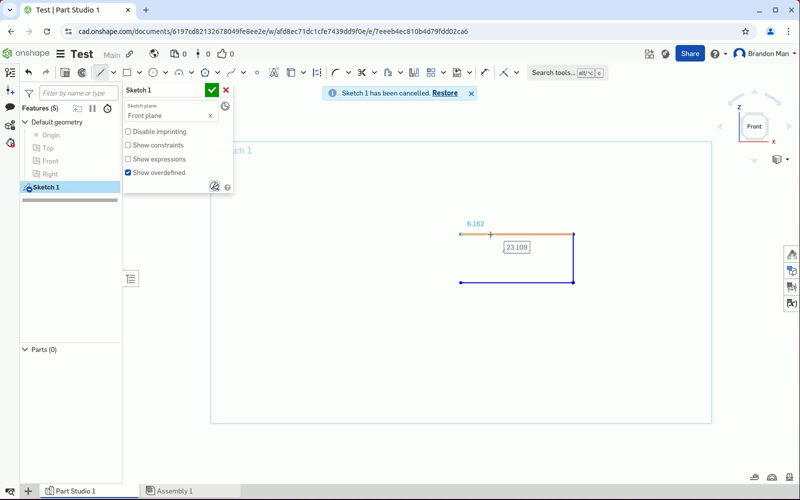
mouse_move(460, 282)
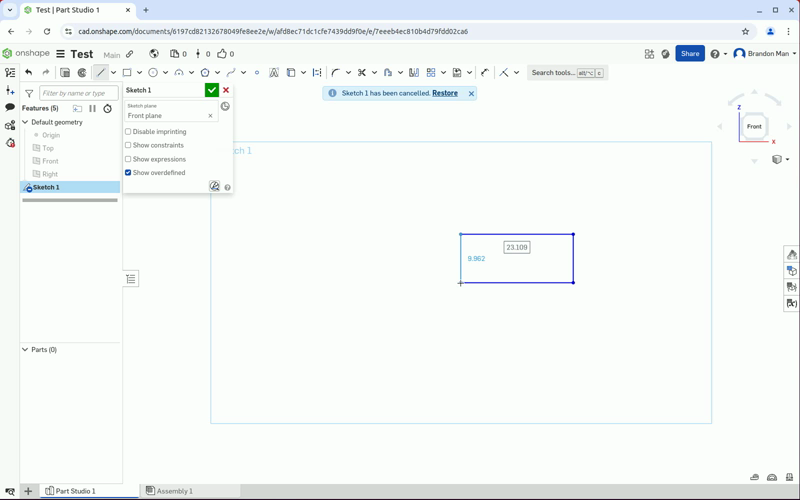
key_up(shift)
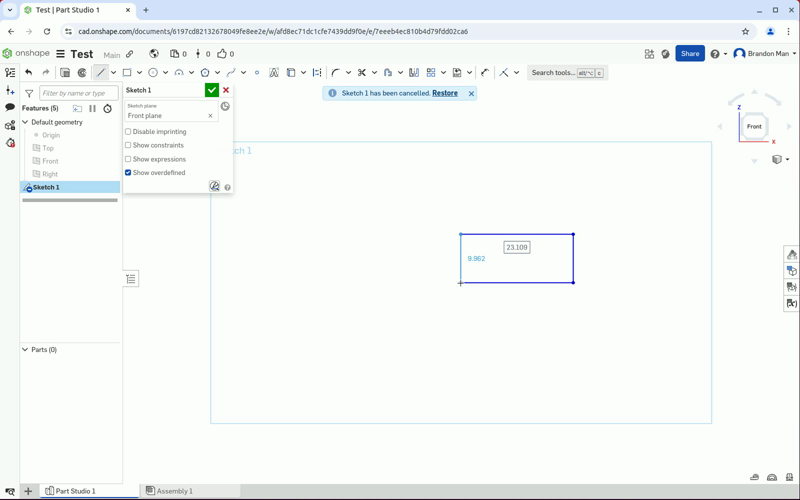
click(460, 282)
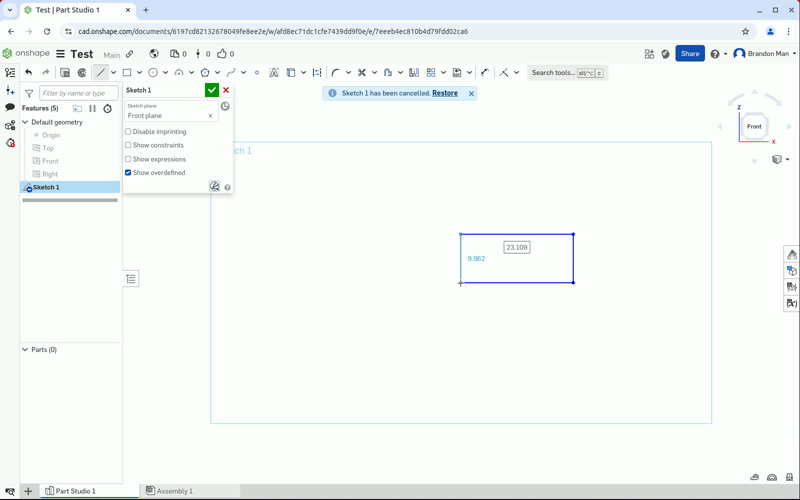
key(esc)
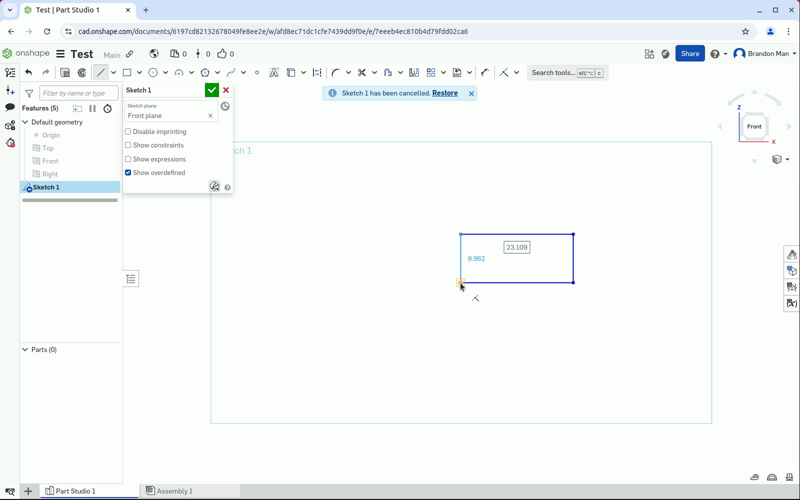
mouse_move(526, 255)
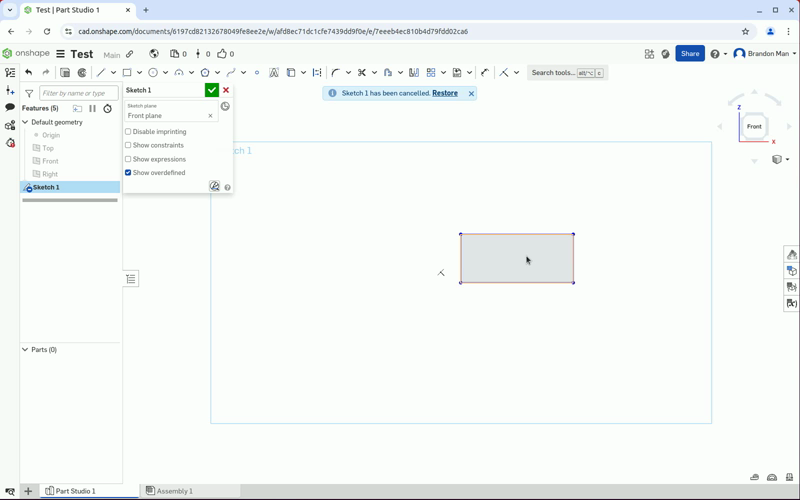
click(526, 255)
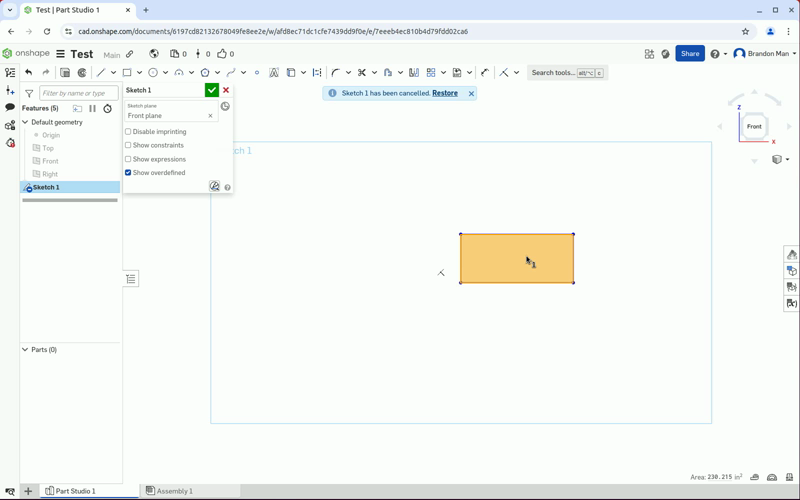
mouse_move(73, 352)
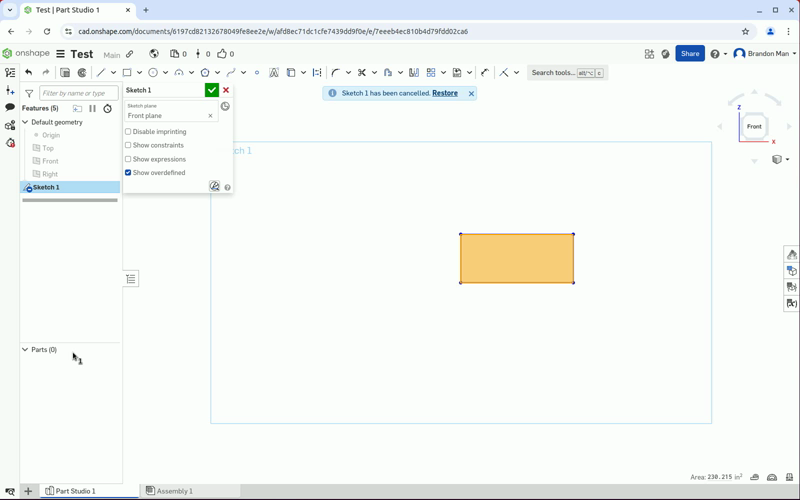
key(shift+y)
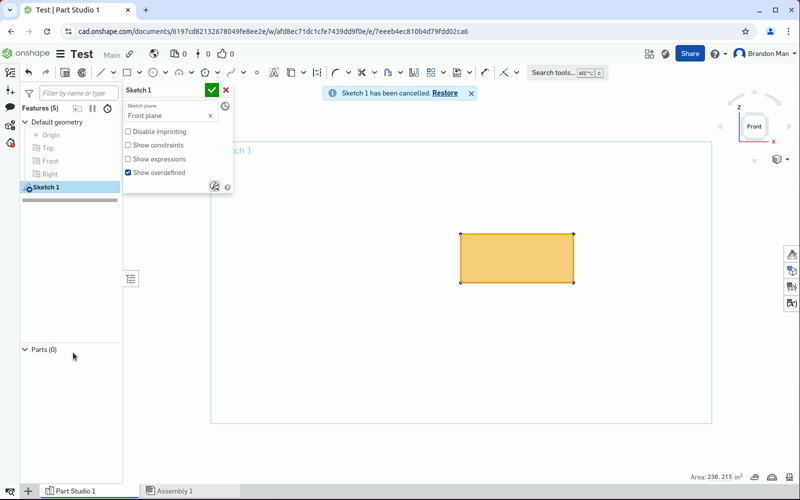
key(shift+e)
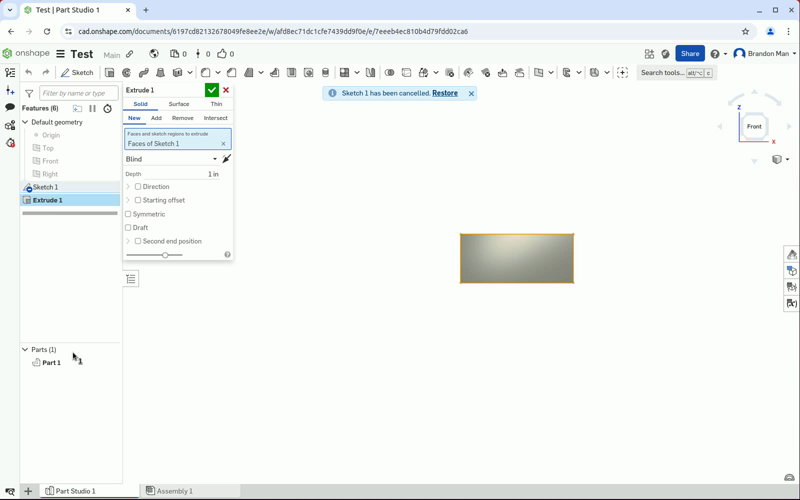
mouse_move(143, 106)
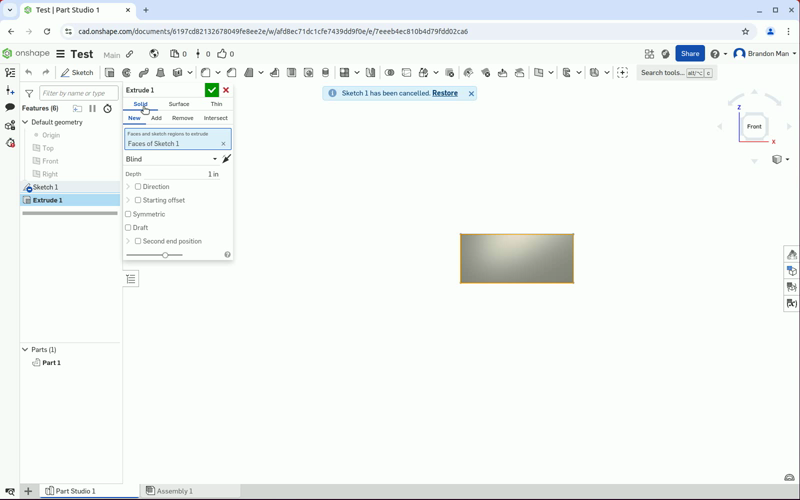
click(143, 106)
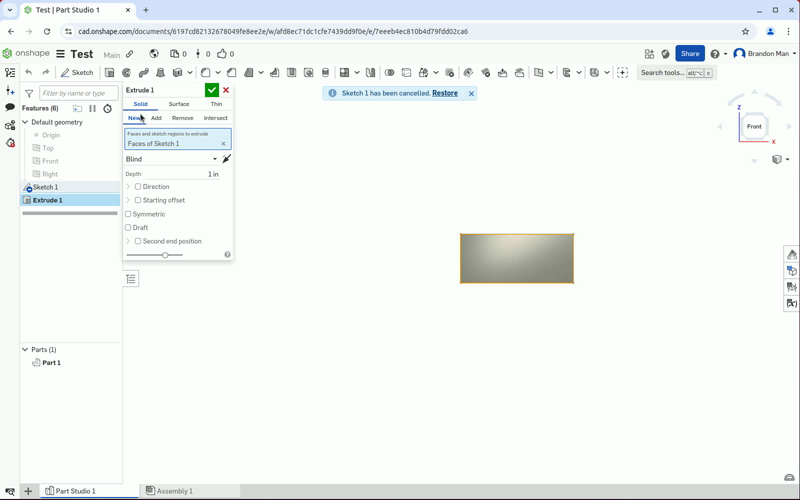
mouse_move(137, 120)
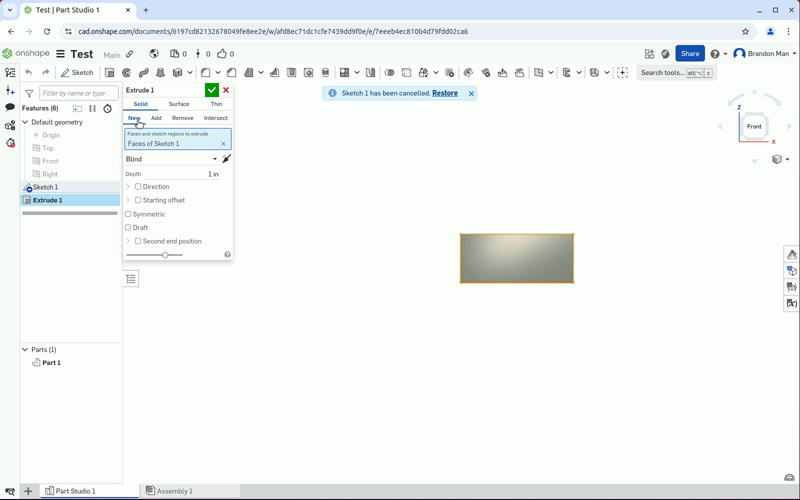
click(137, 120)
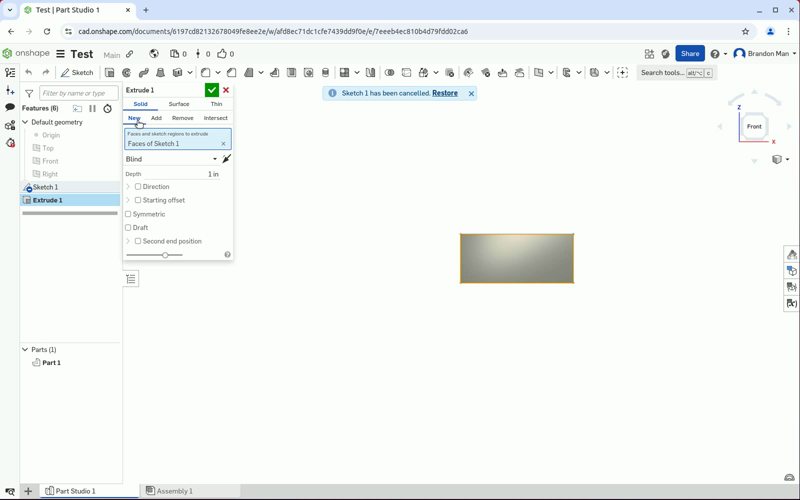
key(tab, 4)
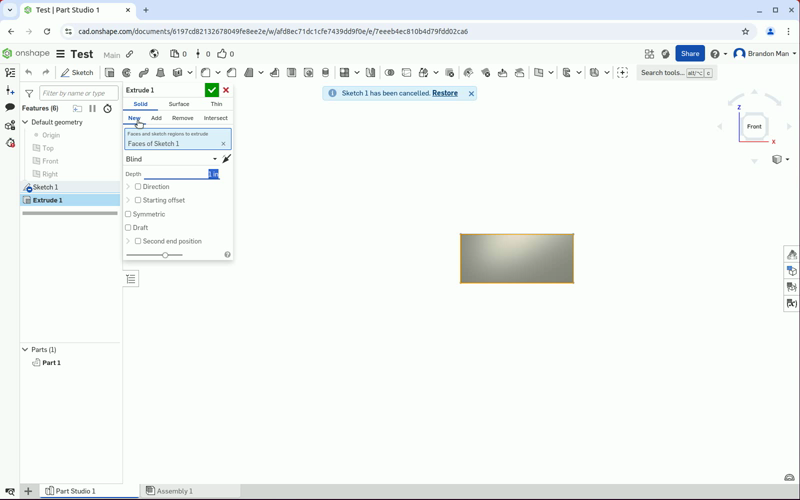
text(0.241)
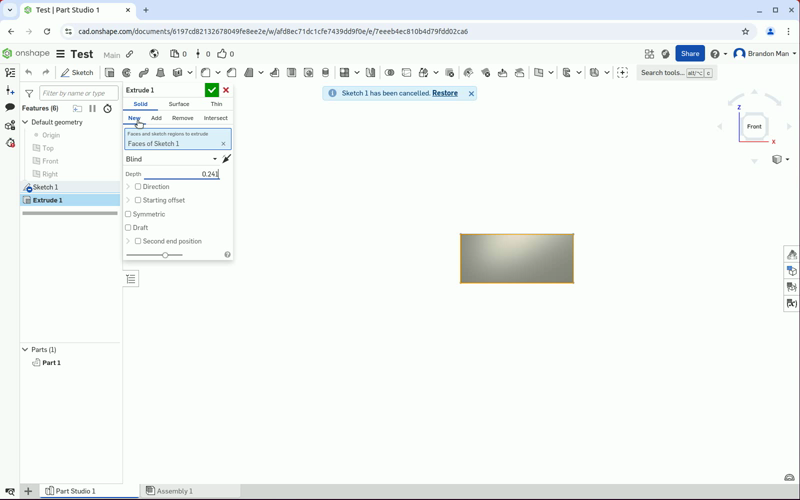
key(enter)
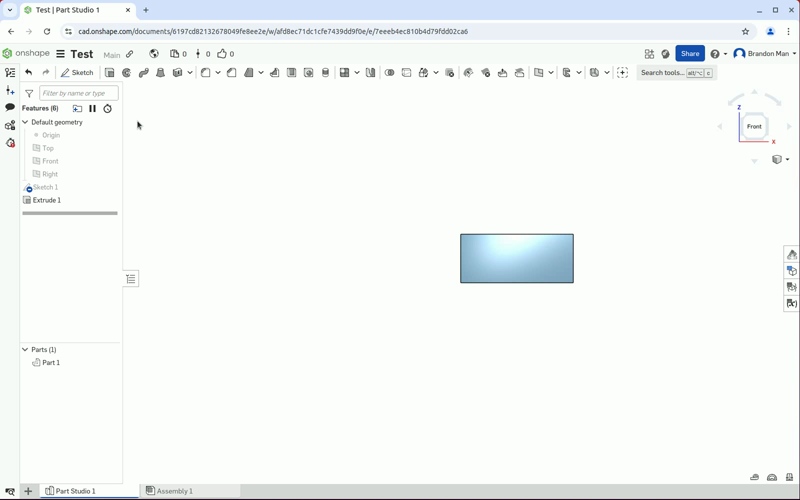
key(shift+h)
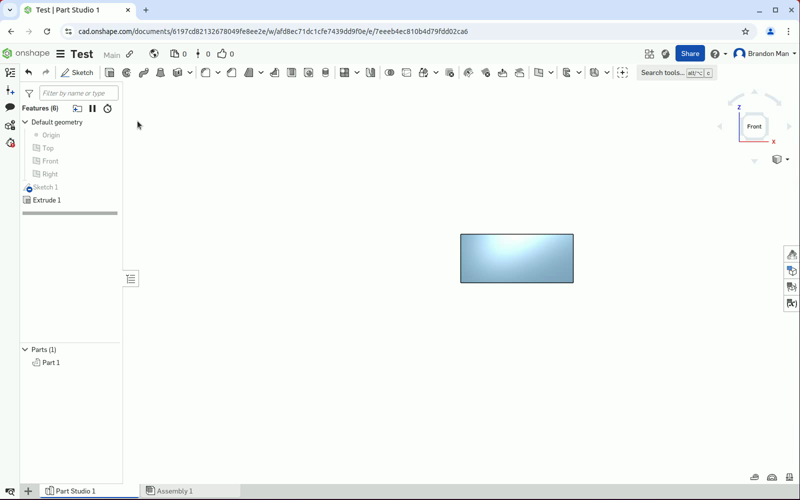
key(shift+h)
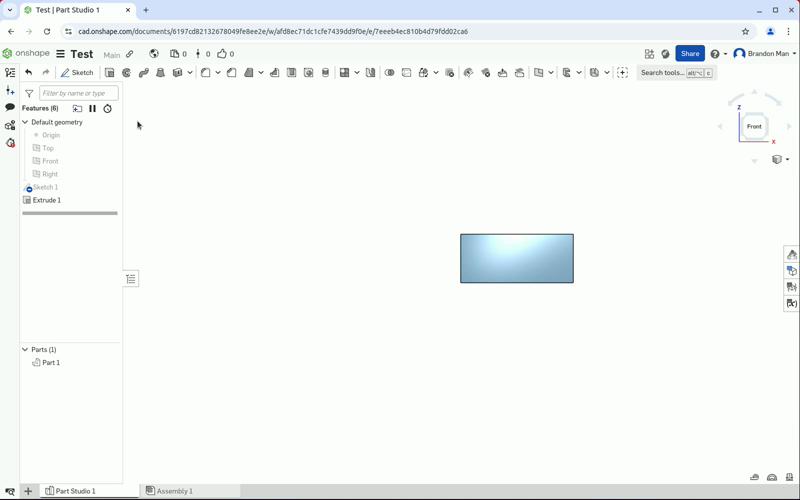
mouse_move(73, 189)
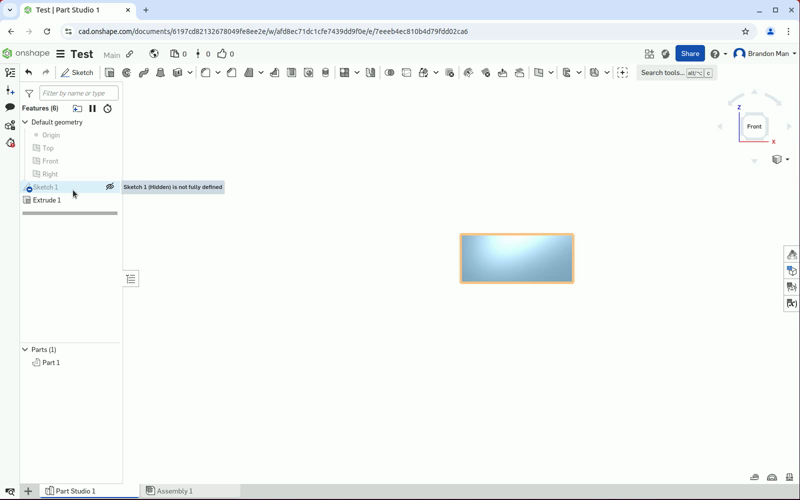
click(73, 189)
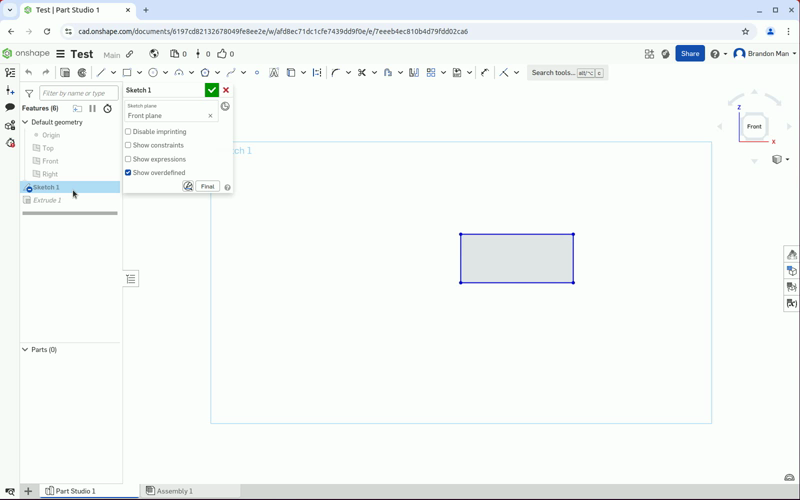
mouse_move(229, 92)
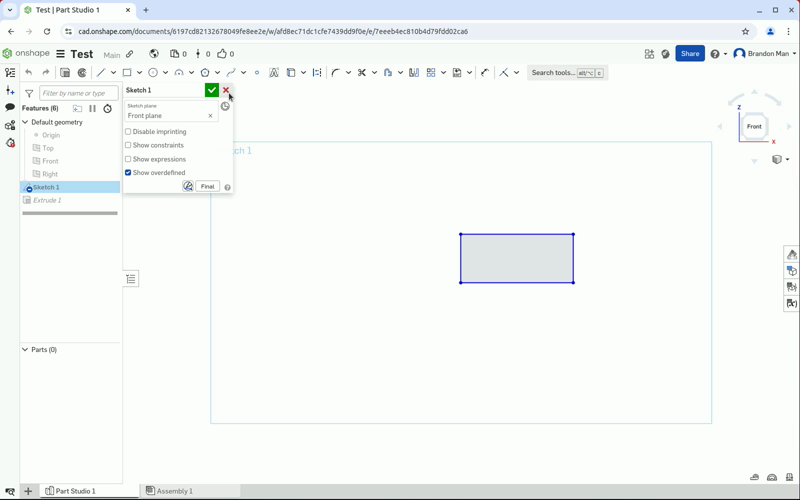
click(229, 92)
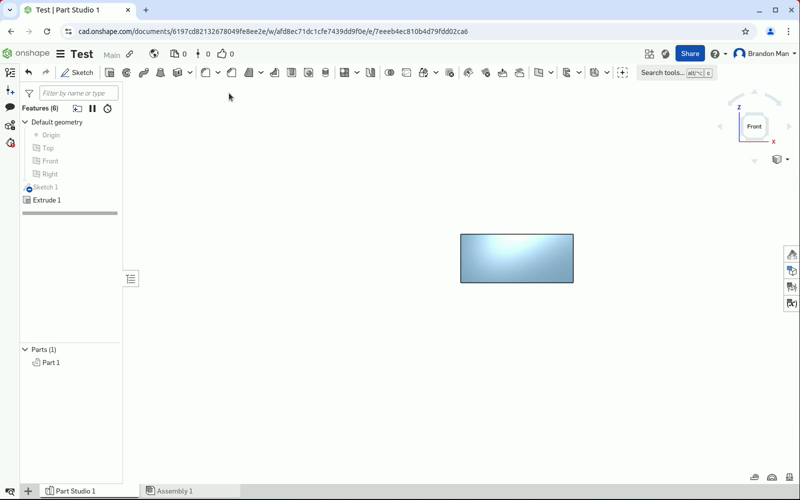
mouse_move(541, 75)
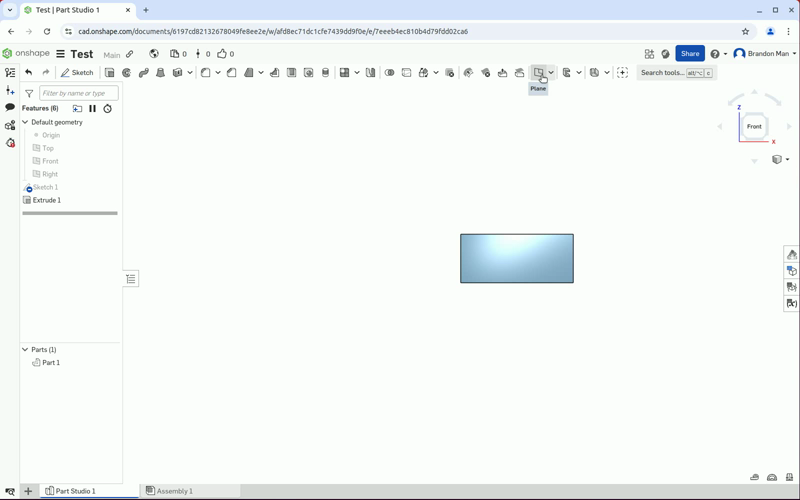
click(541, 75)
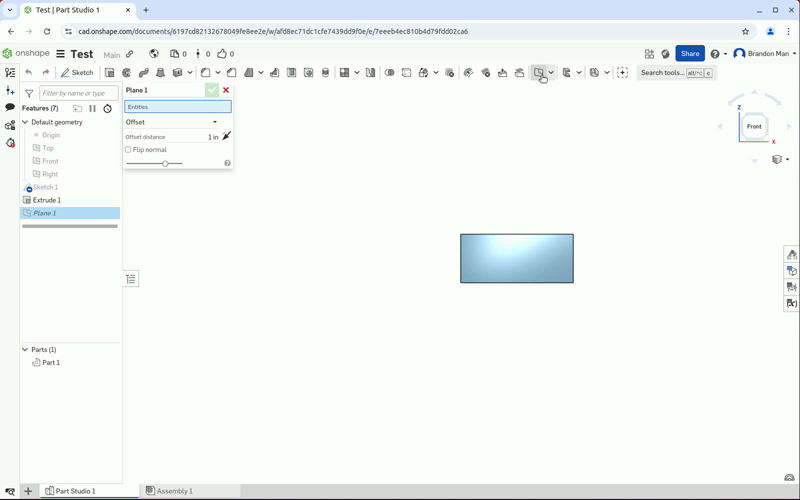
mouse_move(73, 163)
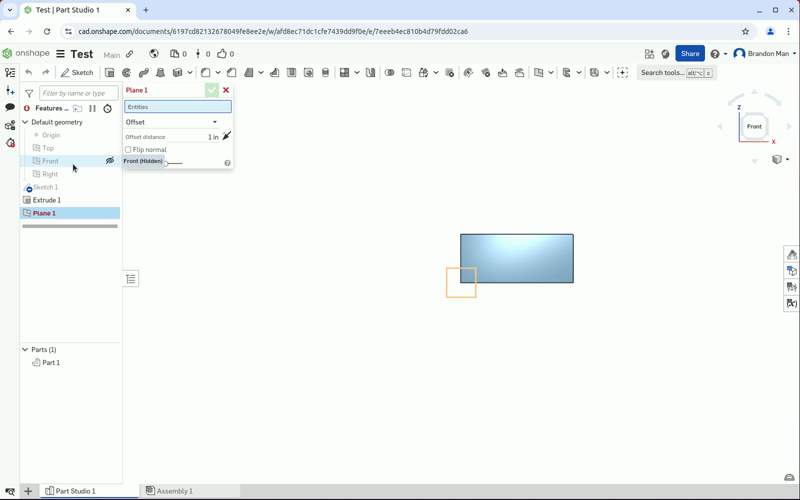
click(73, 163)
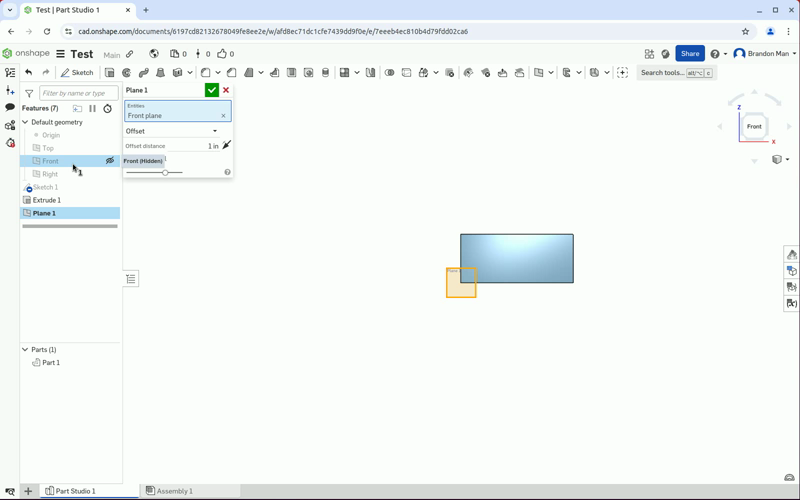
key(tab, 2)
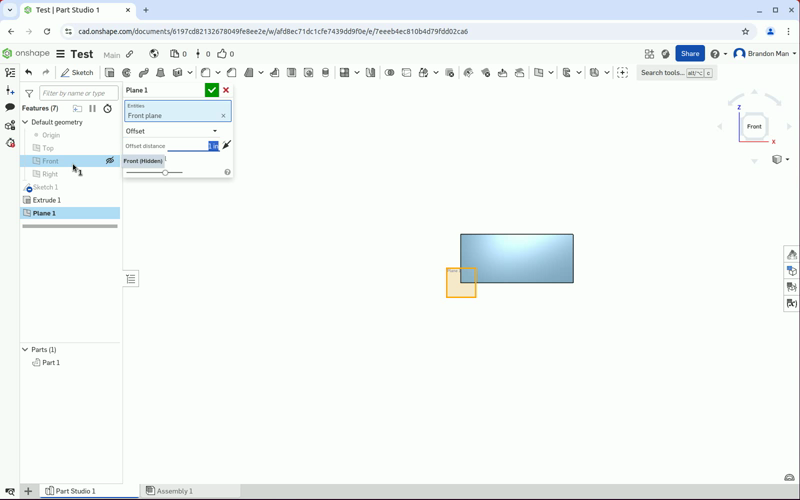
text(0.246)
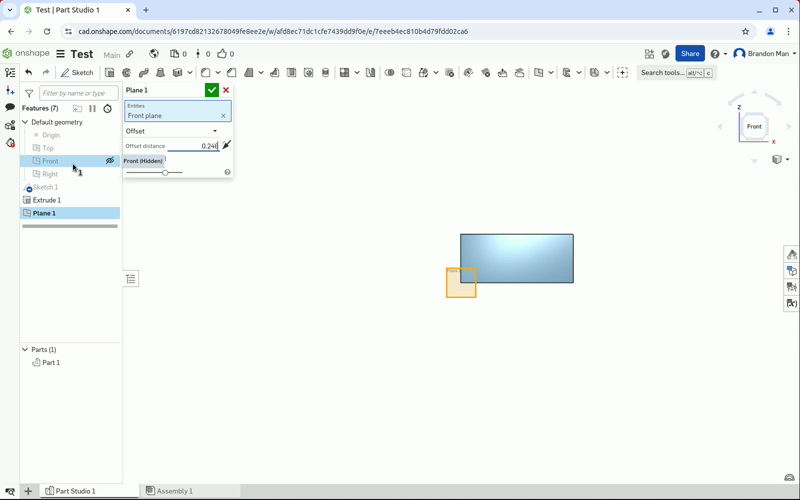
key(enter, 2)
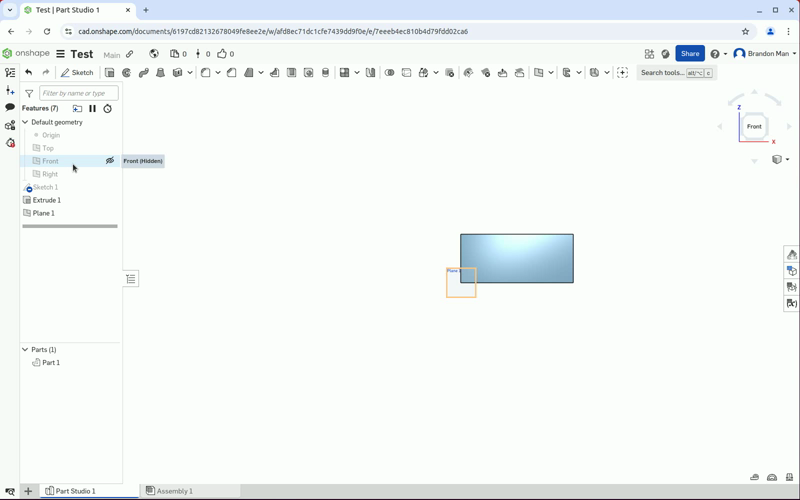
key(shift+s)
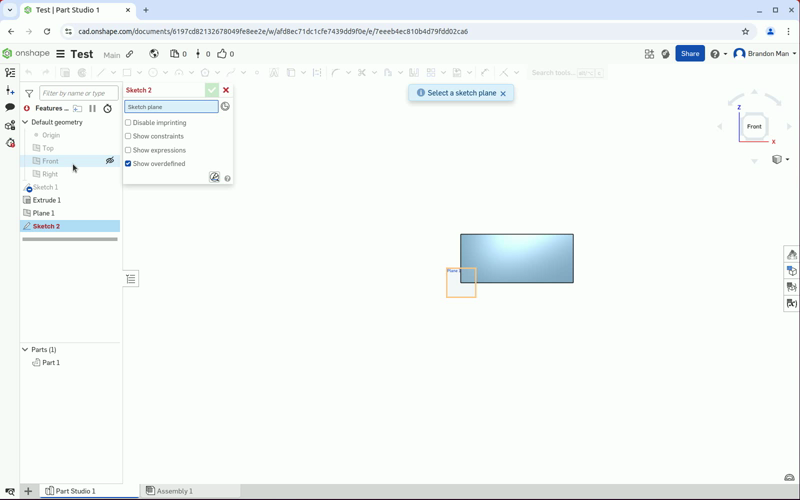
mouse_move(73, 215)
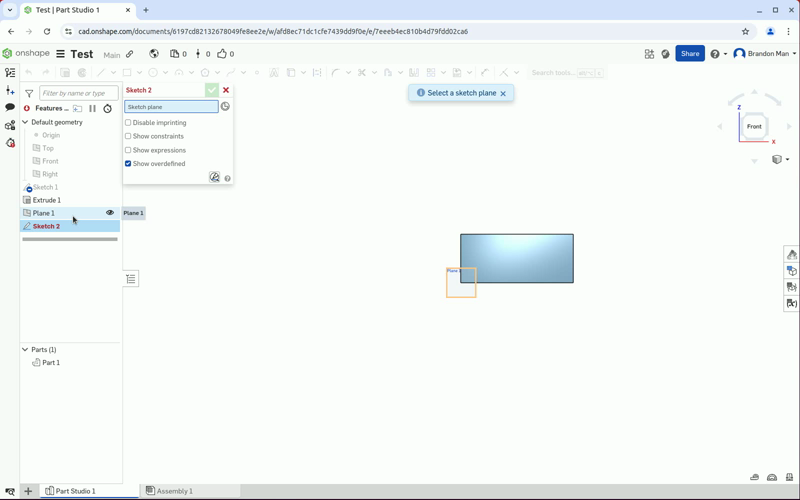
click(73, 215)
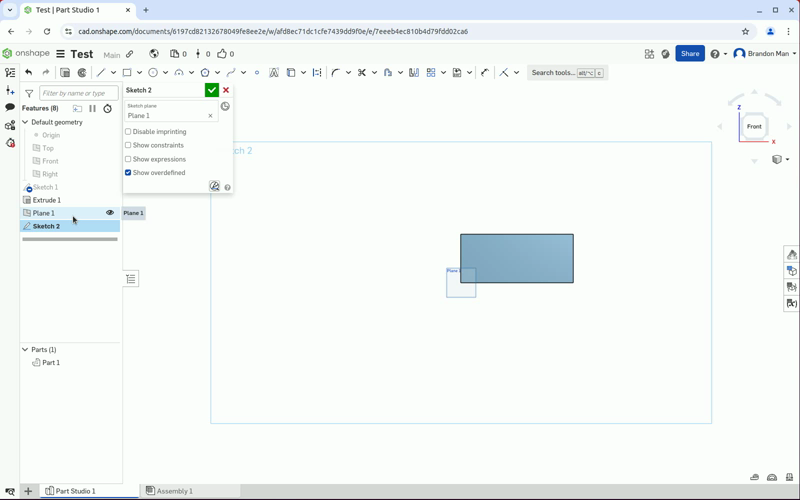
mouse_move(73, 352)
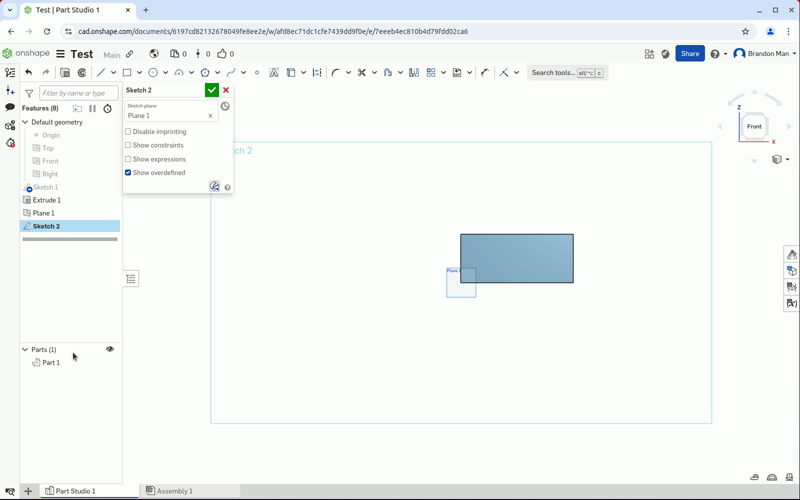
key(y)
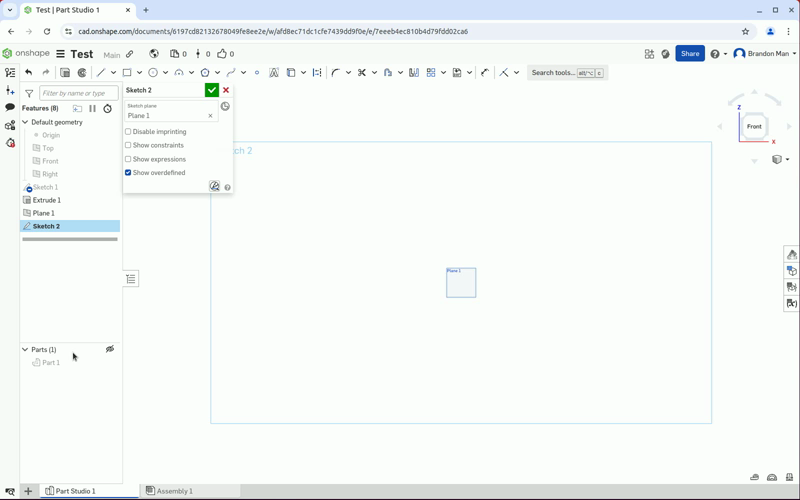
key(l)
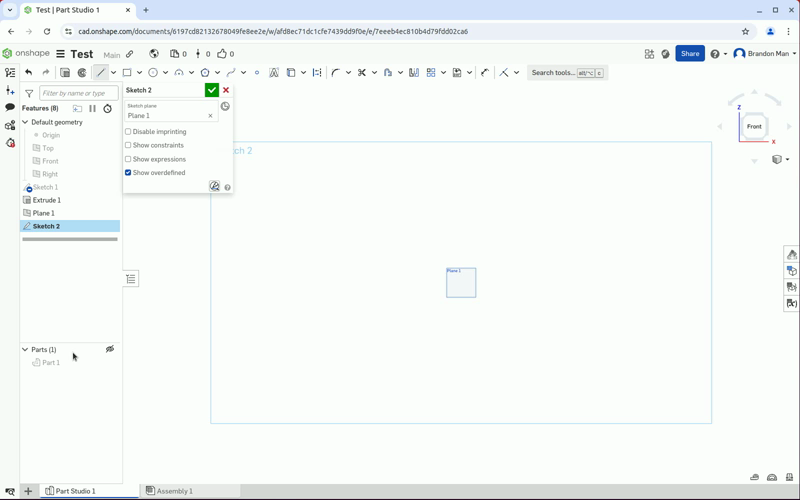
key_down(shift)
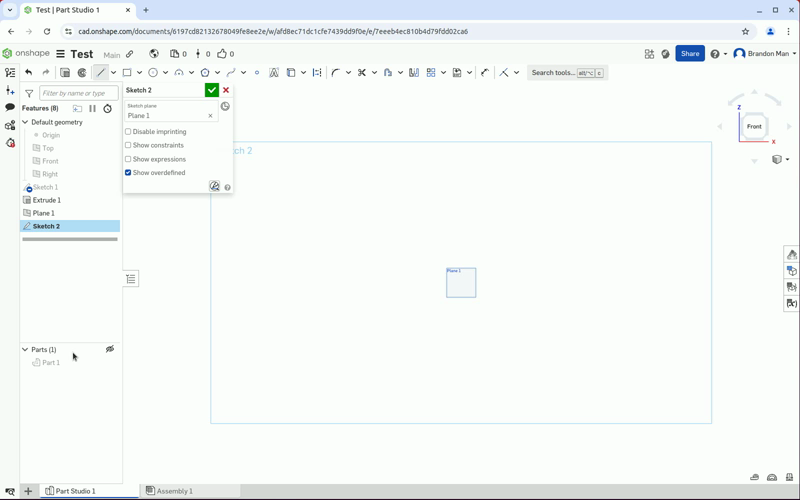
mouse_move(460, 282)
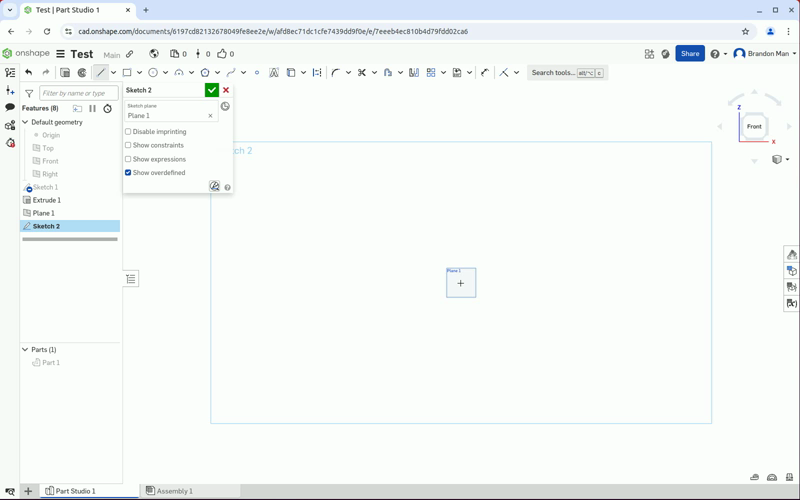
click(460, 282)
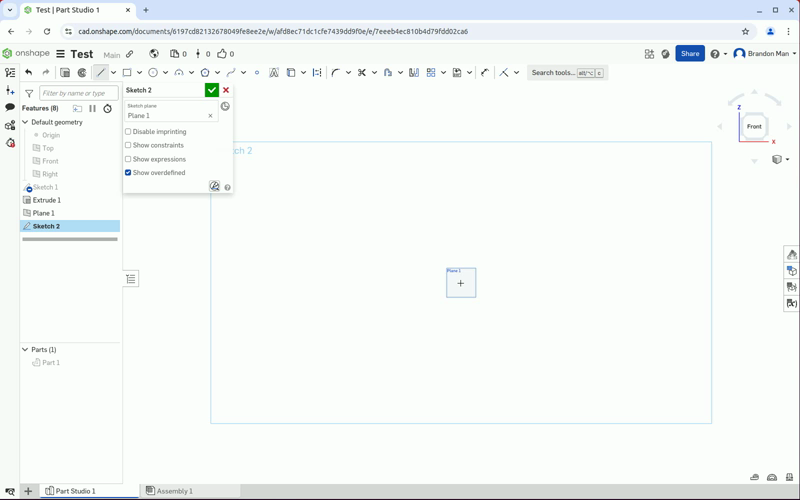
key_up(shift)
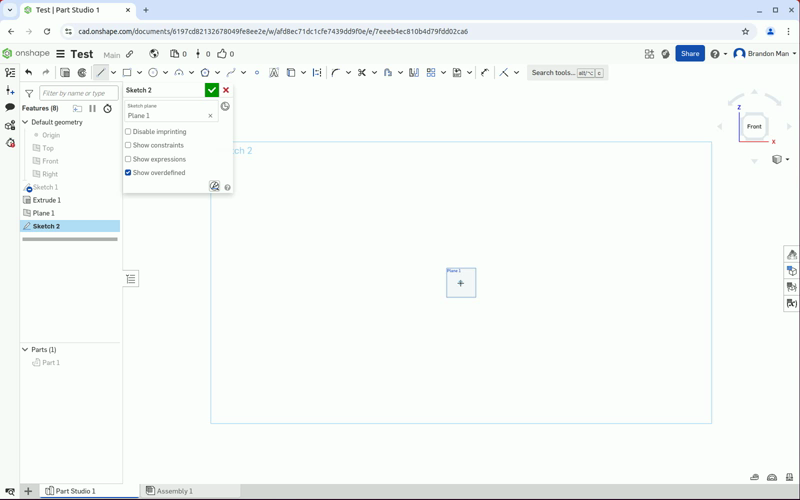
key_down(shift)
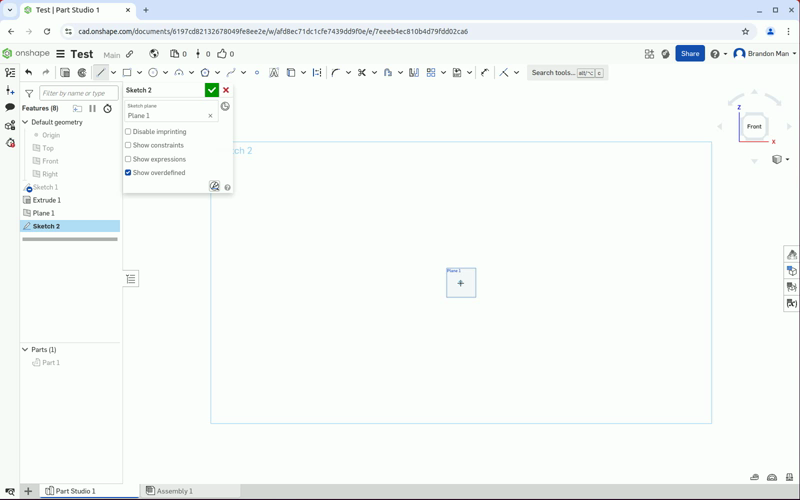
mouse_move(490, 282)
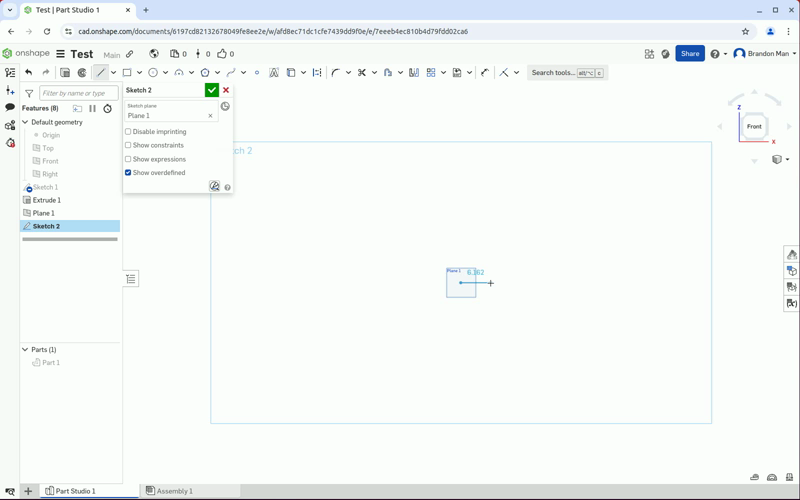
mouse_move(461, 282)
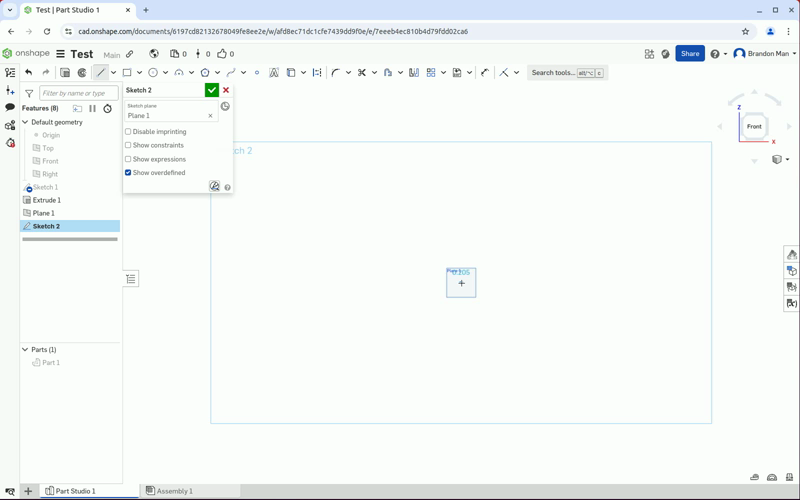
scroll(6)
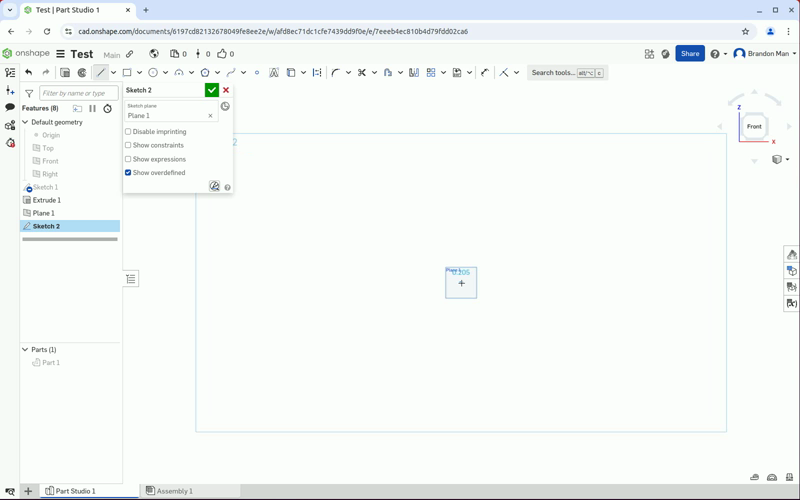
scroll(6)
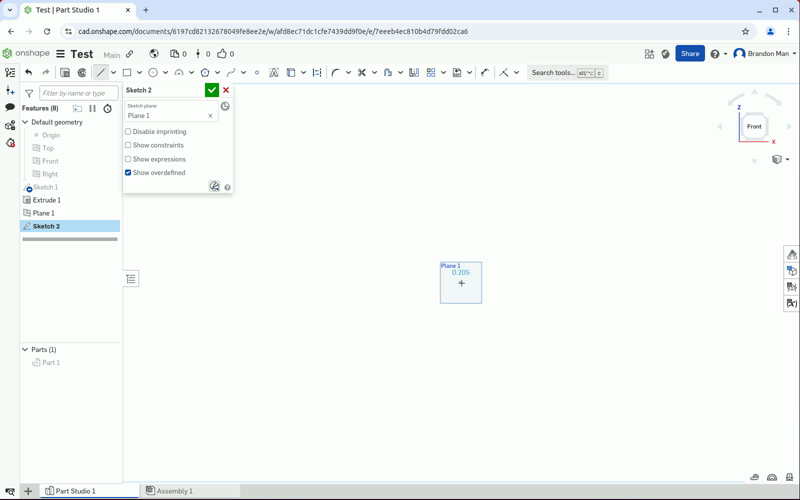
scroll(6)
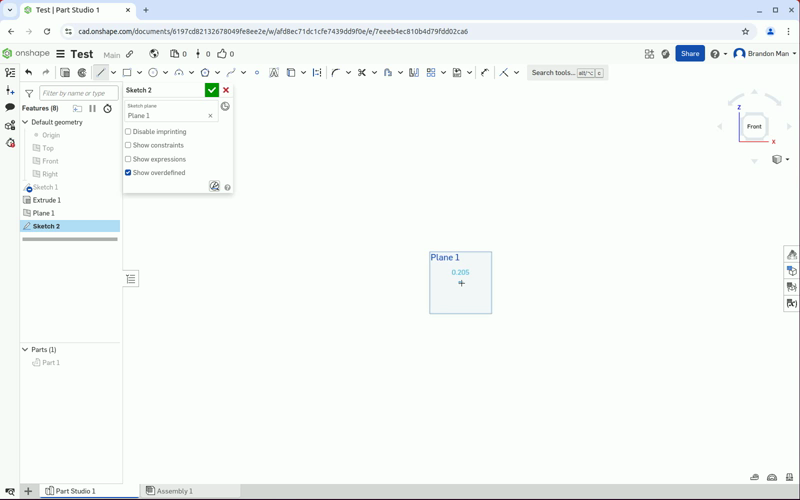
scroll(6)
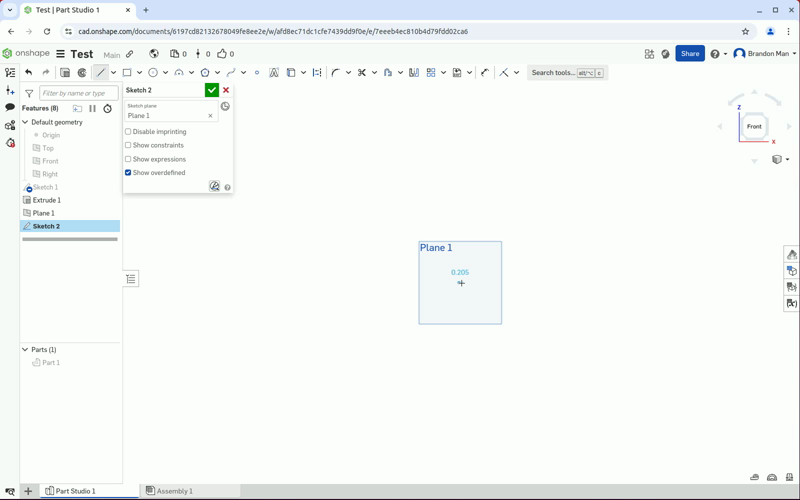
scroll(6)
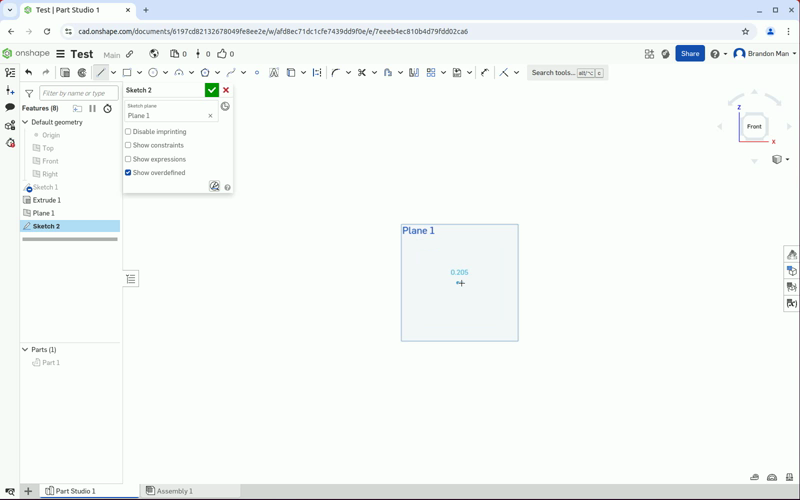
scroll(6)
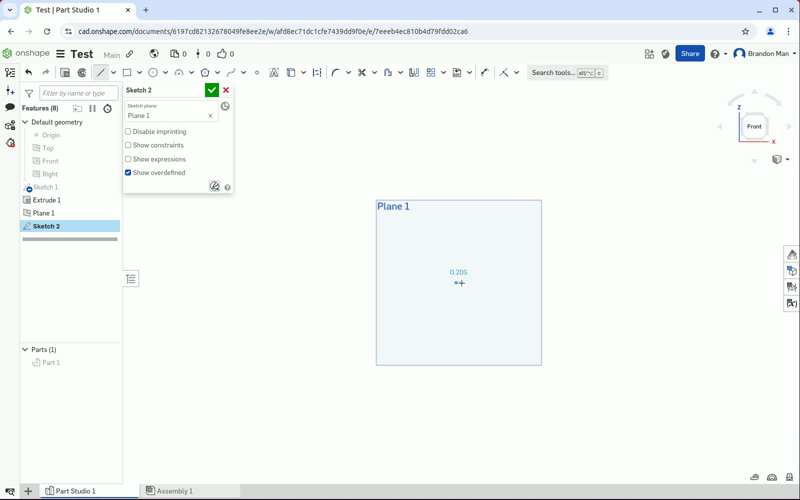
scroll(6)
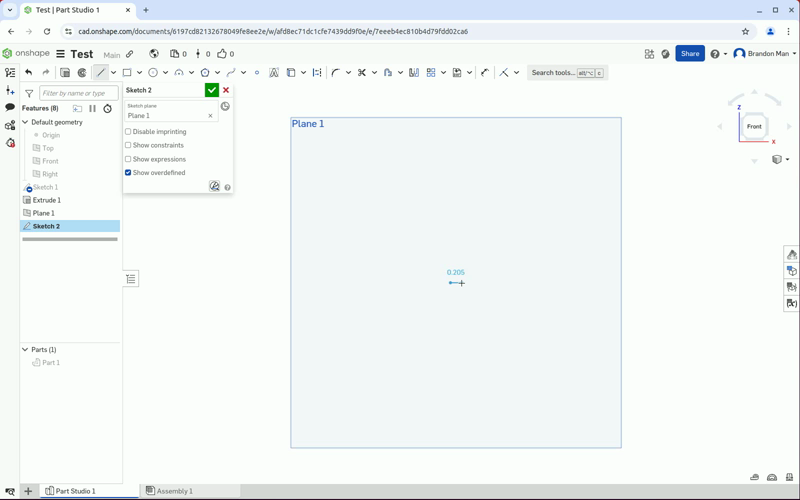
click(461, 282)
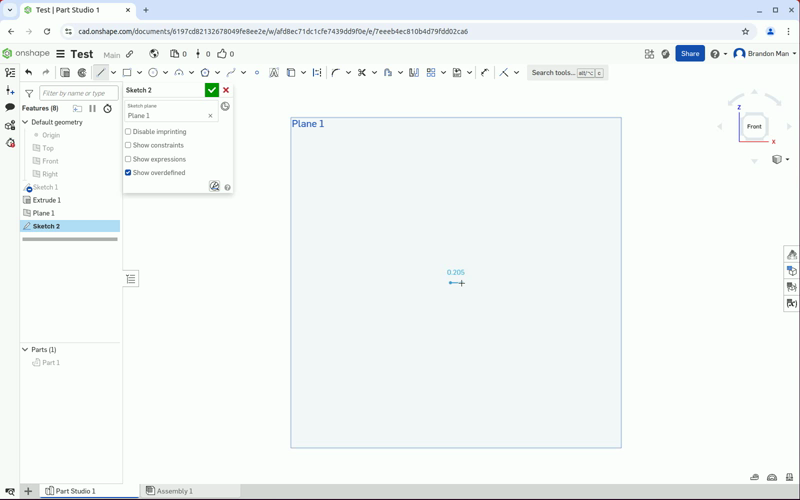
scroll(-6)
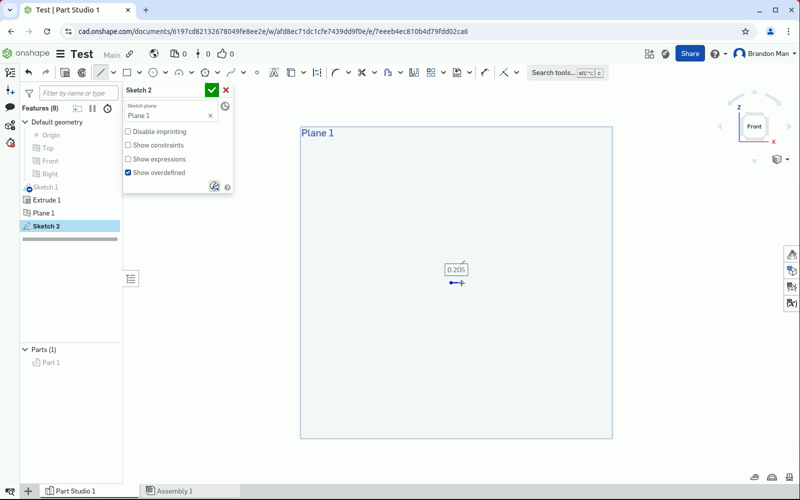
scroll(-6)
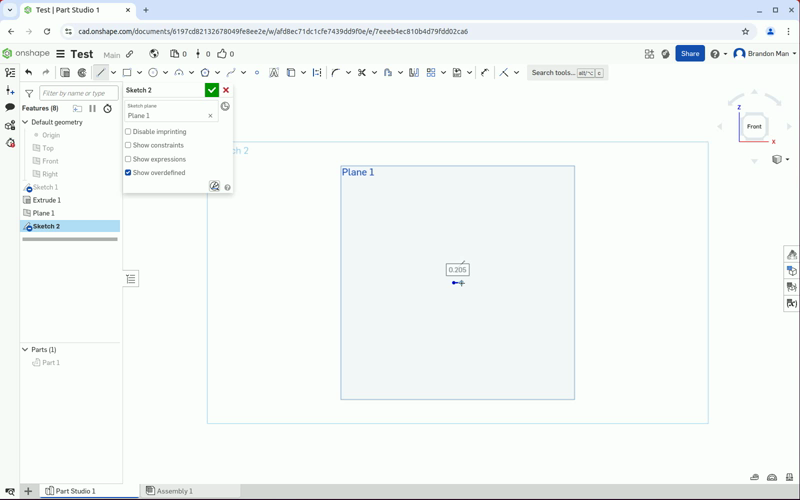
scroll(-6)
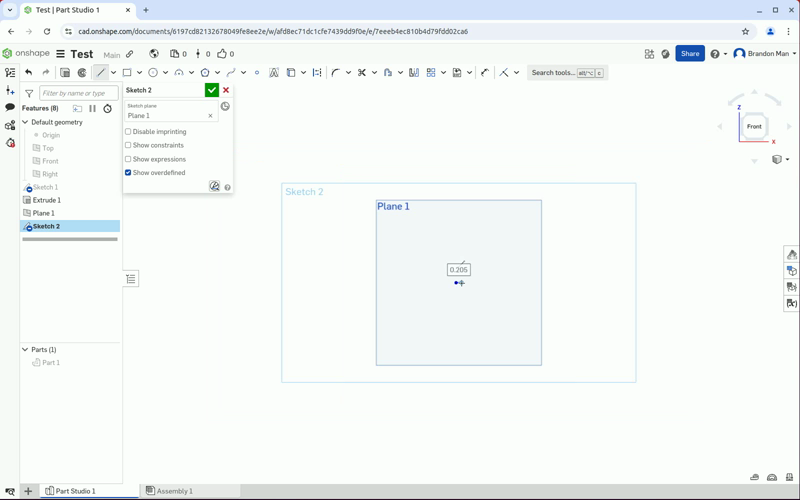
scroll(-6)
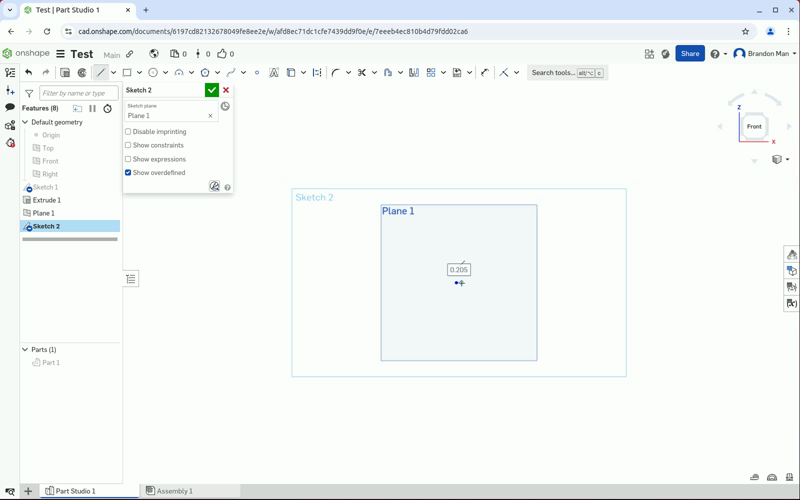
scroll(-6)
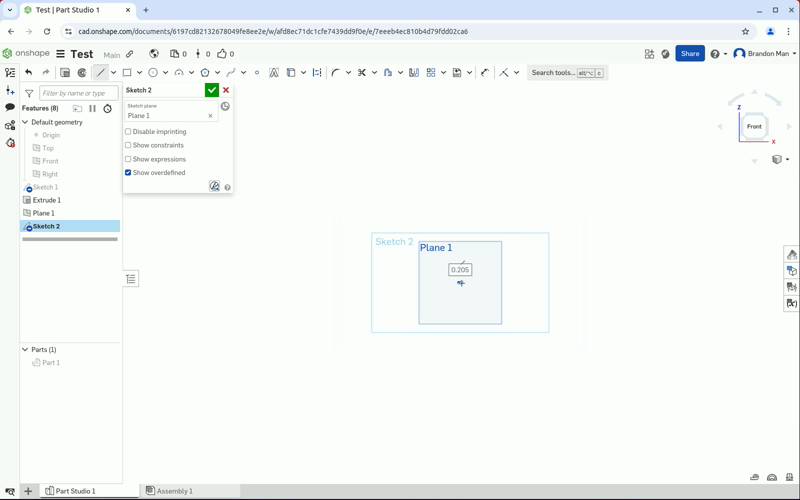
scroll(-6)
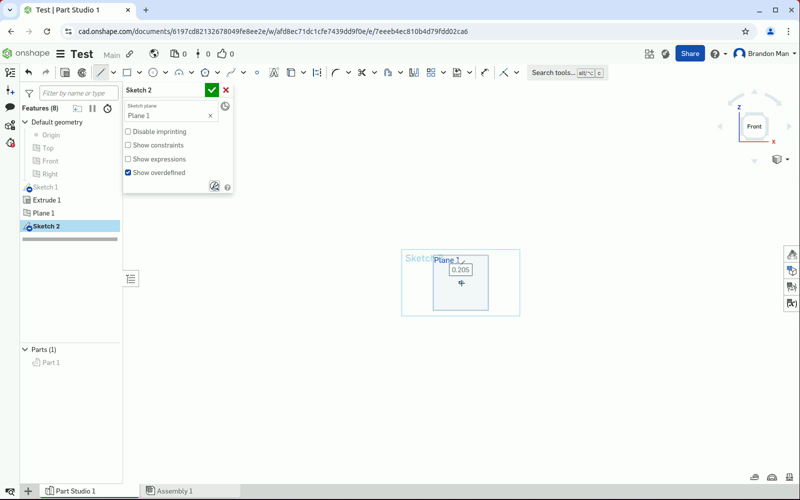
scroll(-6)
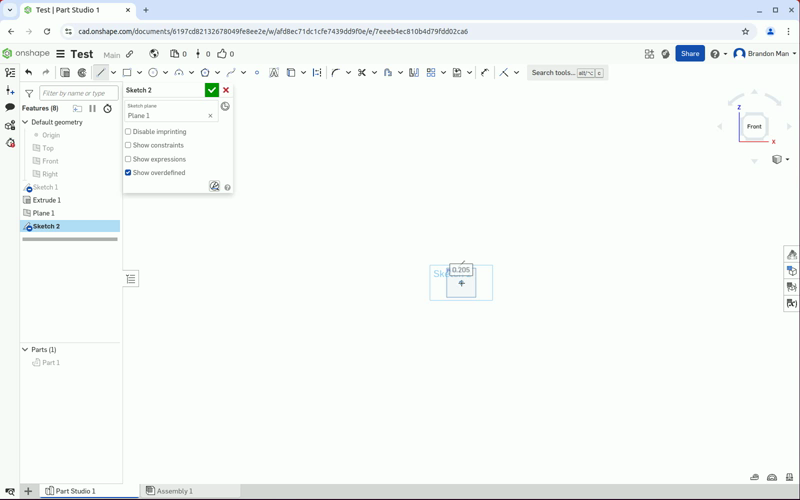
key_up(shift)
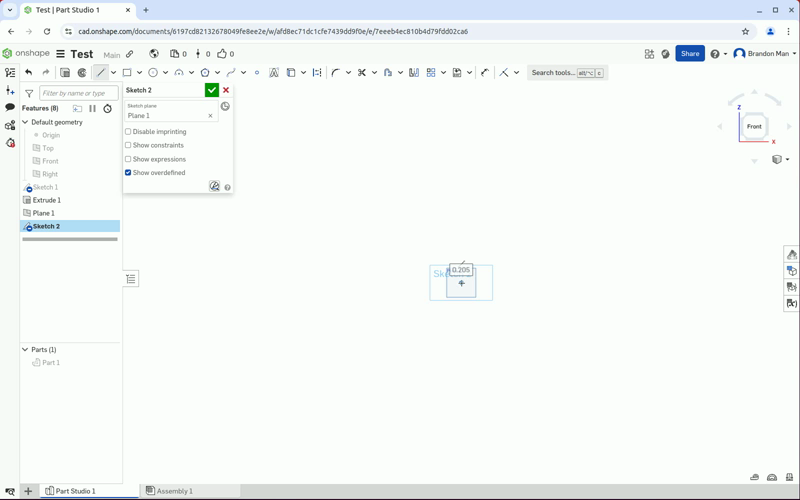
key_down(shift)
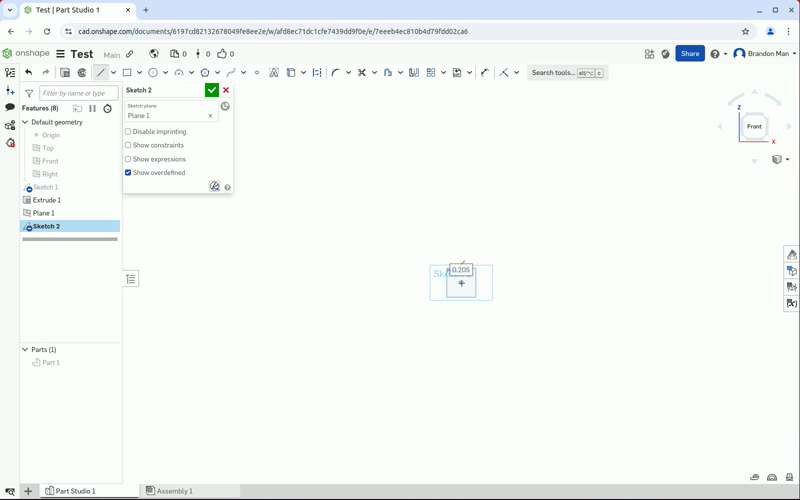
mouse_move(492, 282)
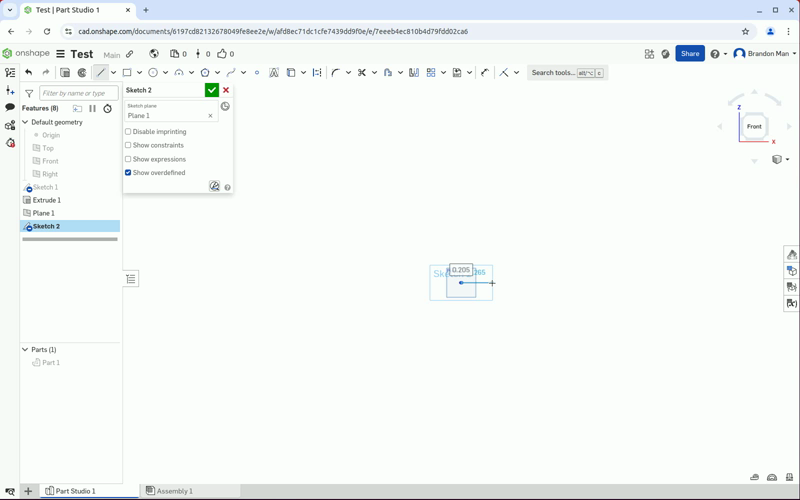
mouse_move(461, 235)
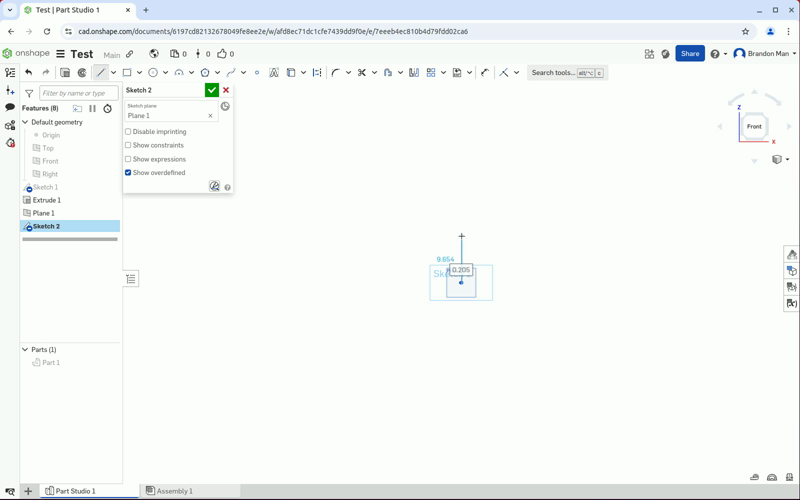
click(461, 235)
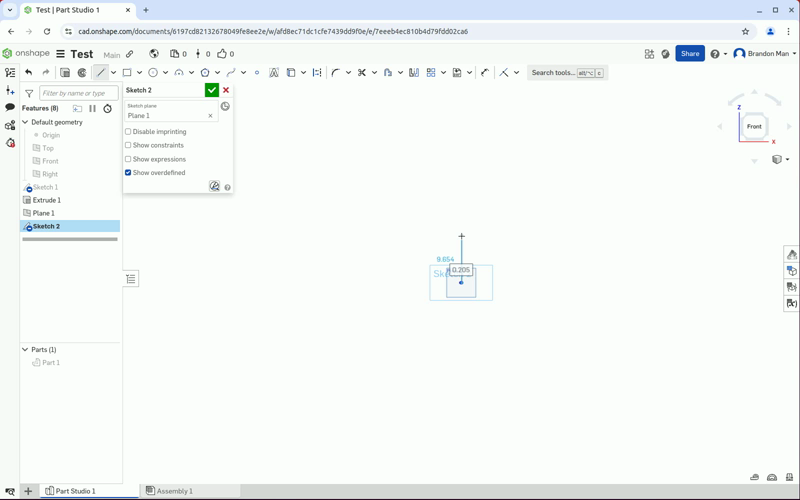
key_up(shift)
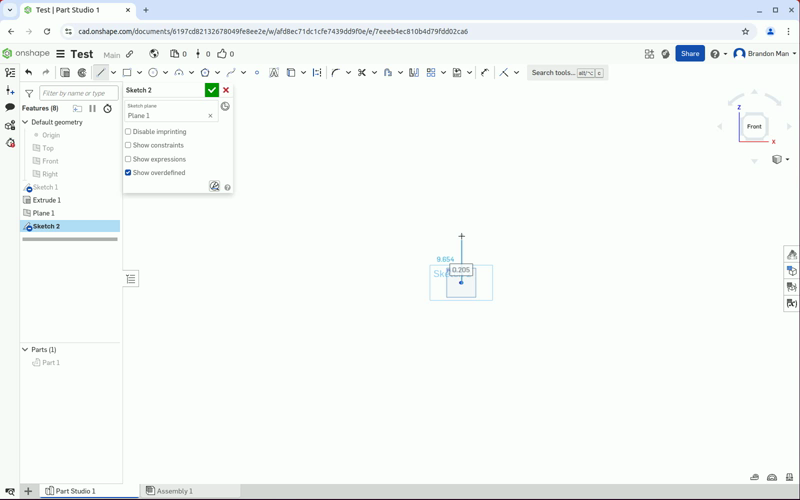
key_down(shift)
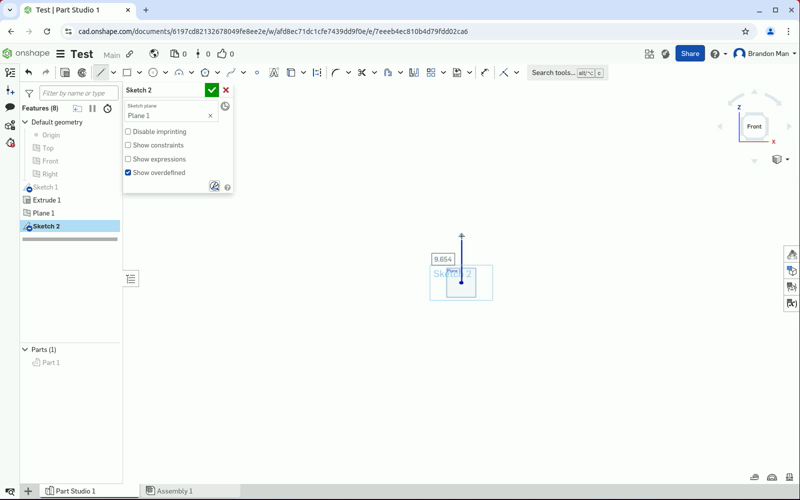
mouse_move(572, 235)
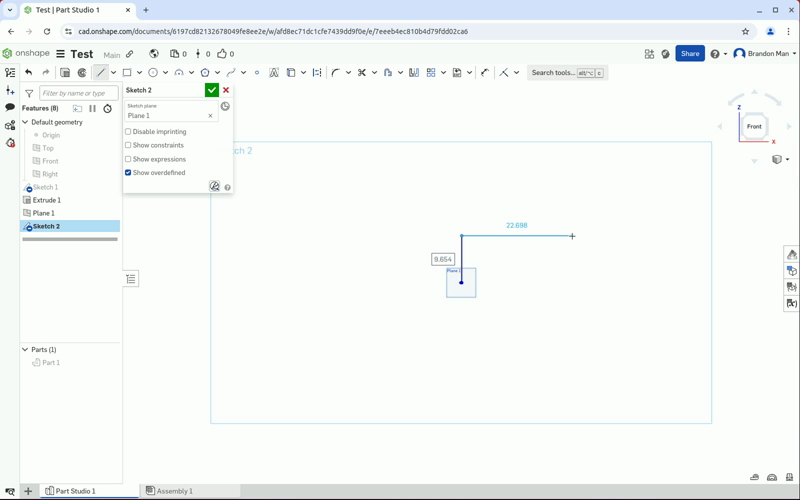
click(572, 235)
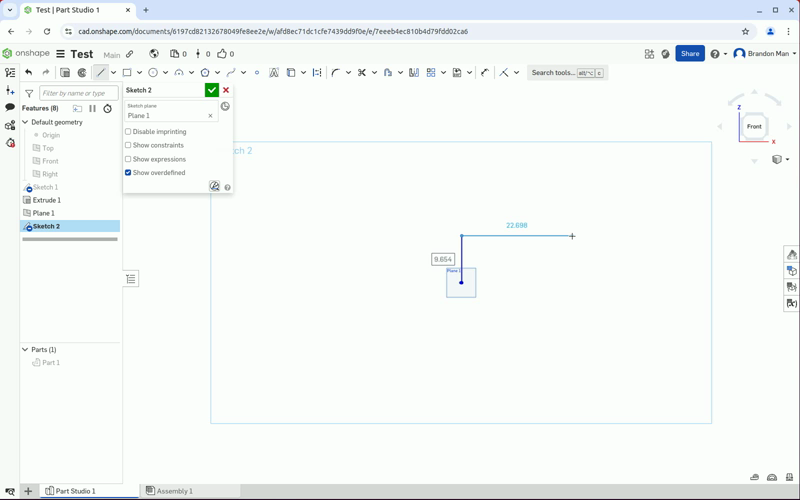
key_up(shift)
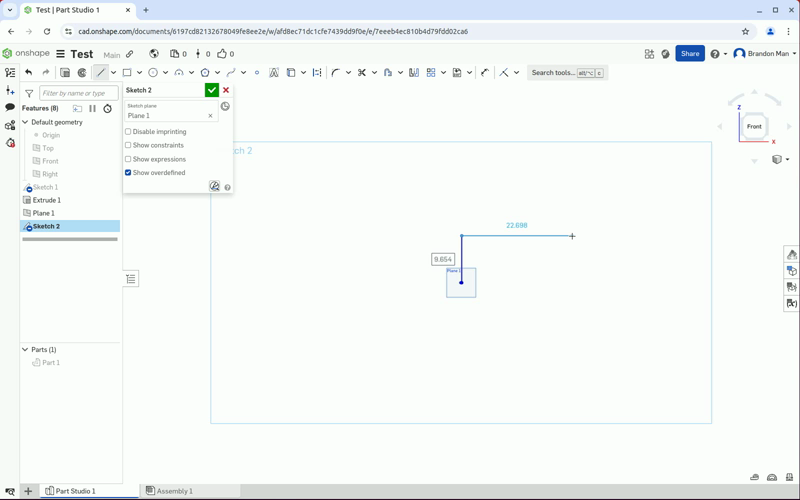
key_down(shift)
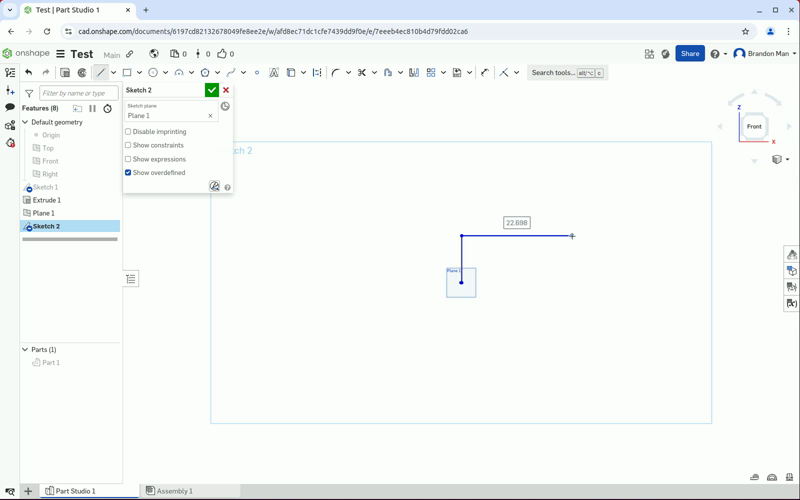
mouse_move(589, 235)
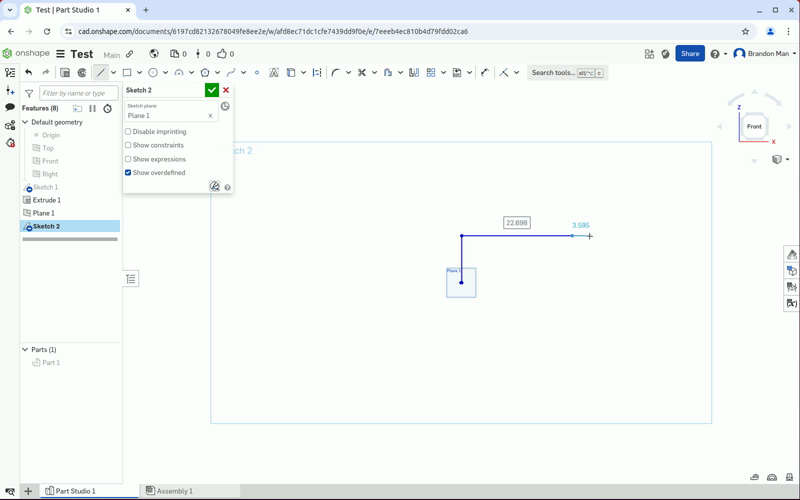
mouse_move(572, 282)
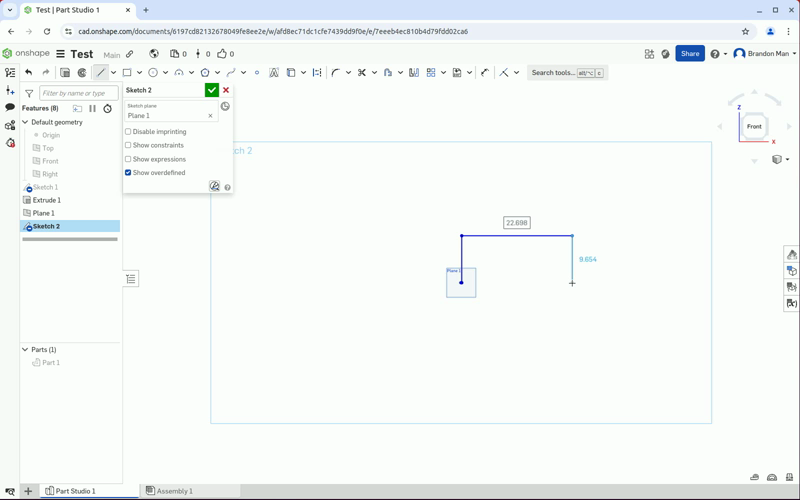
click(572, 282)
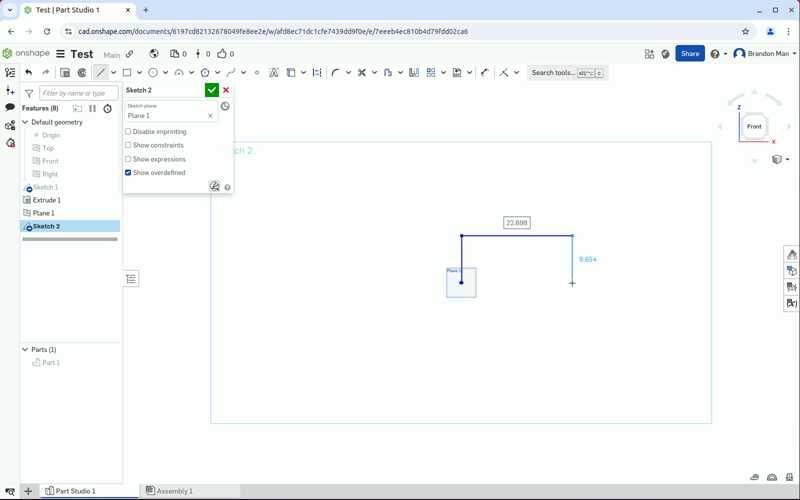
key_up(shift)
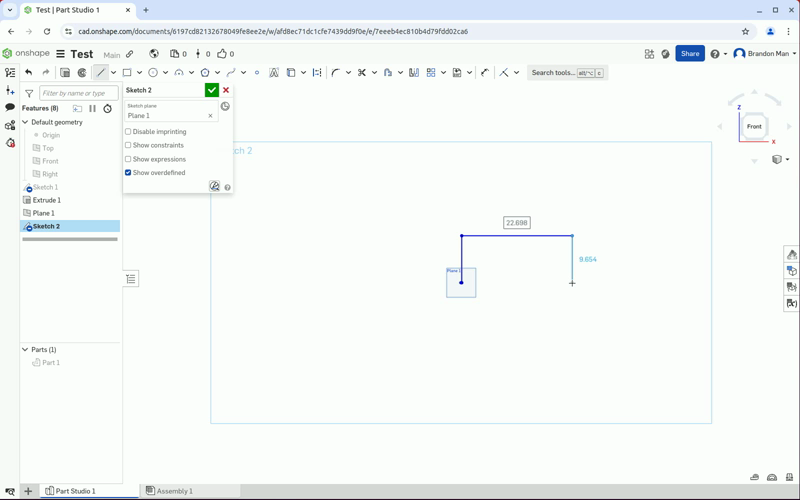
key_down(shift)
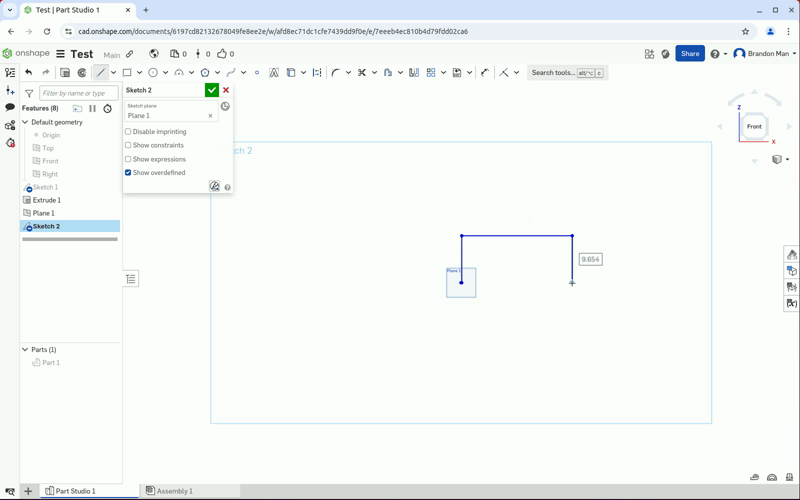
mouse_move(589, 282)
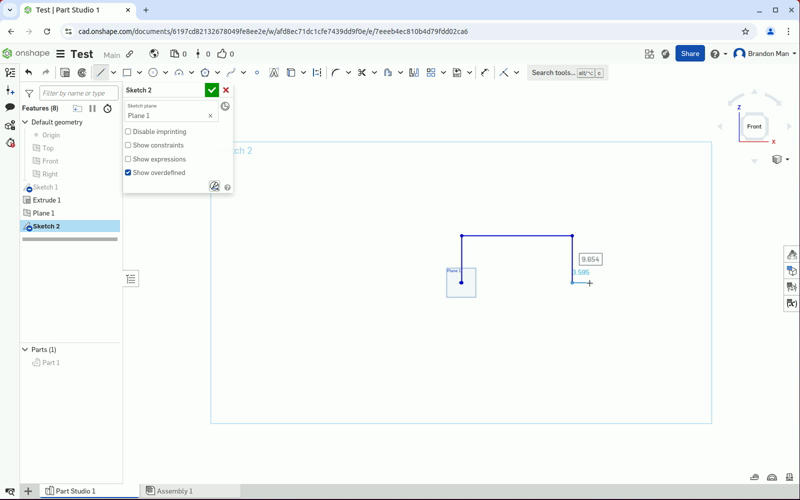
mouse_move(573, 282)
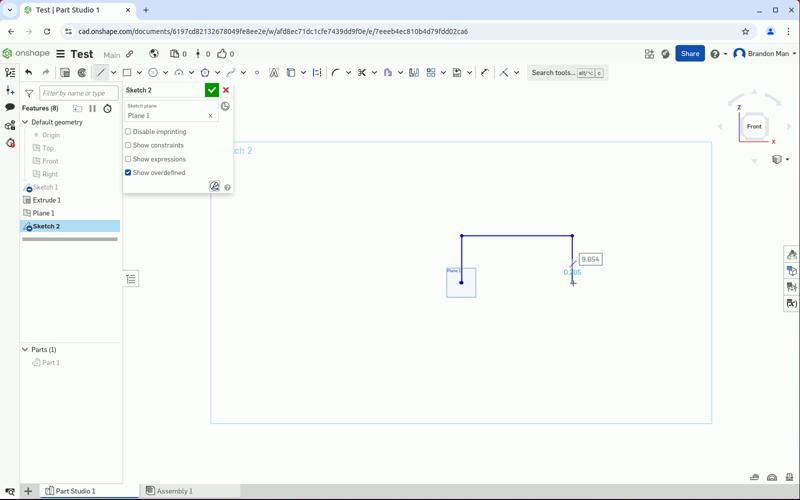
scroll(6)
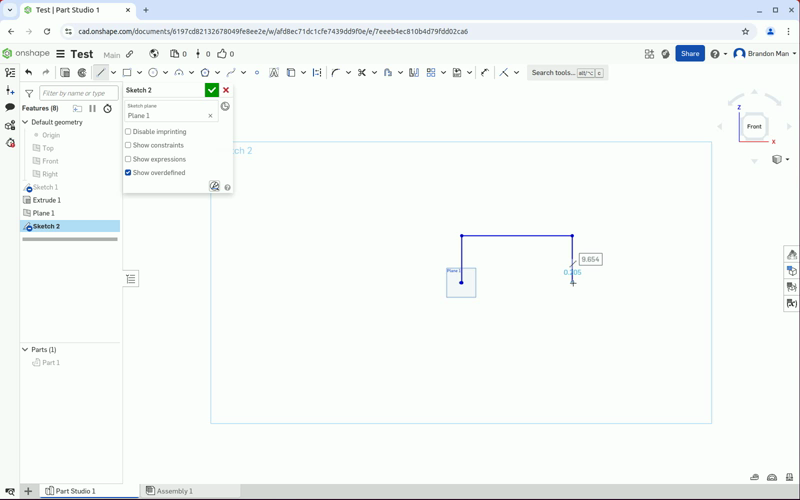
scroll(6)
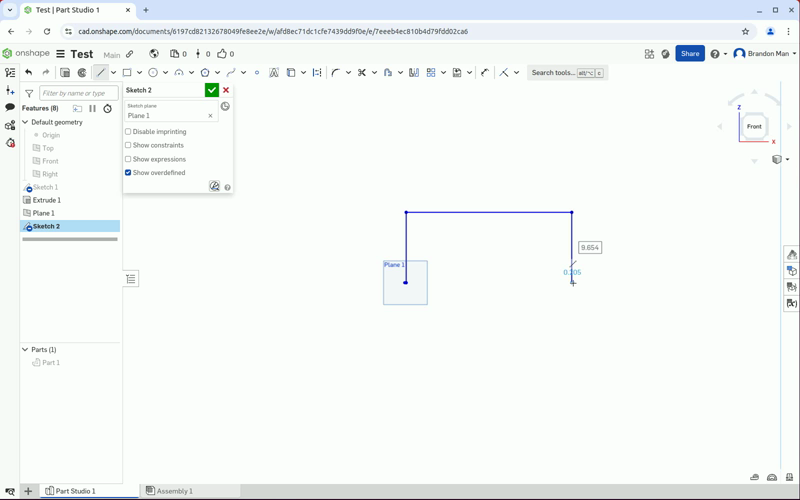
scroll(6)
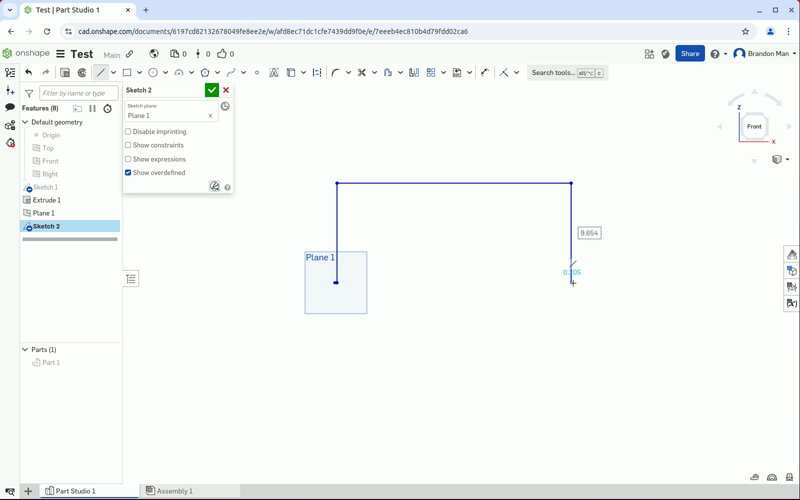
scroll(6)
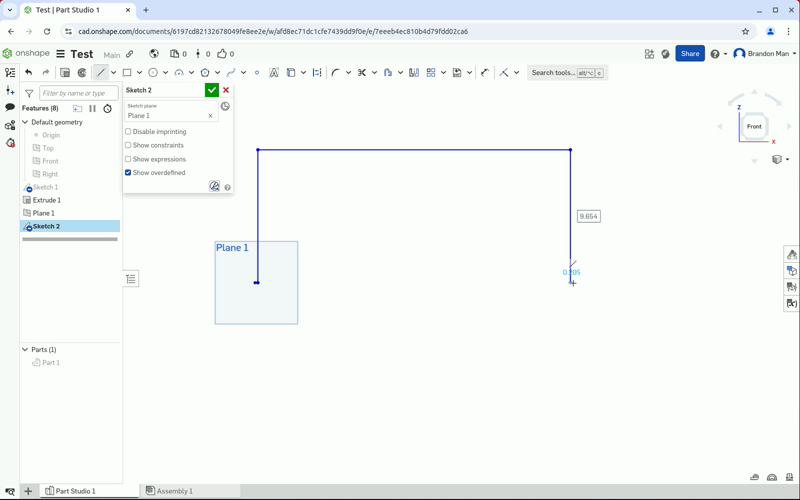
scroll(6)
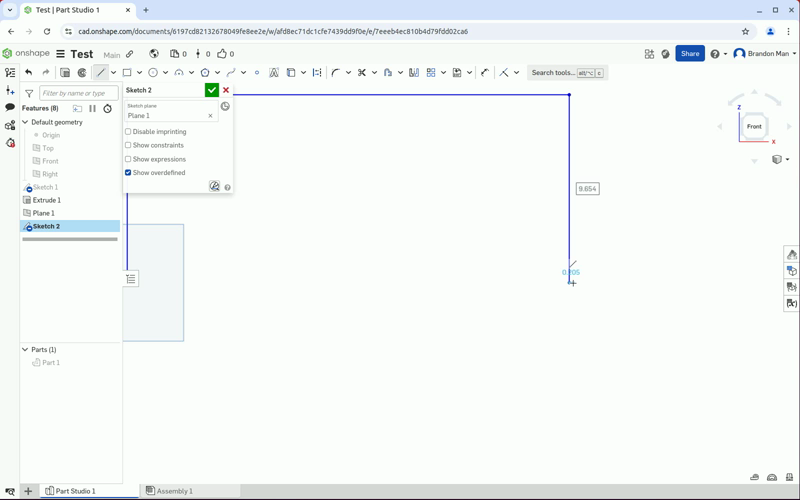
scroll(6)
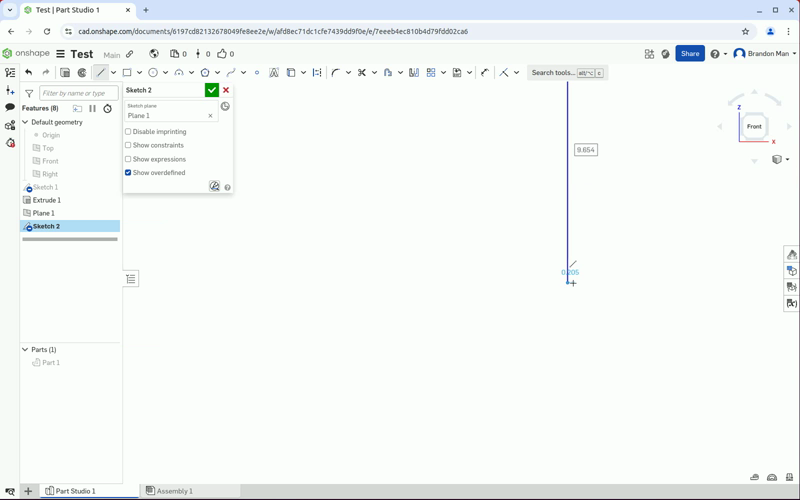
scroll(6)
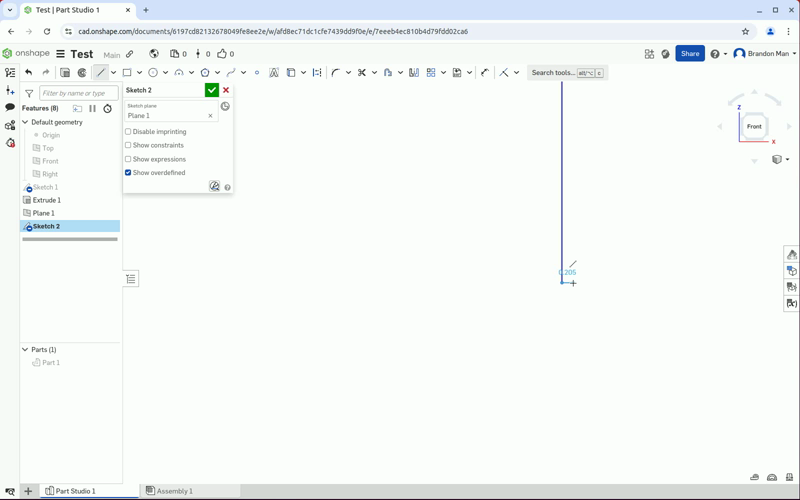
click(573, 282)
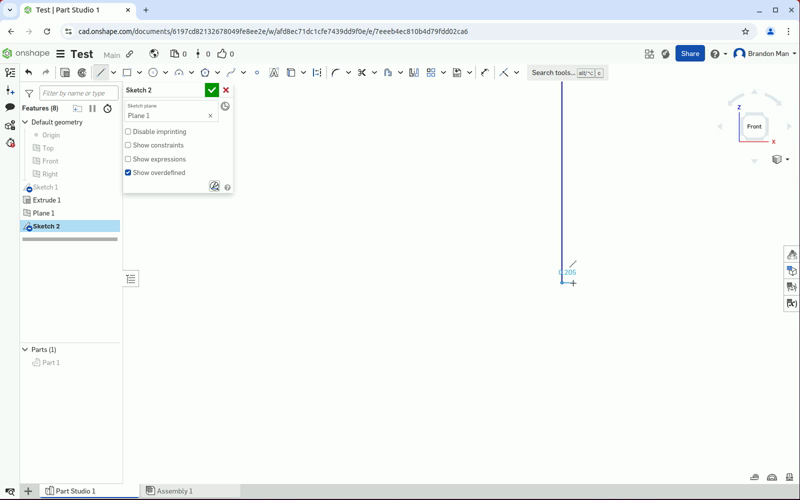
scroll(-6)
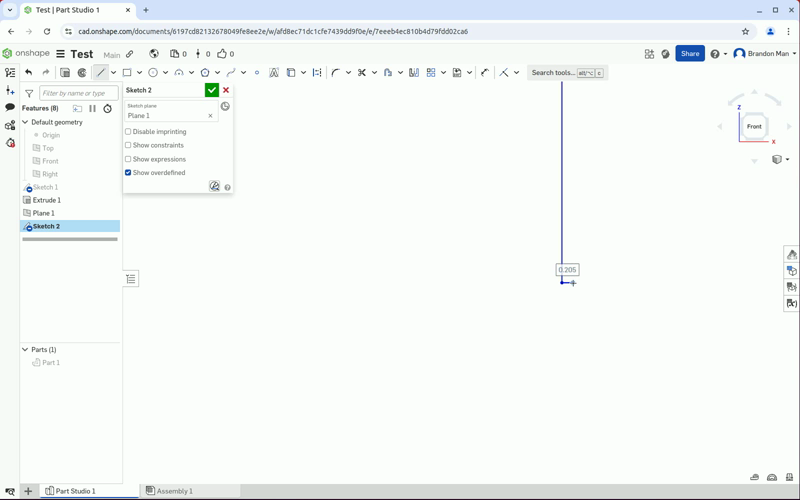
scroll(-6)
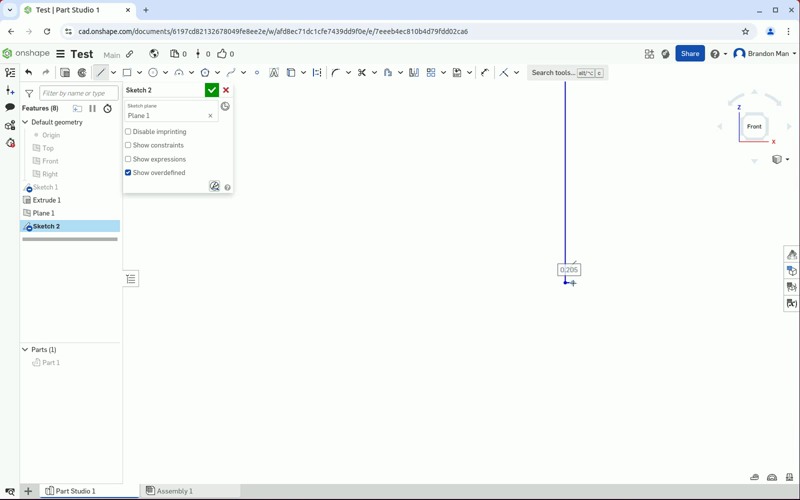
scroll(-6)
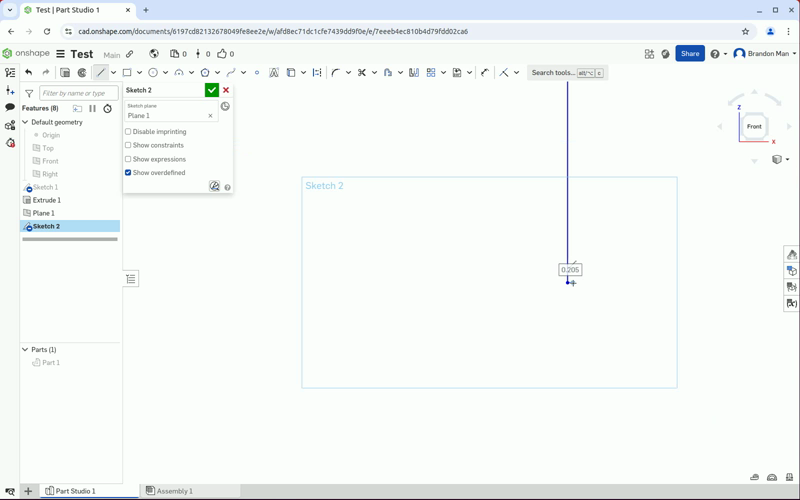
scroll(-6)
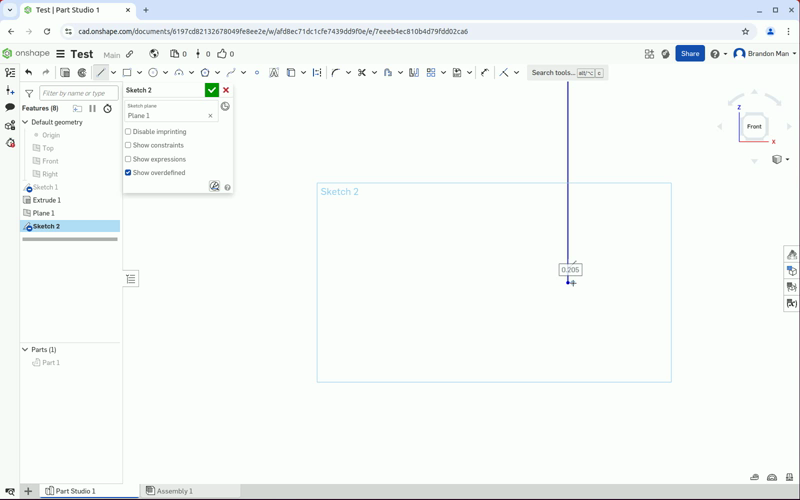
scroll(-6)
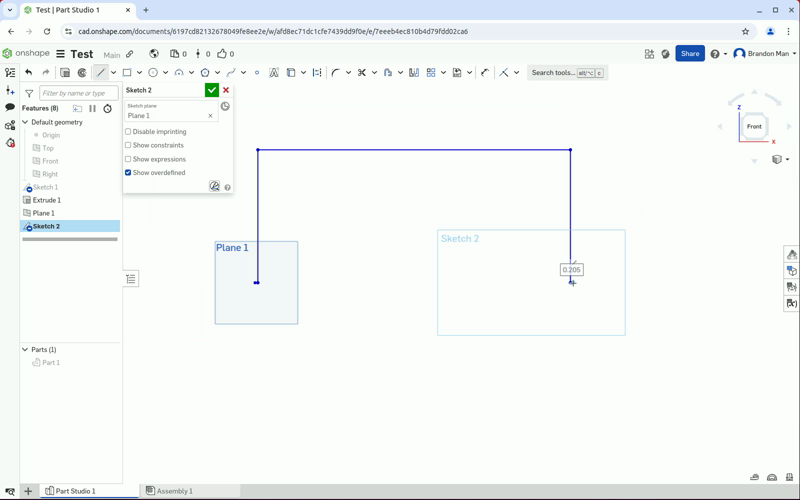
scroll(-6)
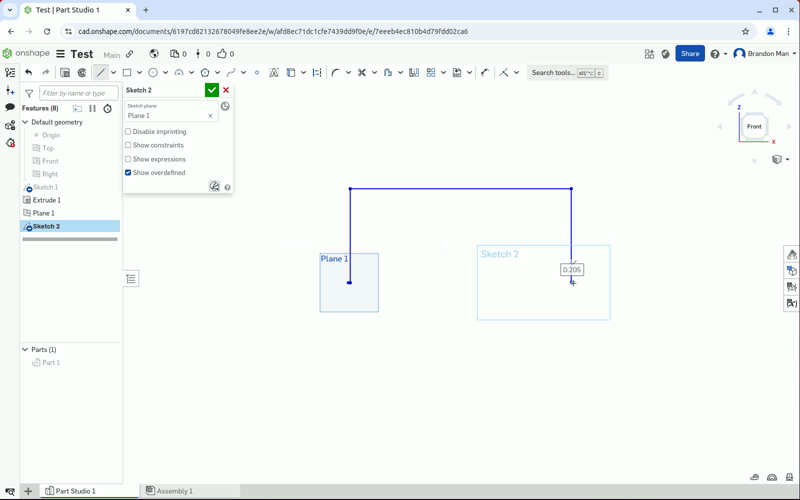
scroll(-6)
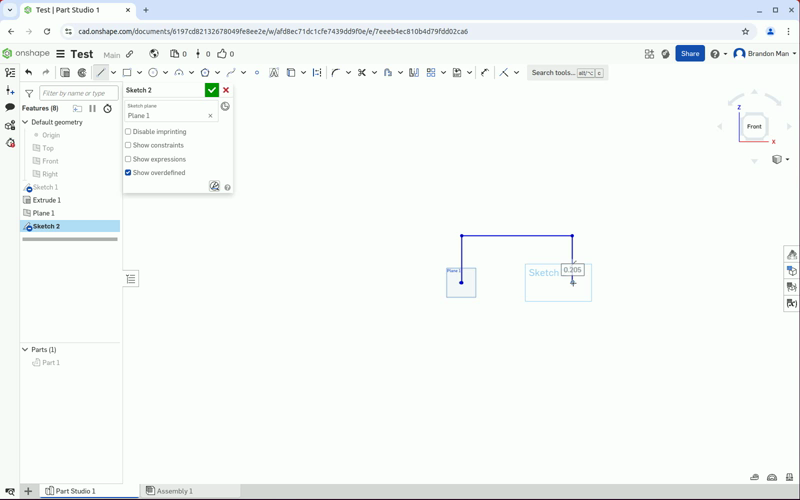
key_up(shift)
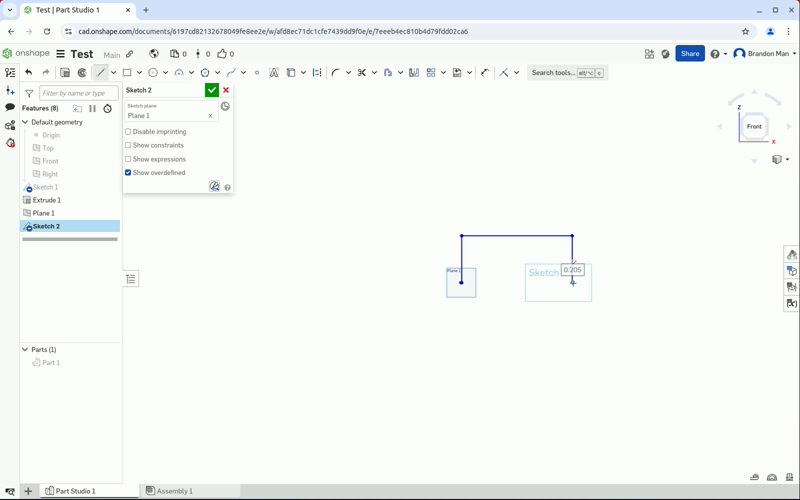
key_down(shift)
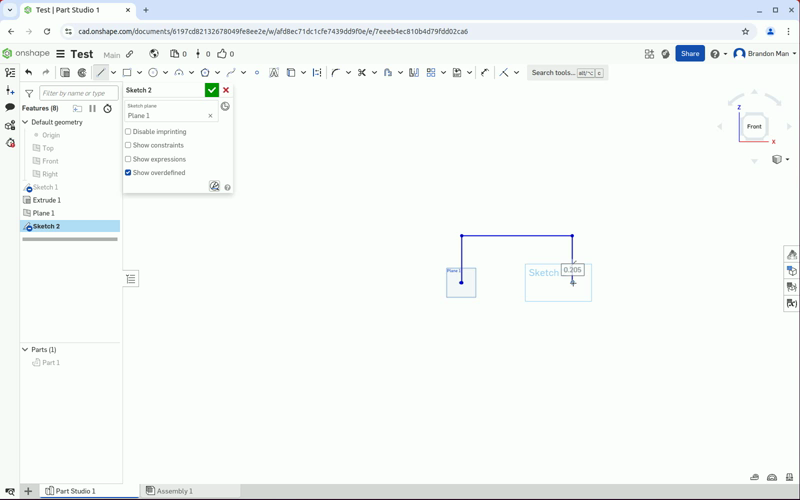
mouse_move(589, 282)
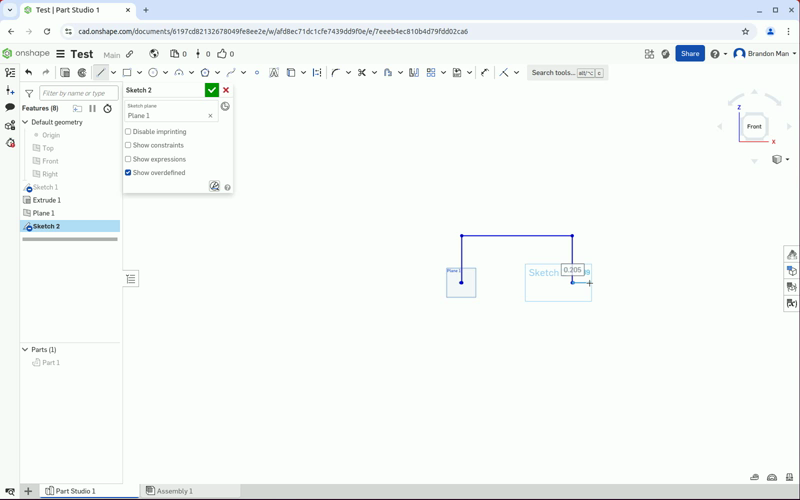
mouse_move(573, 234)
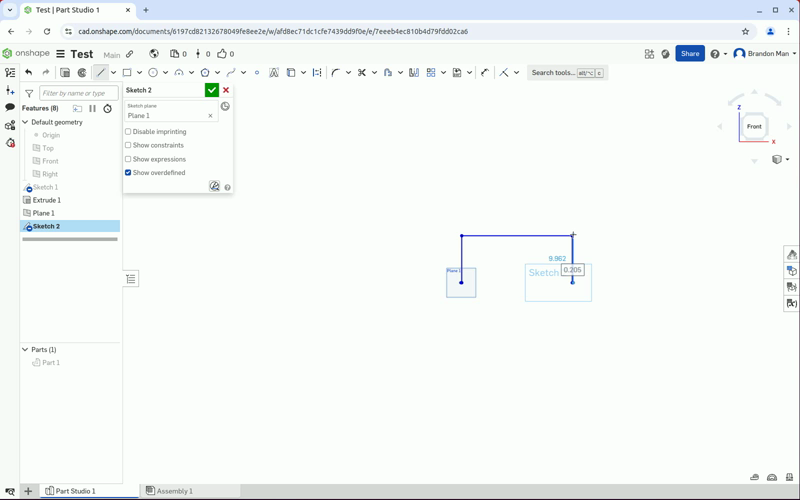
scroll(6)
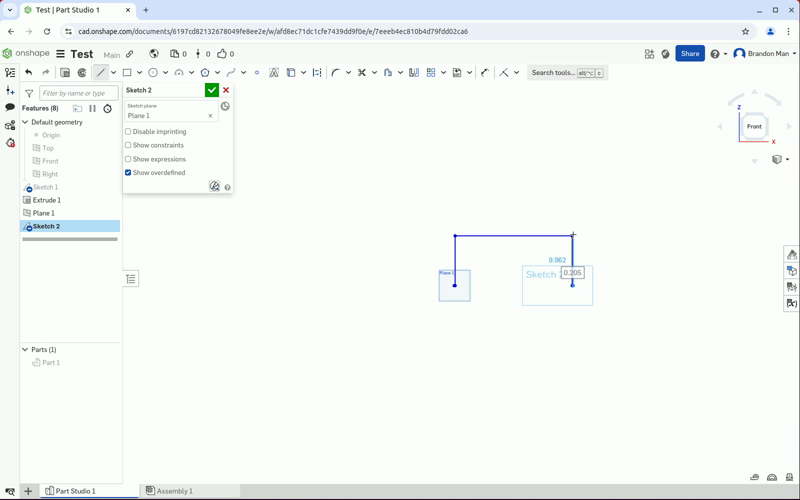
scroll(6)
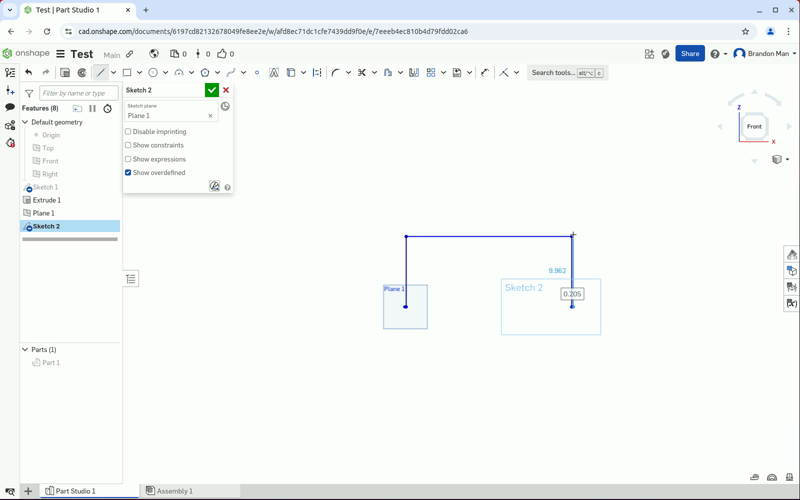
scroll(6)
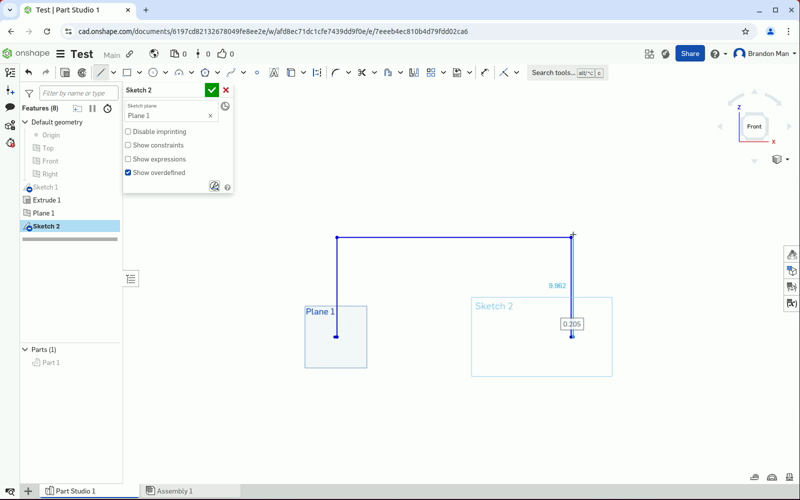
scroll(6)
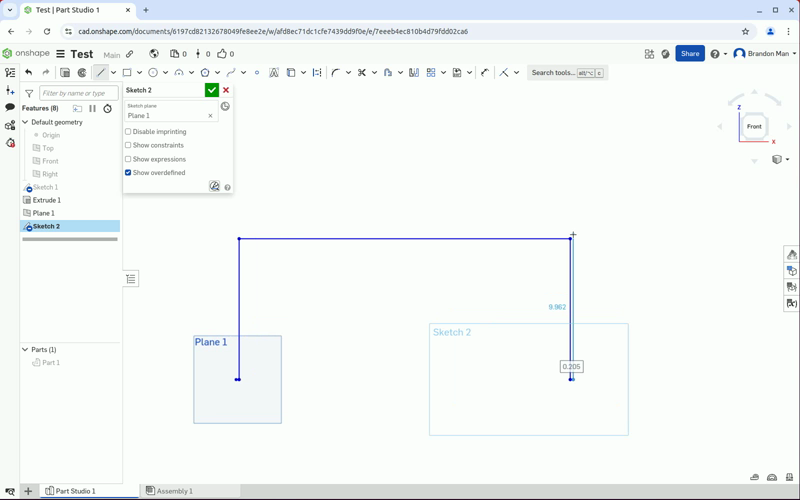
scroll(6)
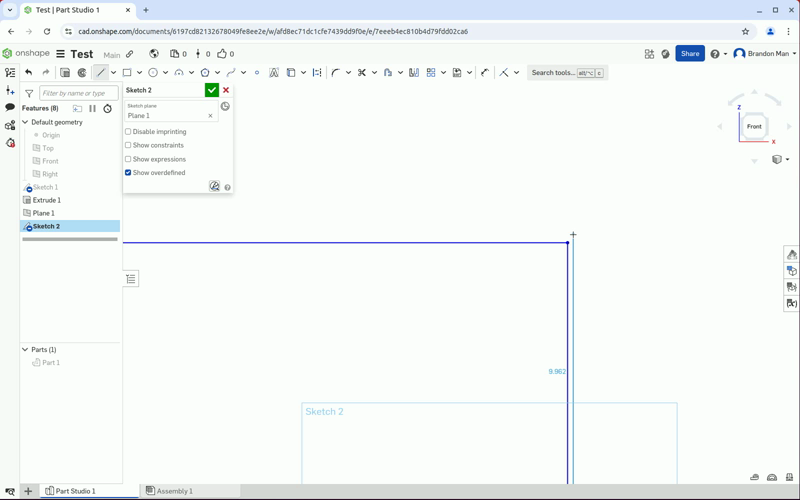
scroll(6)
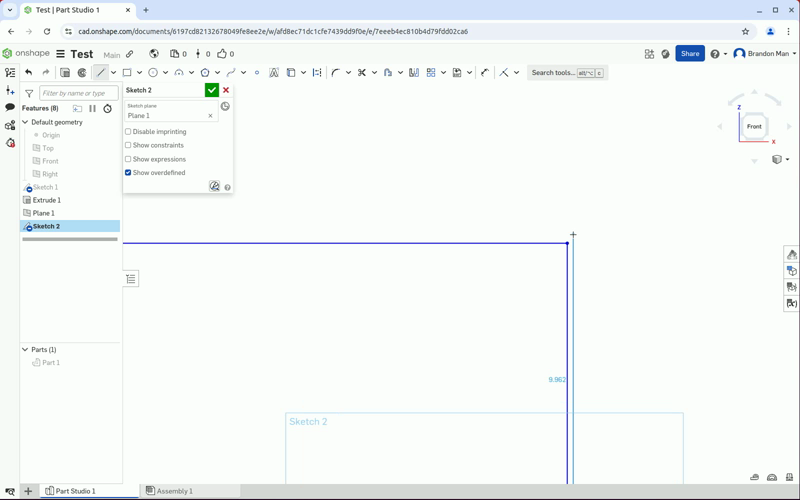
scroll(6)
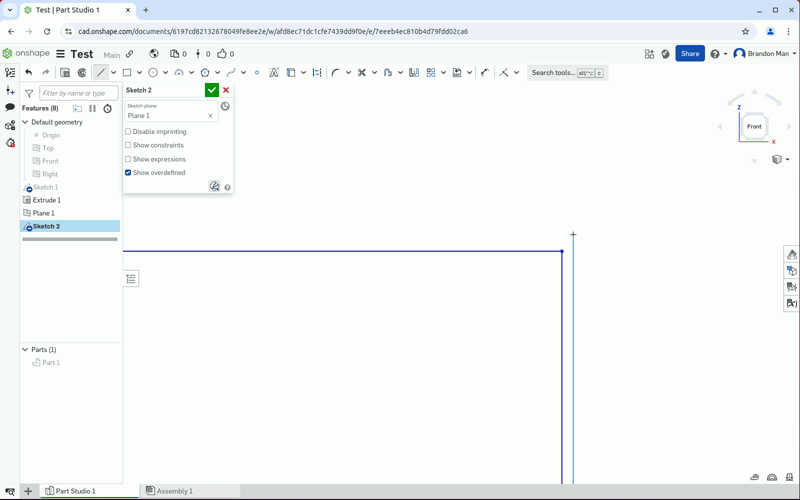
click(573, 234)
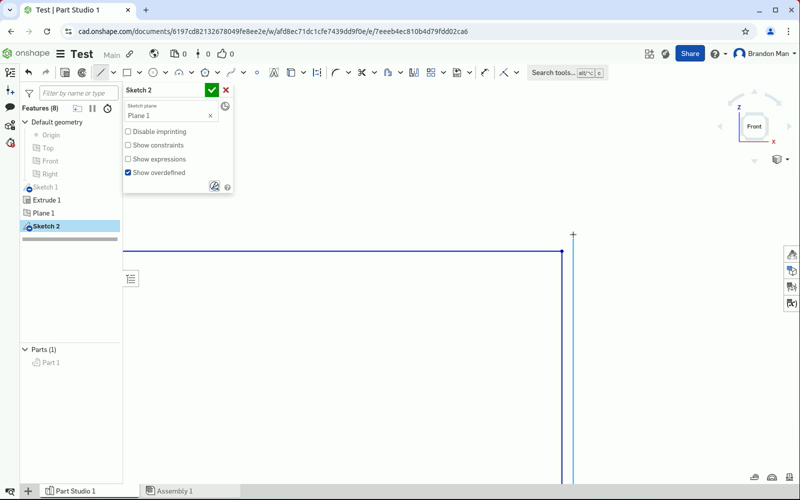
scroll(-6)
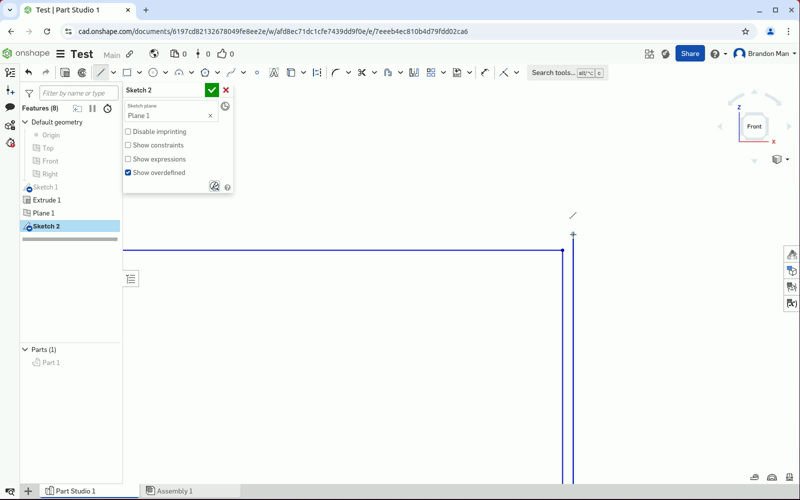
scroll(-6)
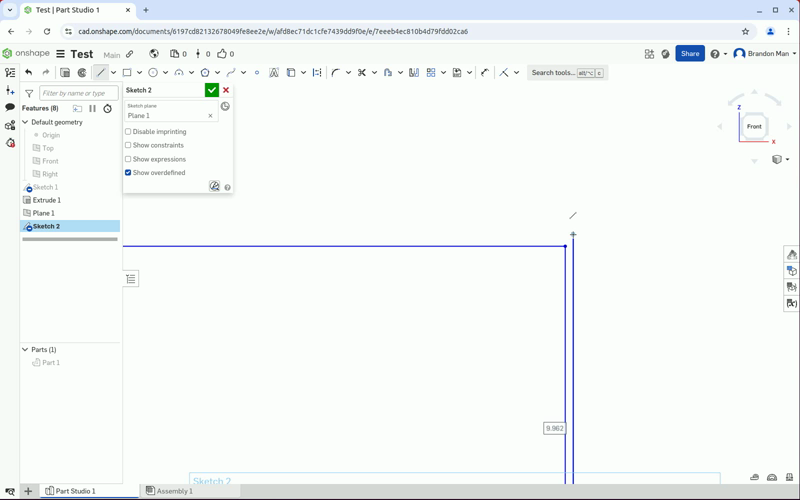
scroll(-6)
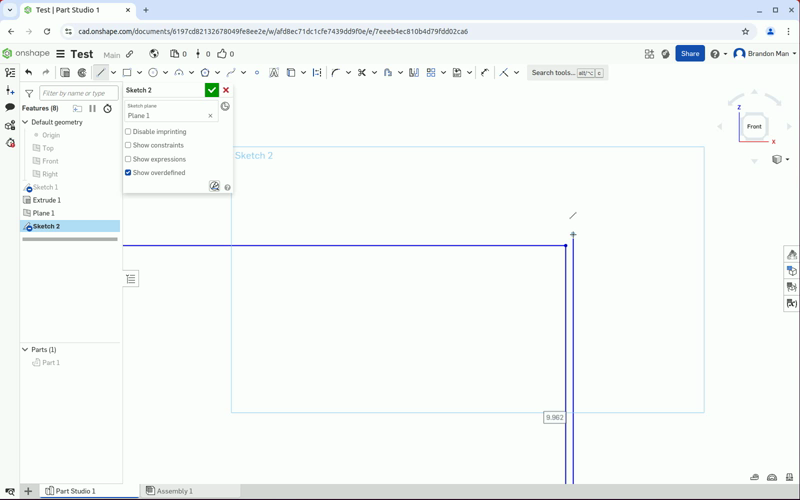
scroll(-6)
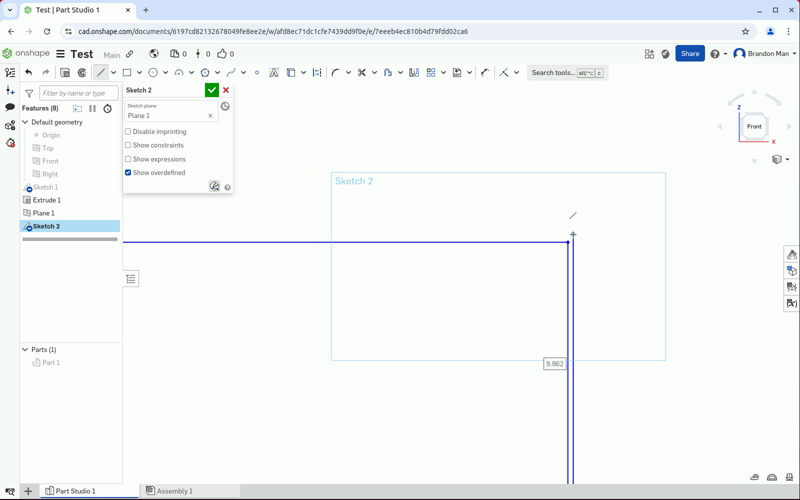
scroll(-6)
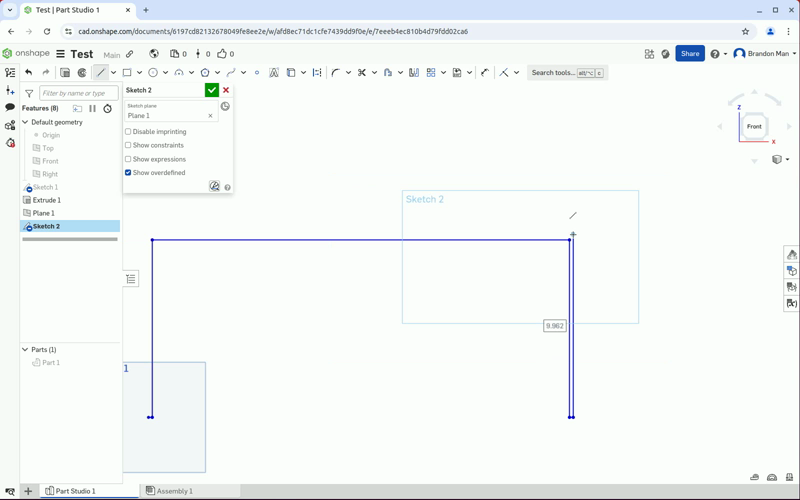
scroll(-6)
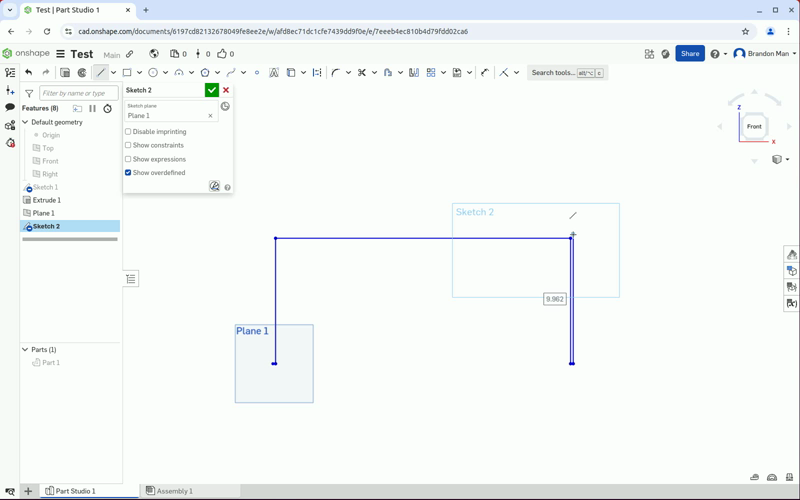
scroll(-6)
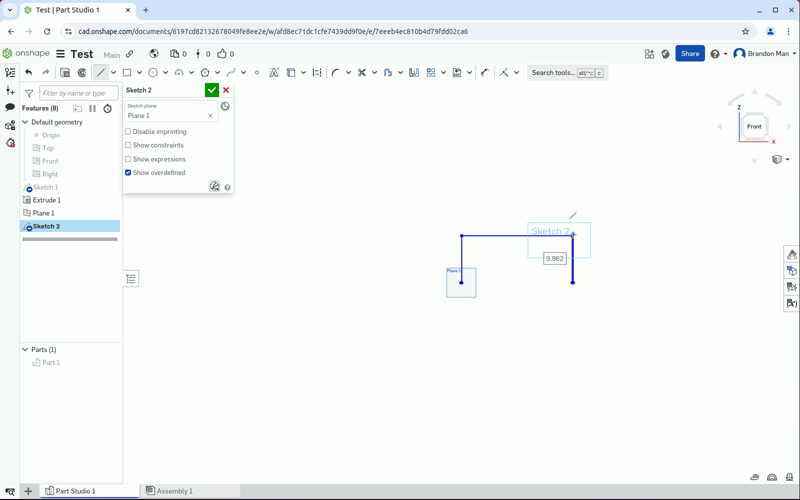
key_up(shift)
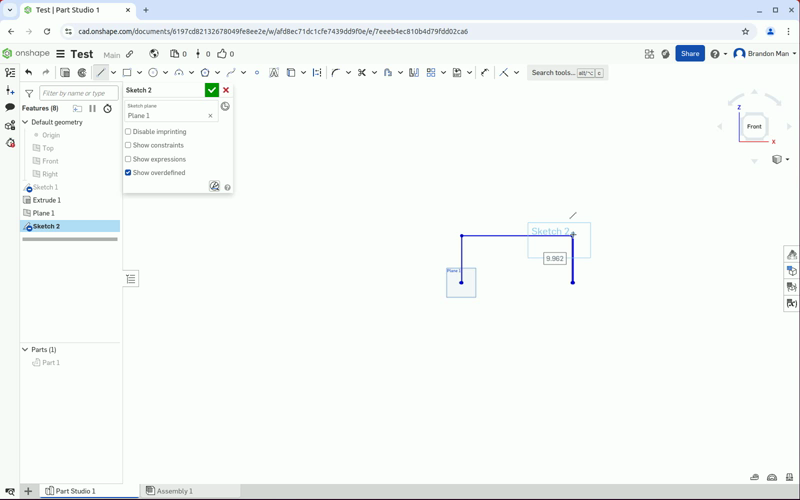
key_down(shift)
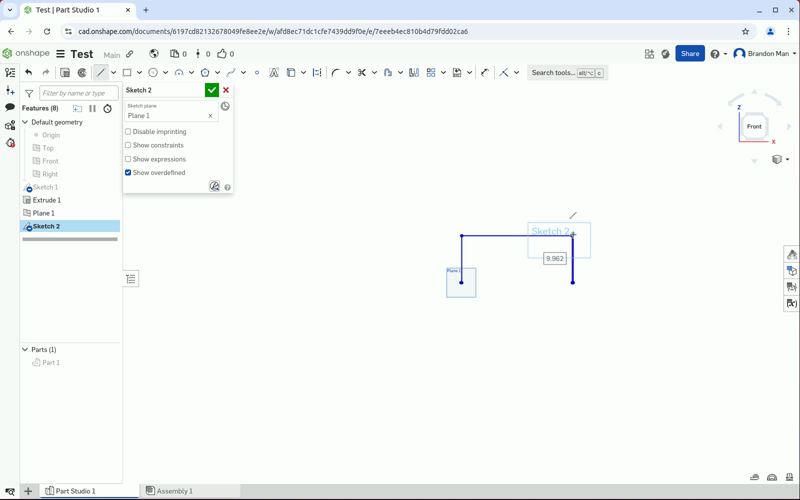
mouse_move(460, 234)
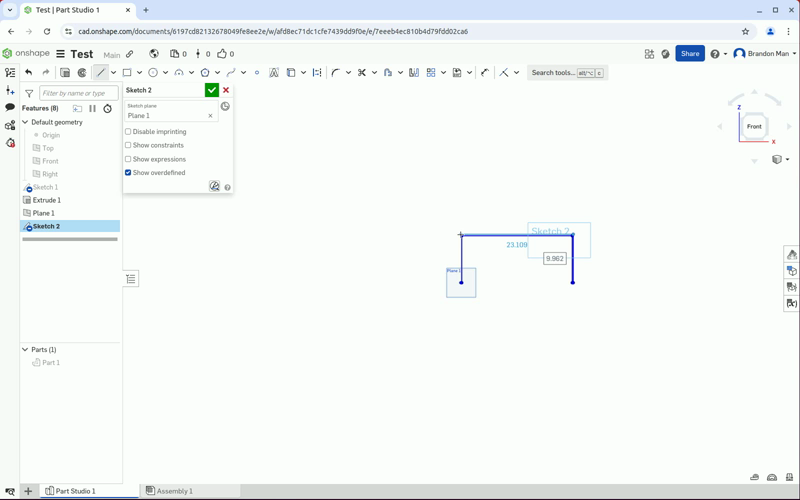
scroll(6)
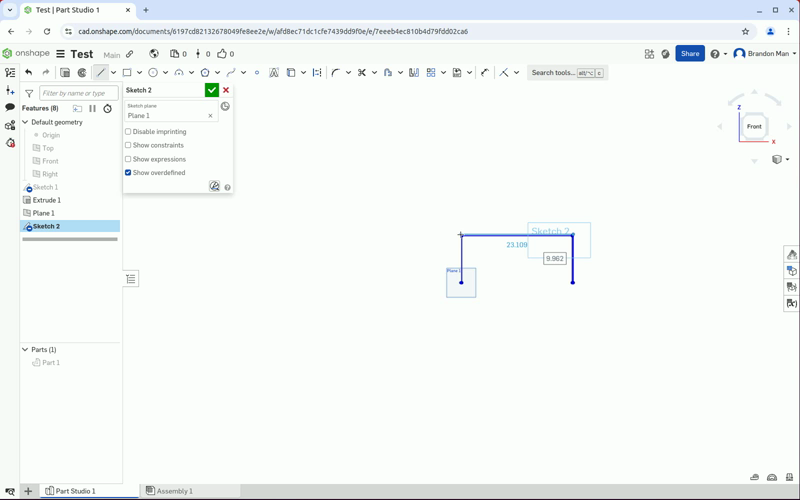
scroll(6)
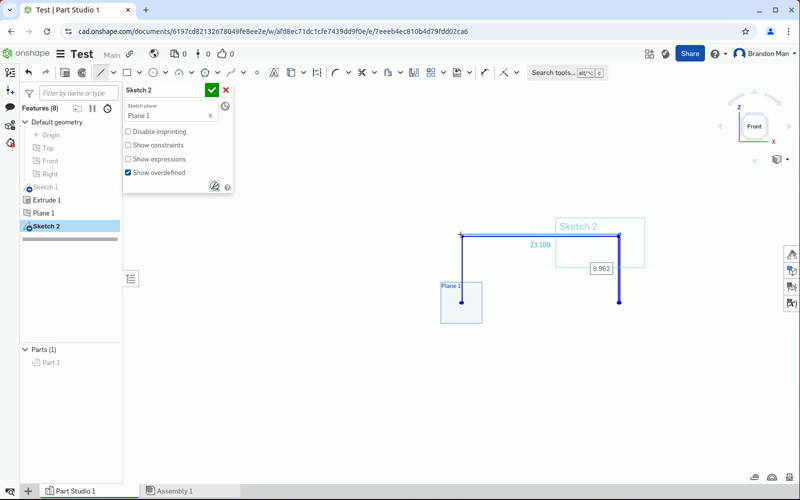
scroll(6)
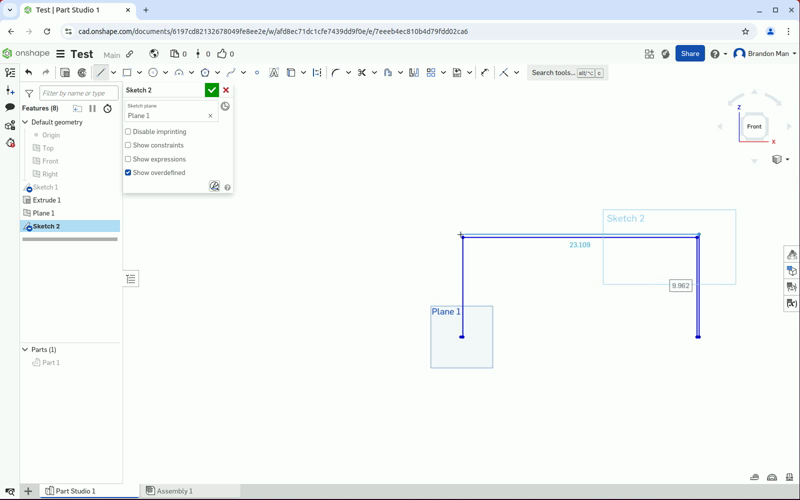
scroll(6)
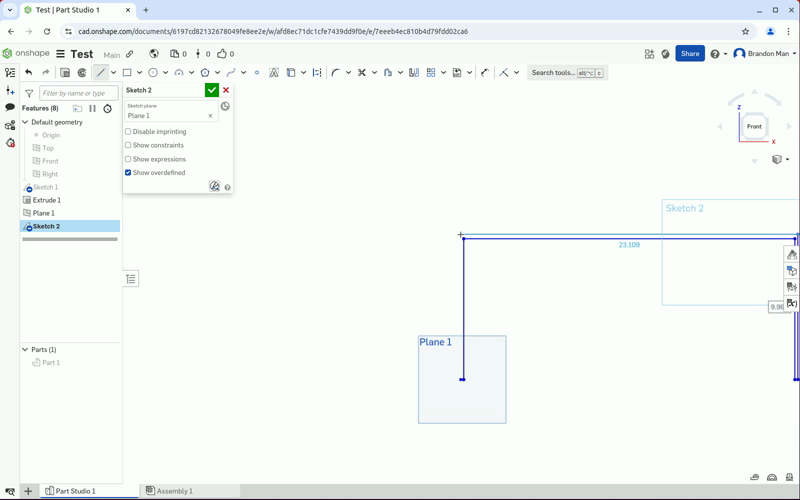
scroll(6)
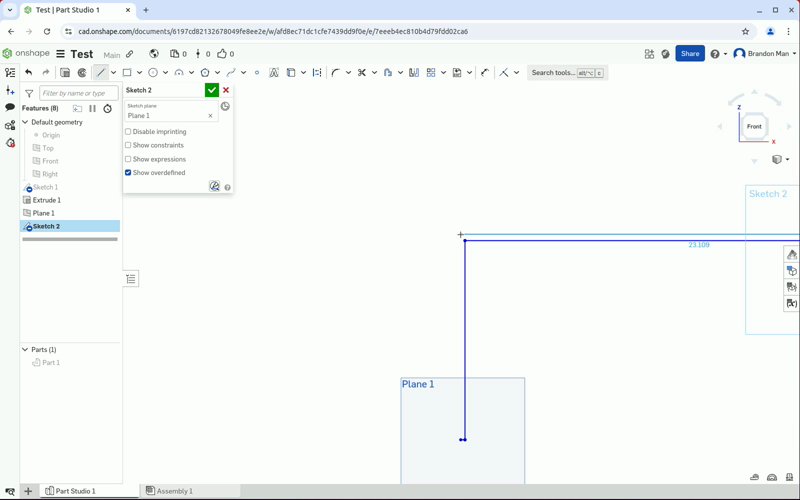
scroll(6)
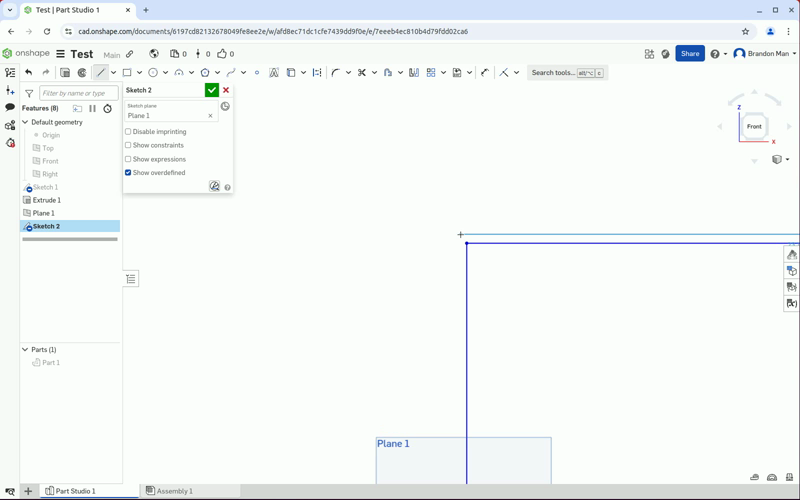
scroll(6)
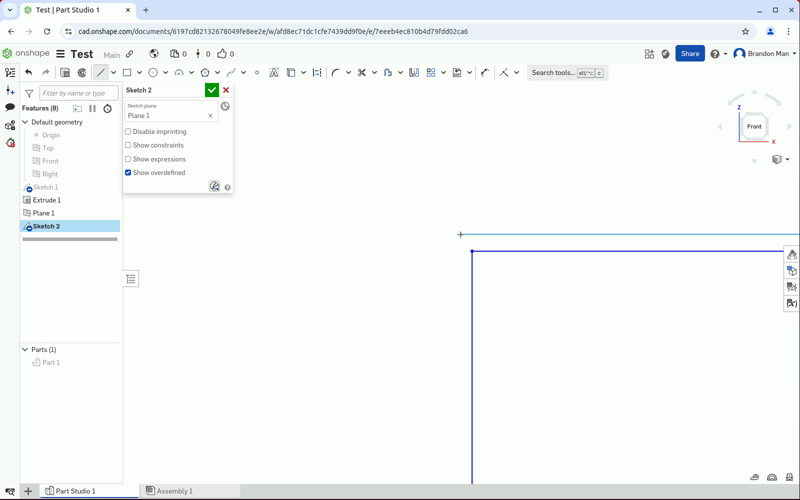
click(460, 234)
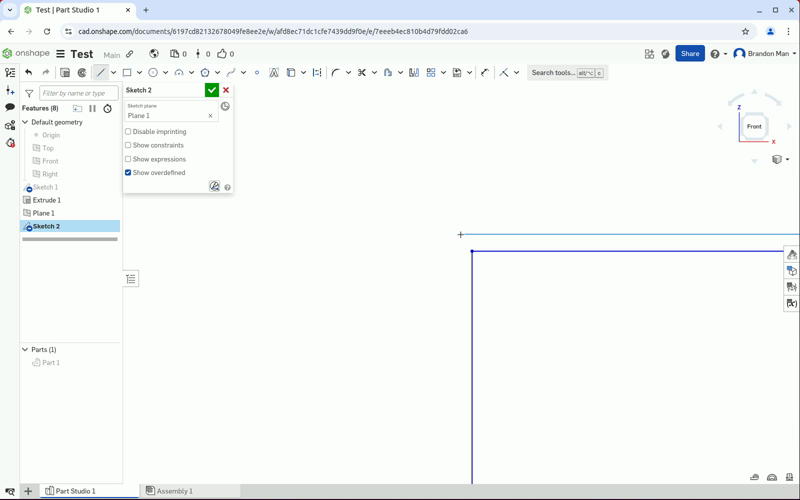
scroll(-6)
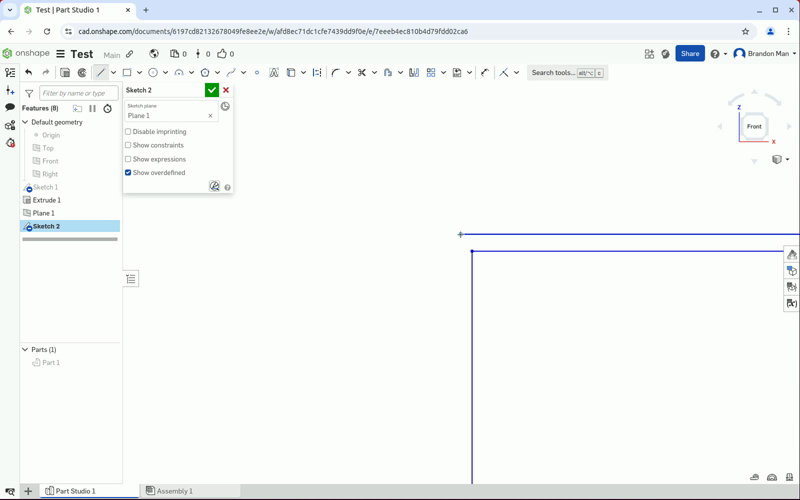
scroll(-6)
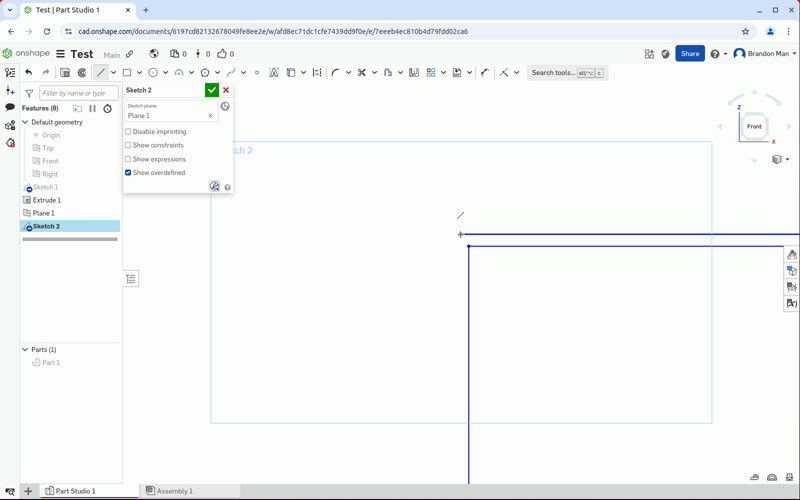
scroll(-6)
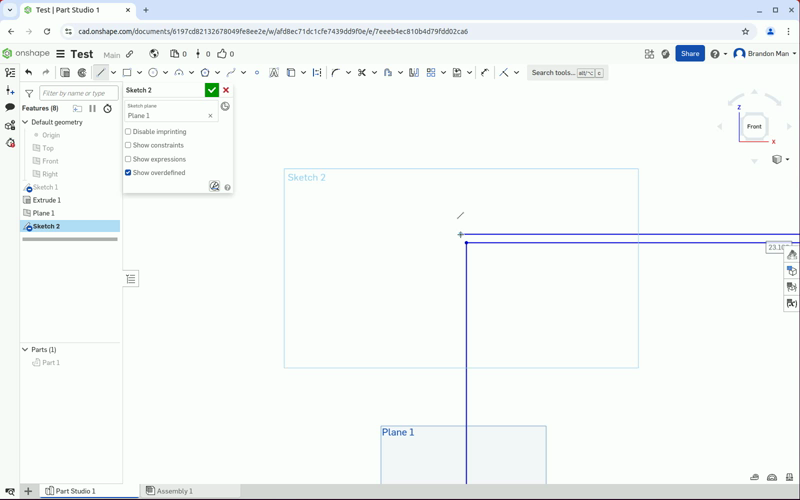
scroll(-6)
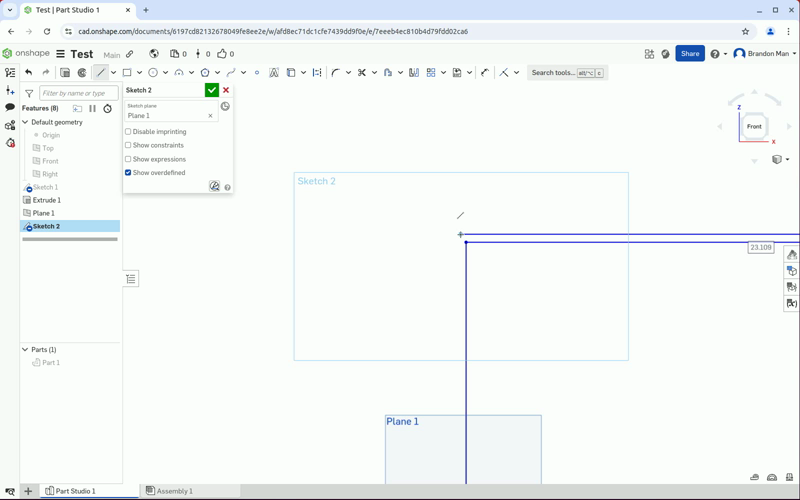
scroll(-6)
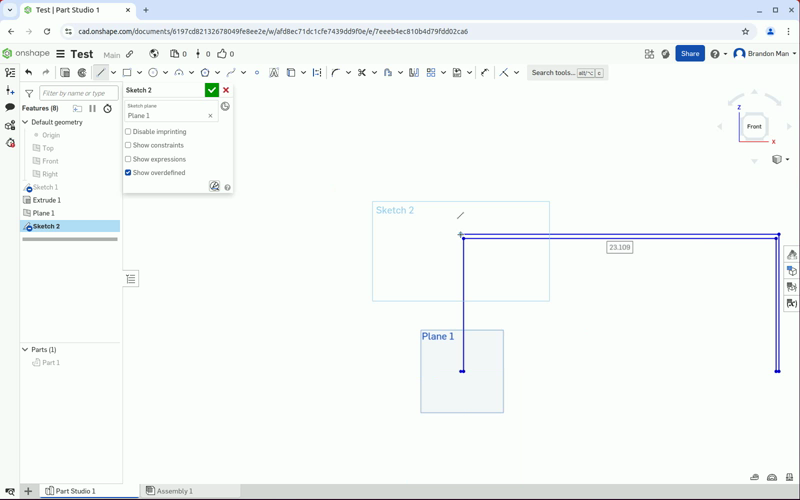
scroll(-6)
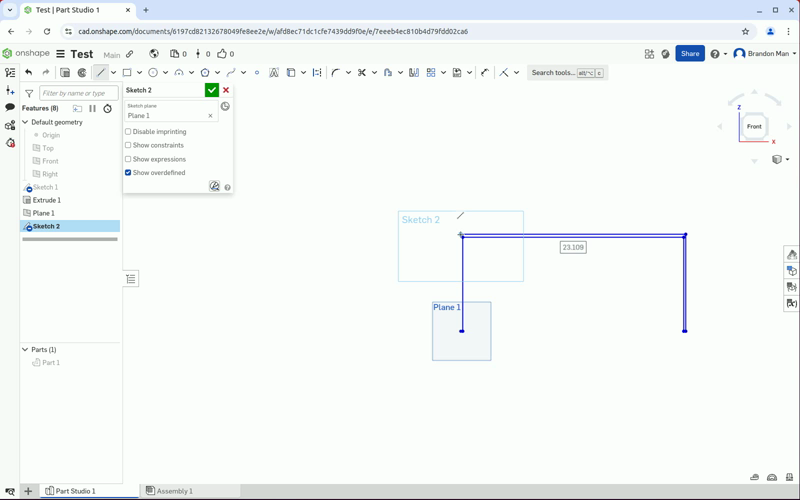
scroll(-6)
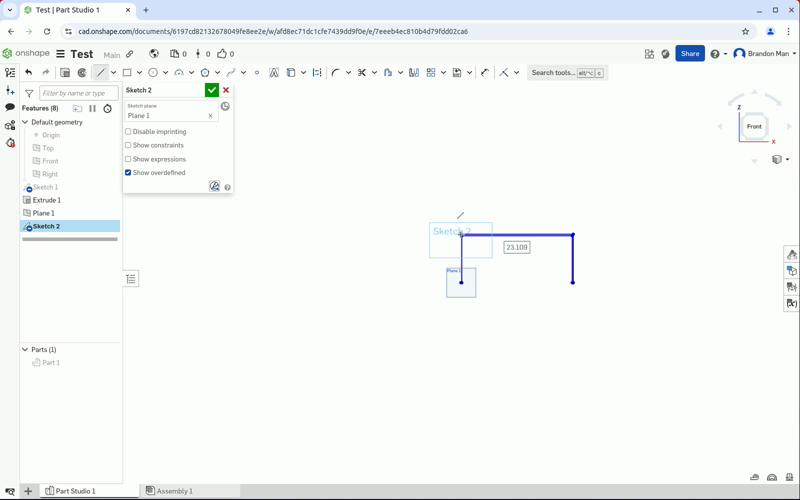
key_up(shift)
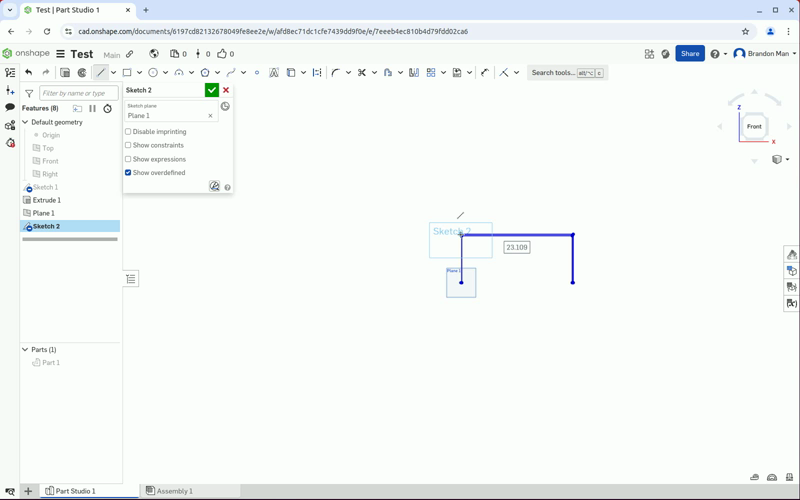
mouse_move(490, 234)
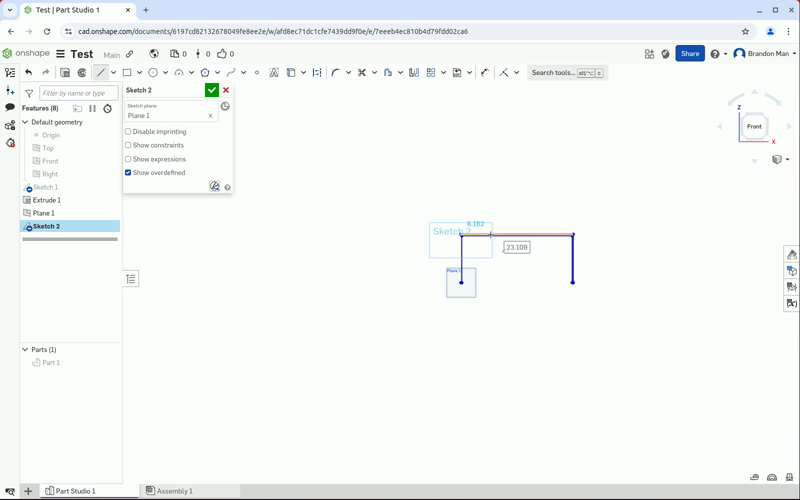
key_down(shift)
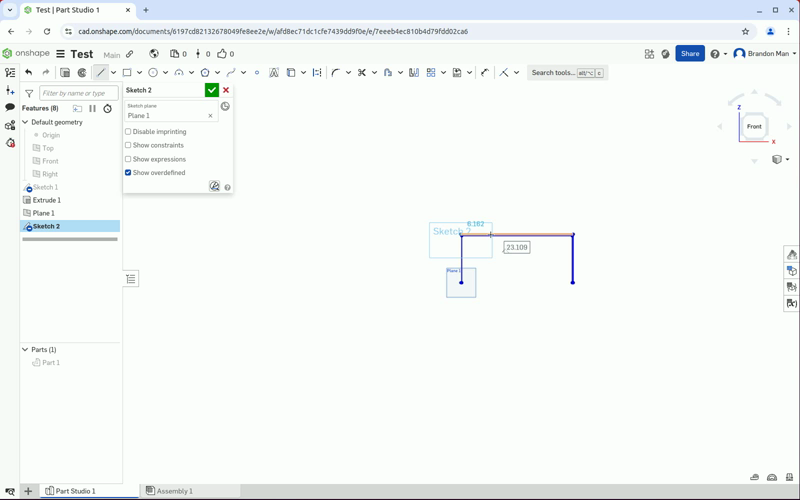
mouse_move(460, 282)
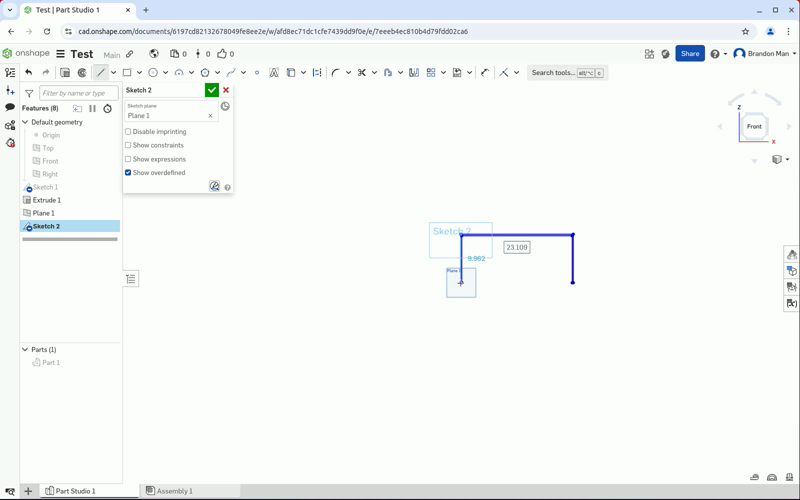
scroll(6)
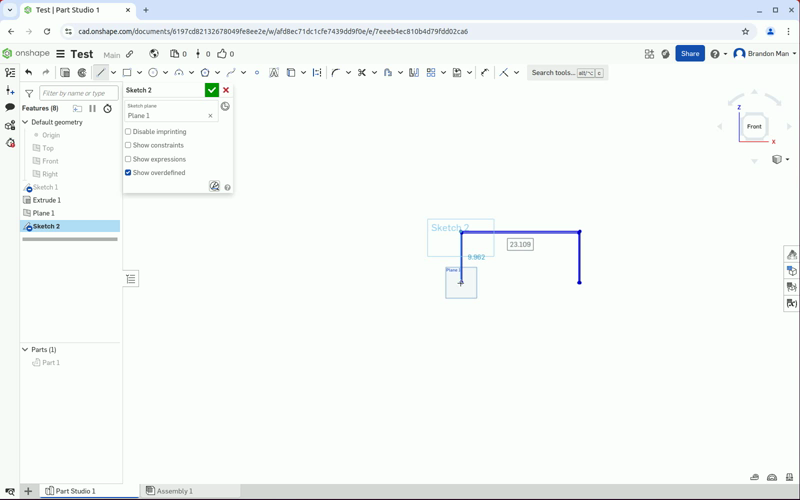
scroll(6)
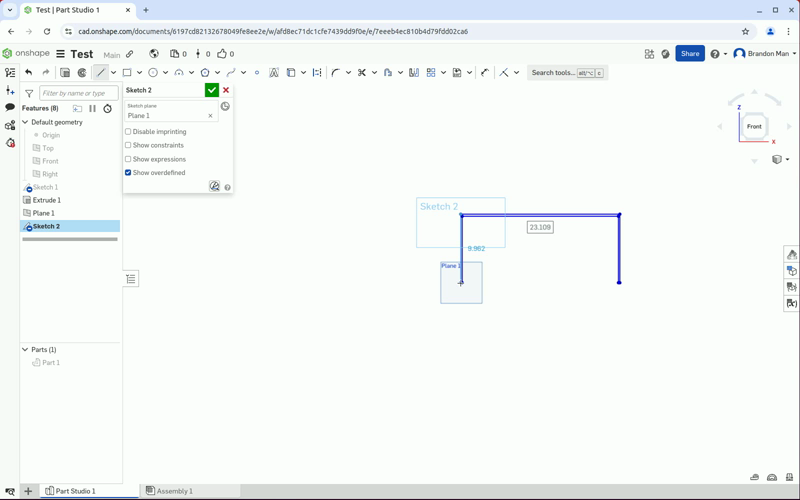
scroll(6)
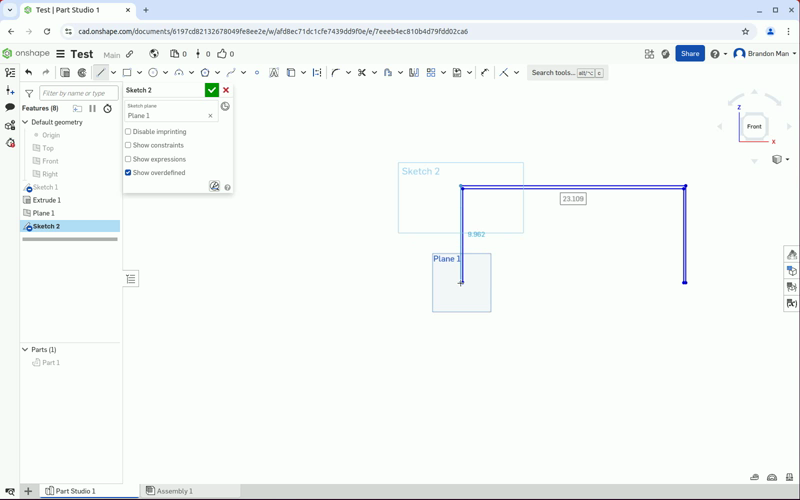
scroll(6)
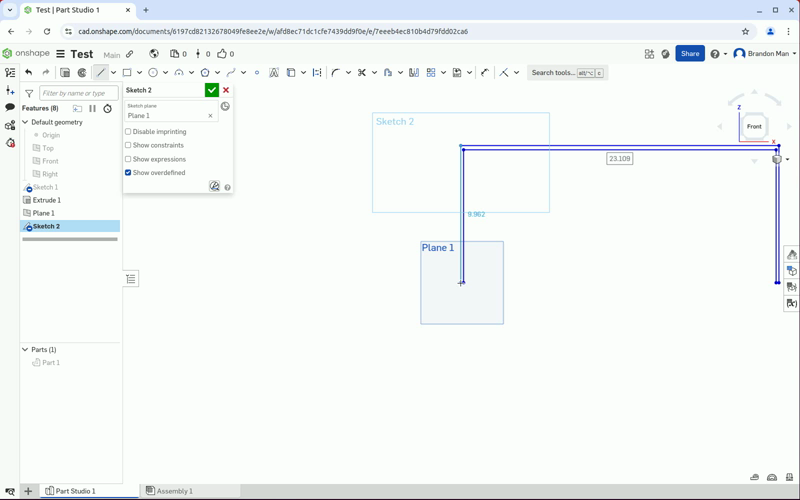
scroll(6)
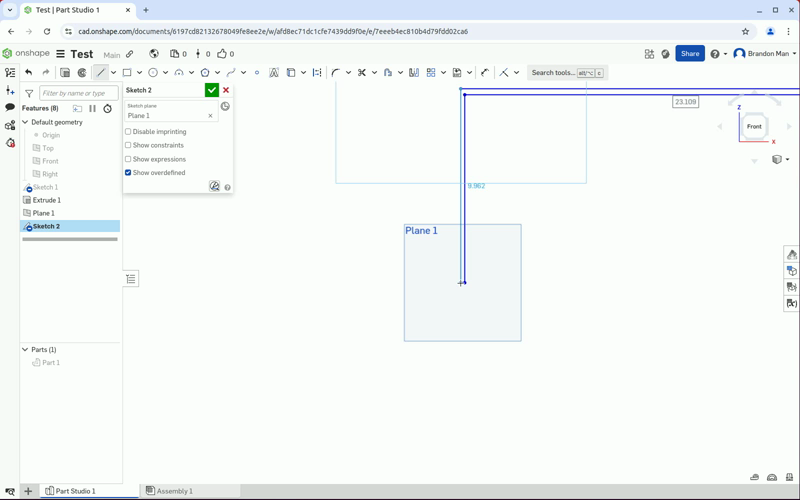
scroll(6)
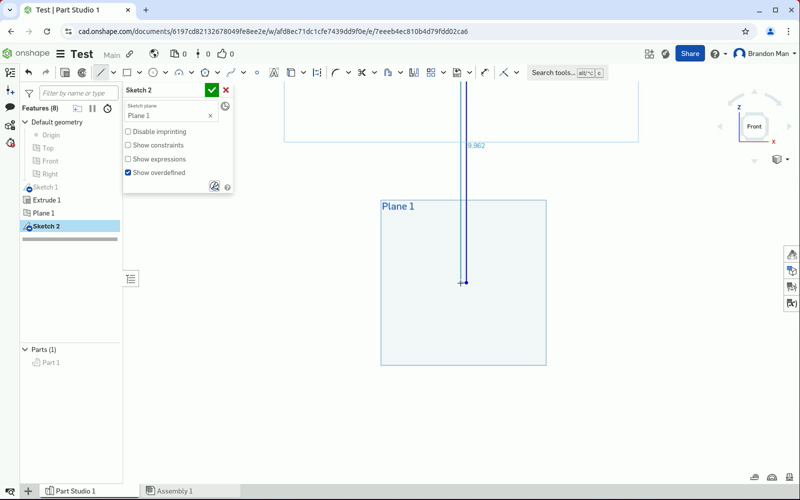
scroll(6)
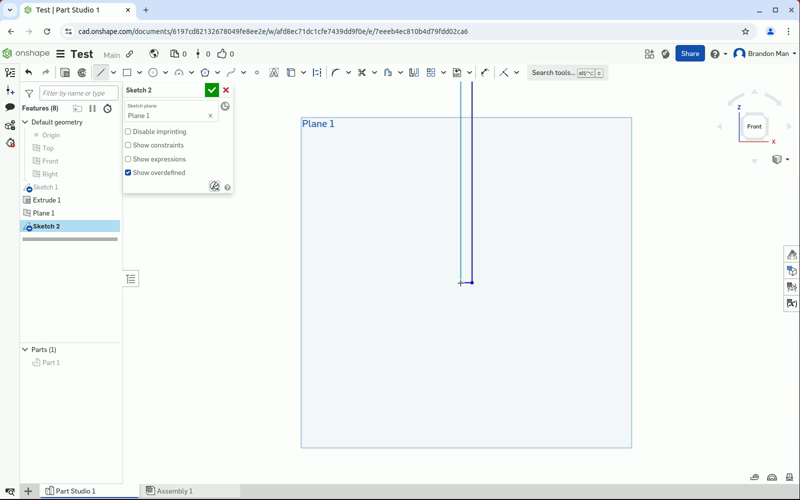
key_up(shift)
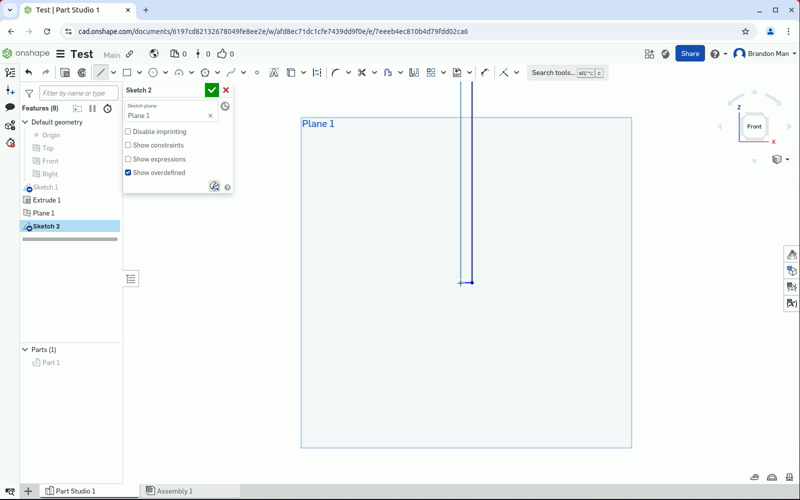
click(460, 282)
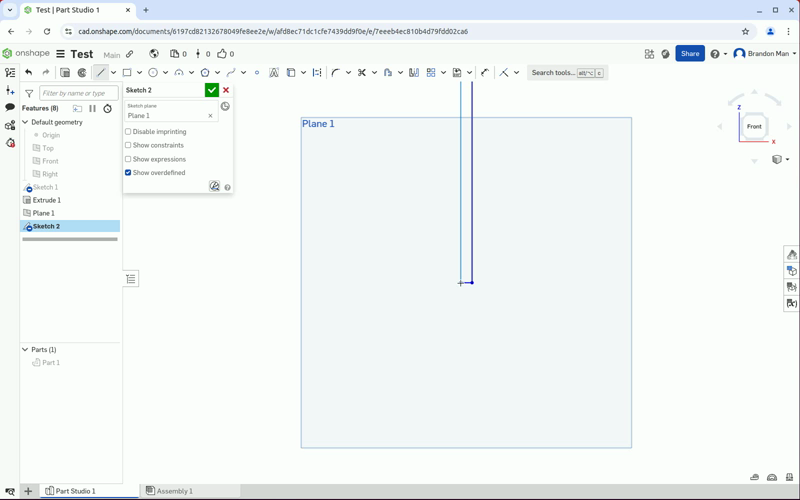
scroll(-6)
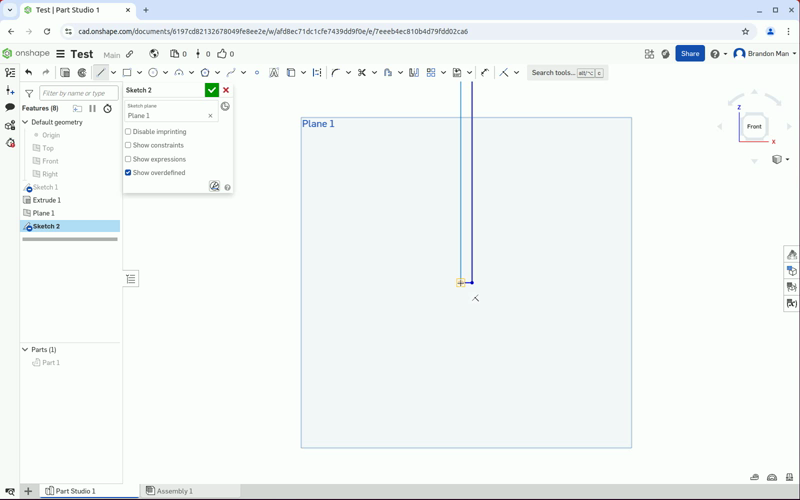
scroll(-6)
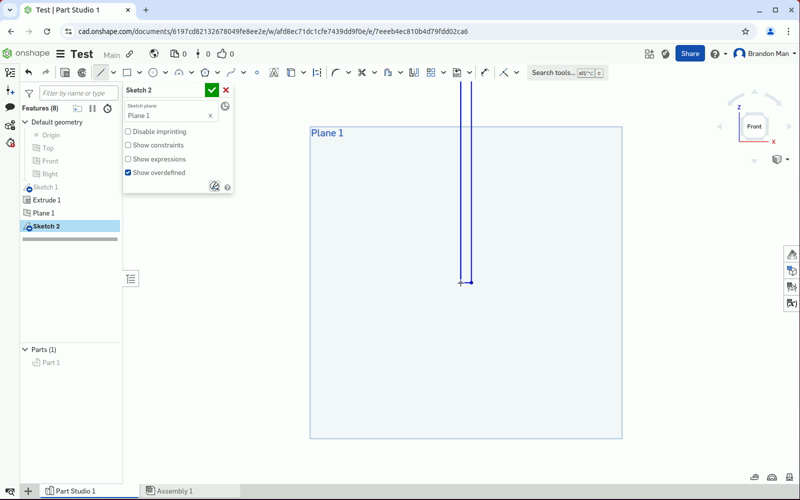
scroll(-6)
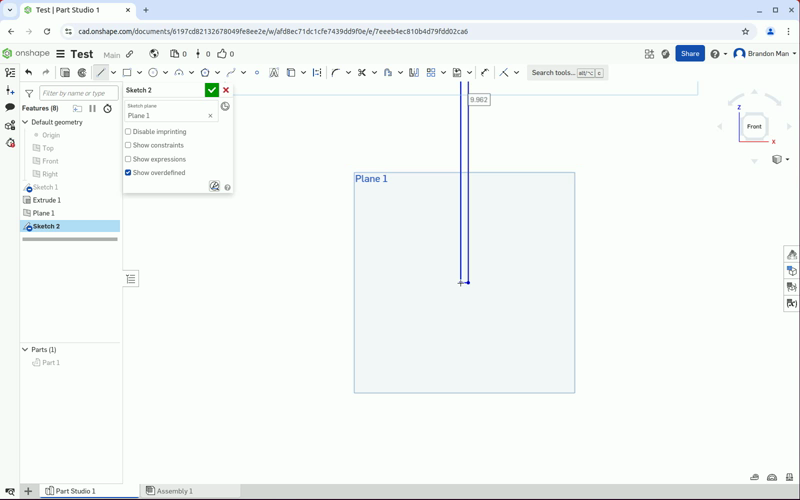
scroll(-6)
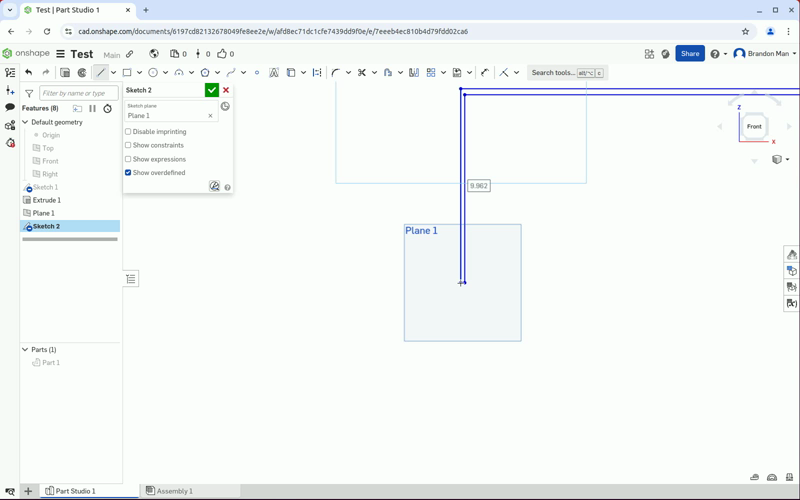
scroll(-6)
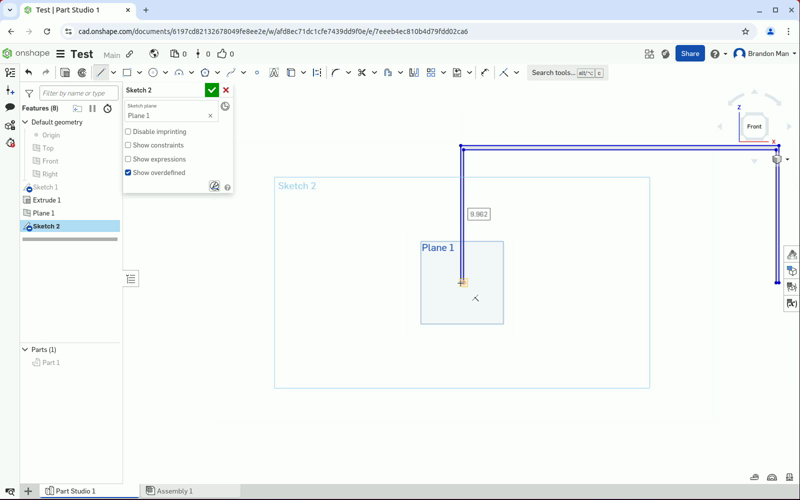
scroll(-6)
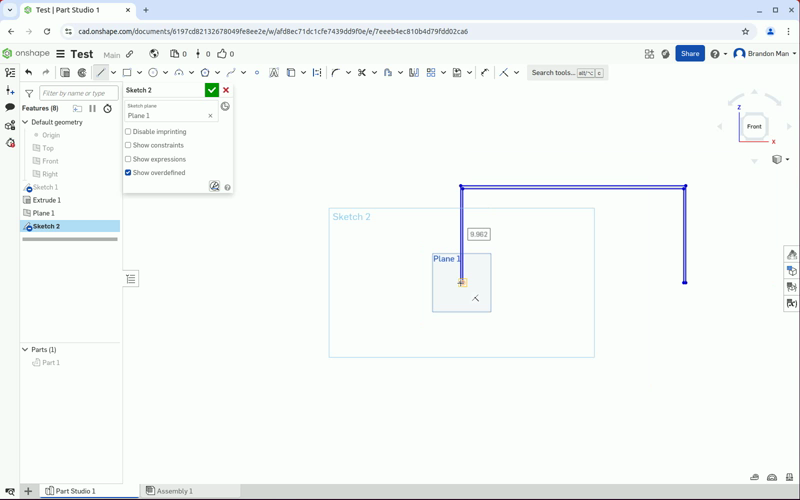
scroll(-6)
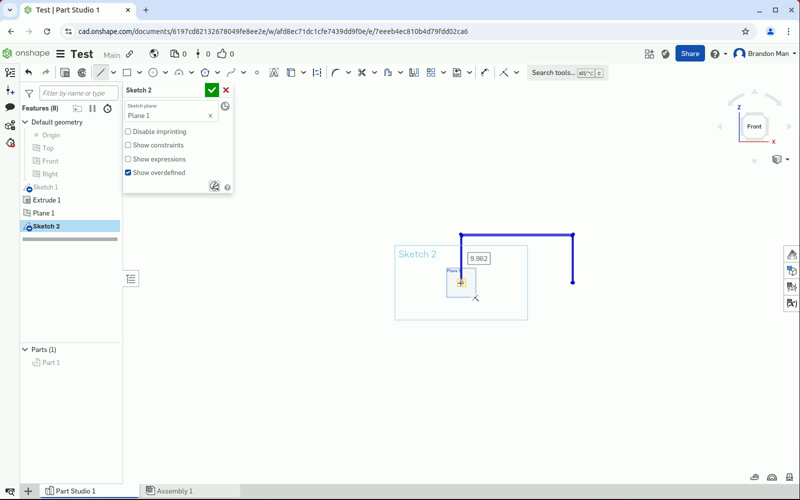
key(esc)
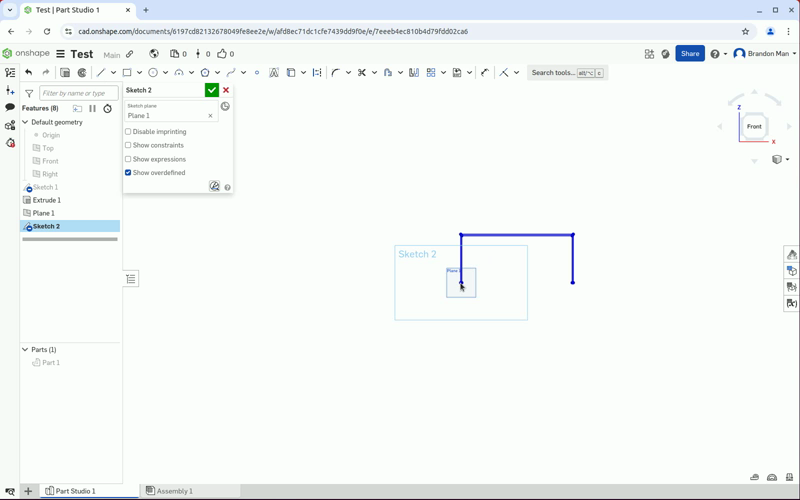
mouse_move(461, 236)
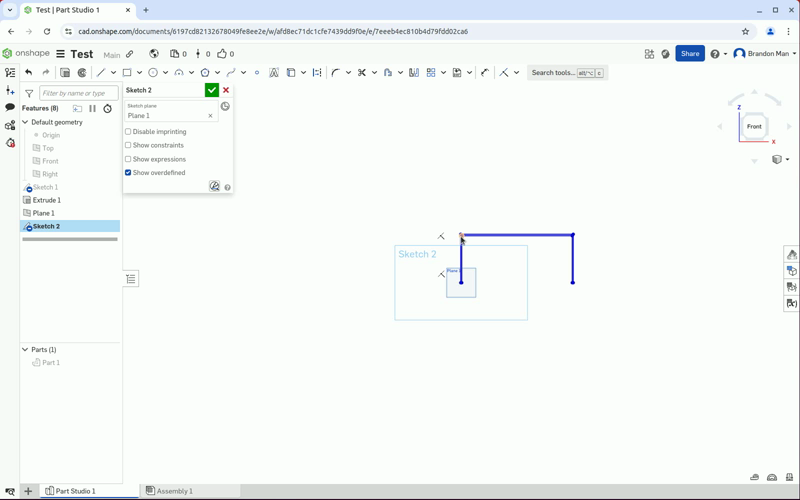
scroll(6)
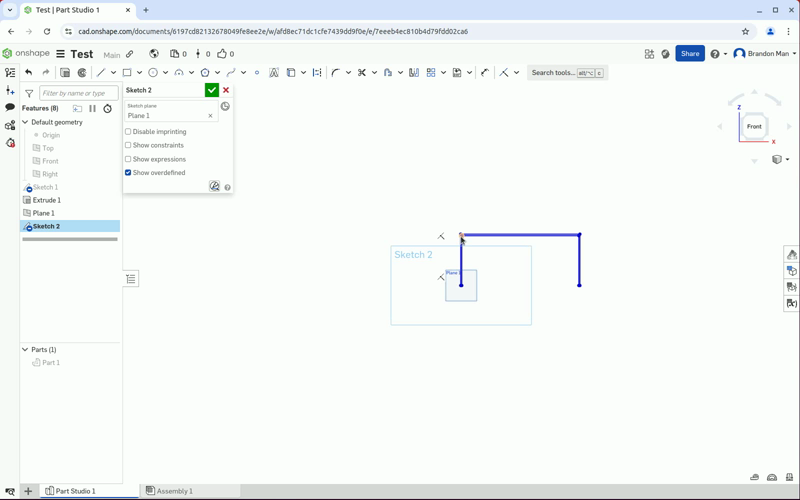
scroll(6)
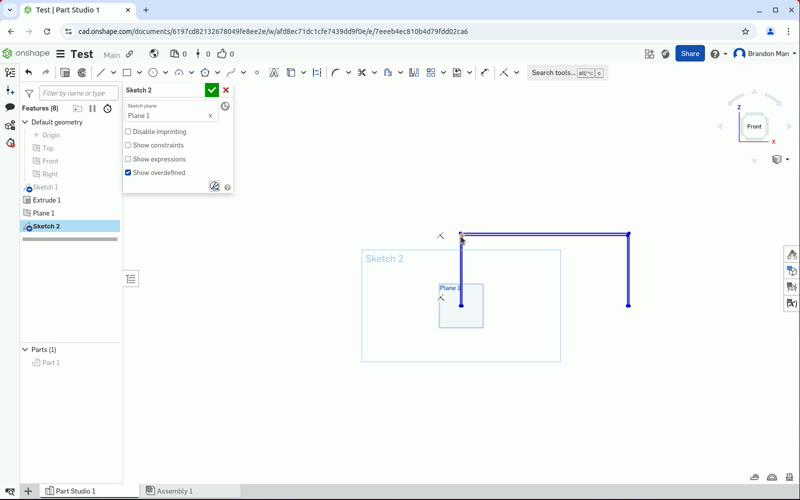
scroll(6)
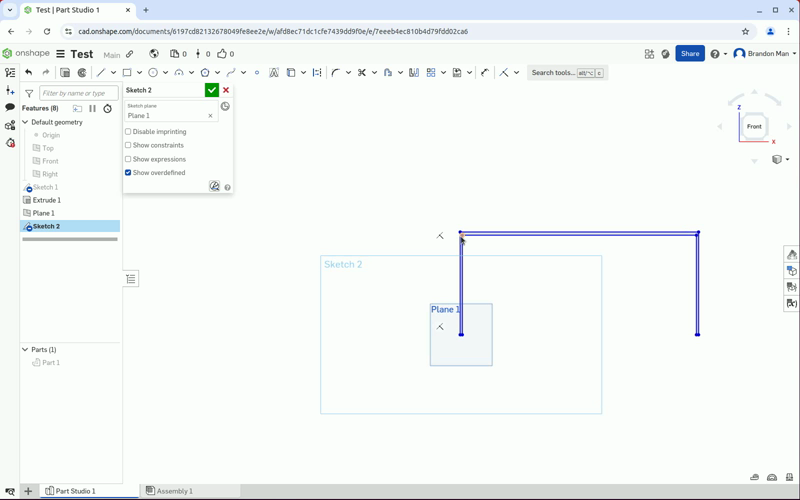
scroll(6)
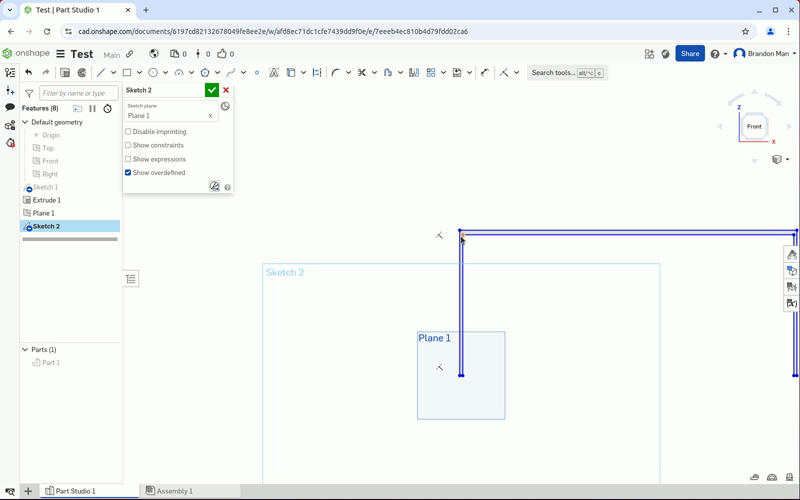
scroll(6)
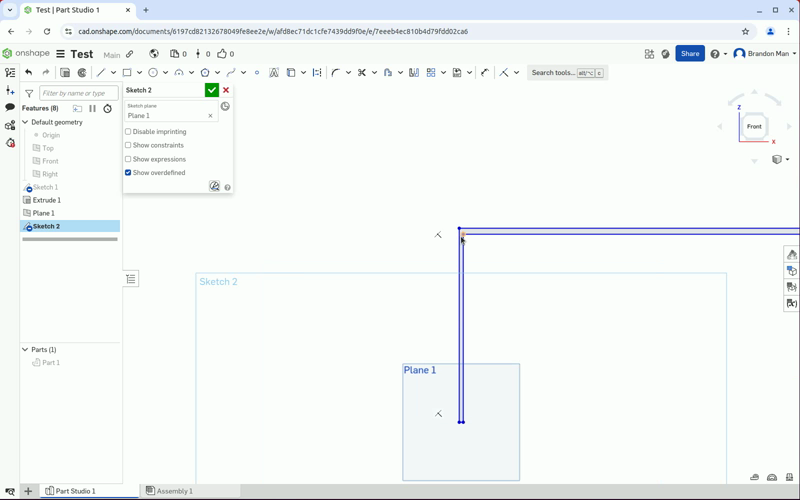
scroll(6)
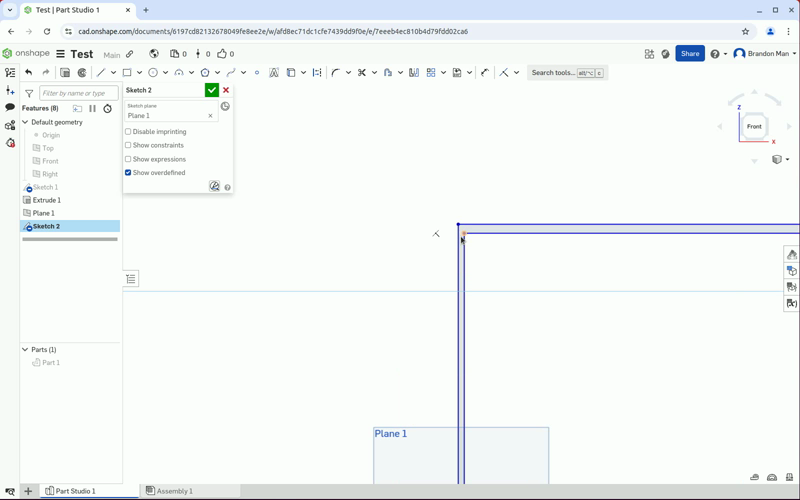
scroll(6)
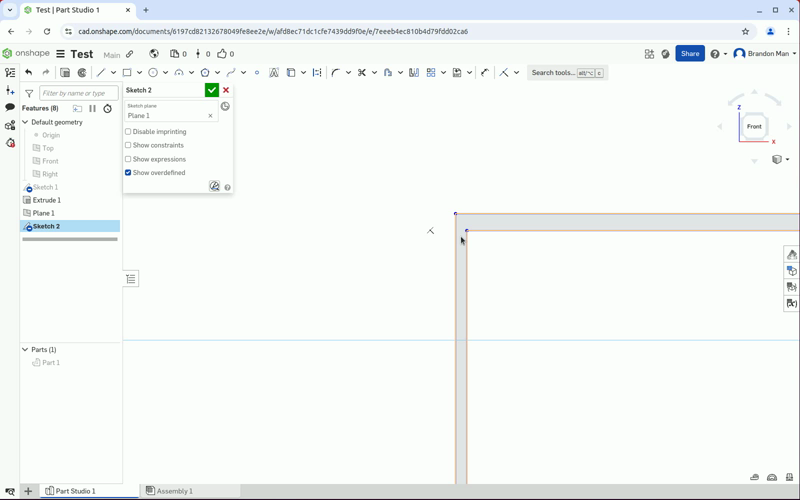
click(461, 236)
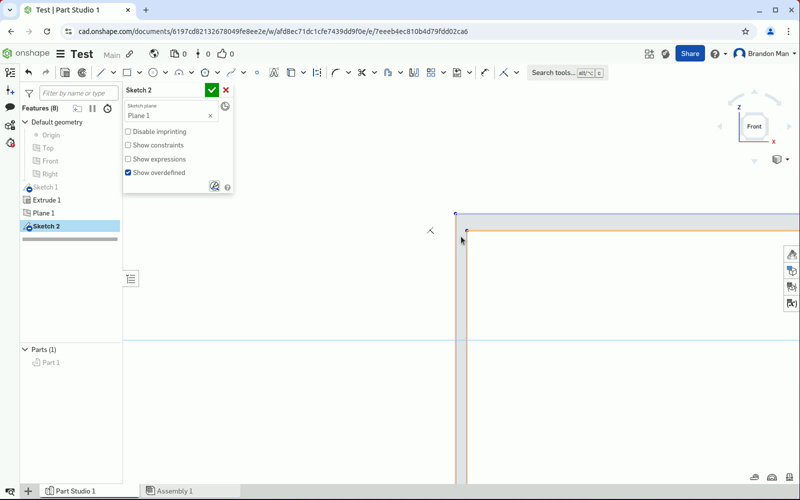
scroll(-6)
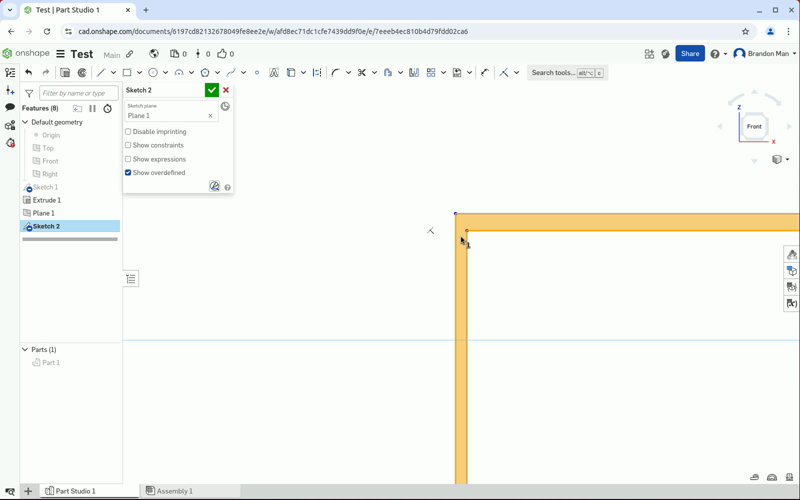
scroll(-6)
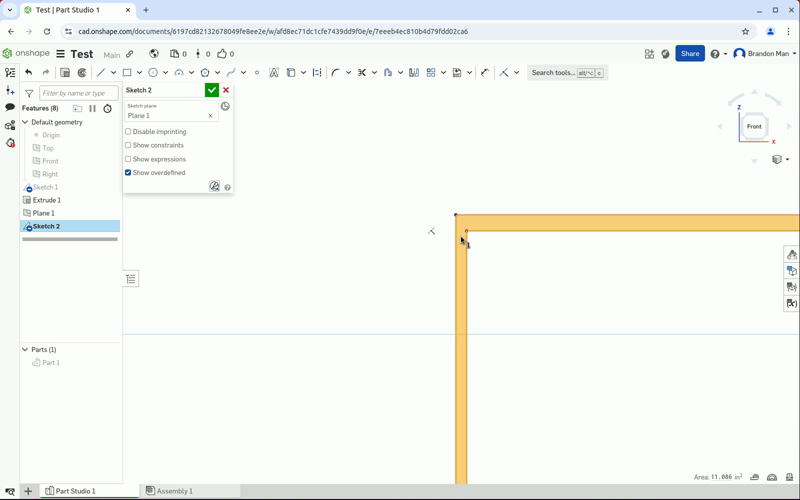
scroll(-6)
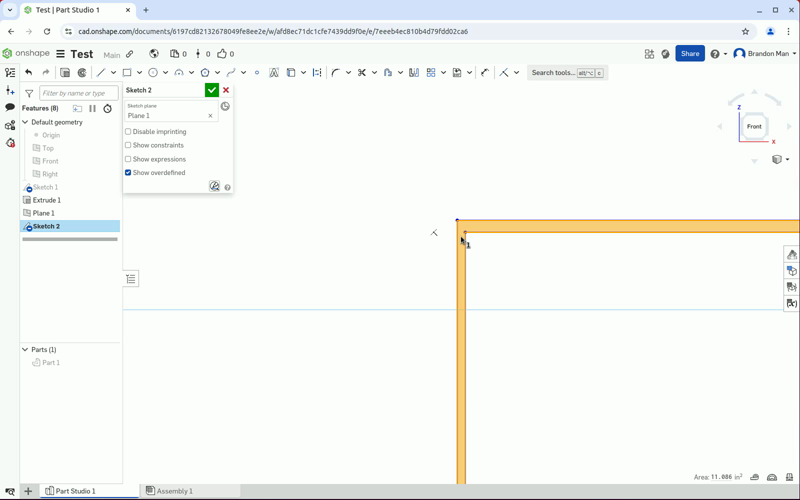
scroll(-6)
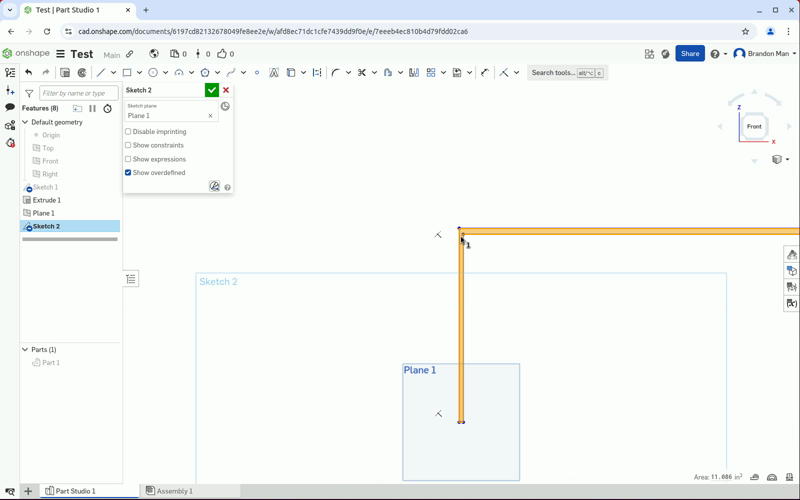
scroll(-6)
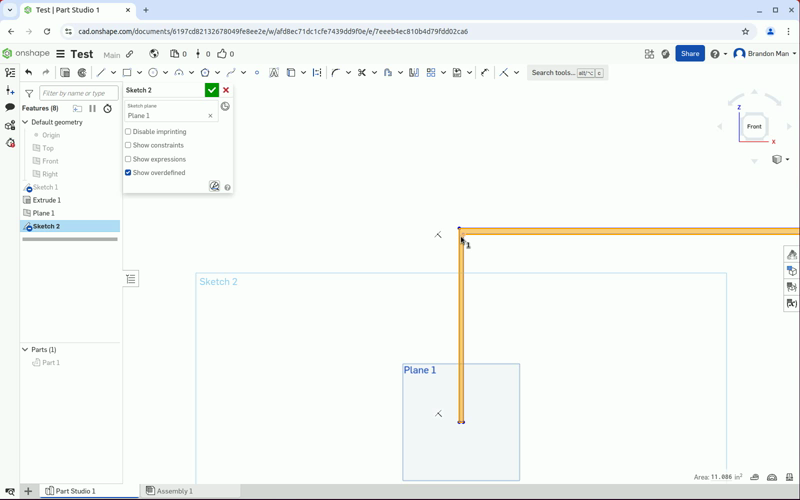
scroll(-6)
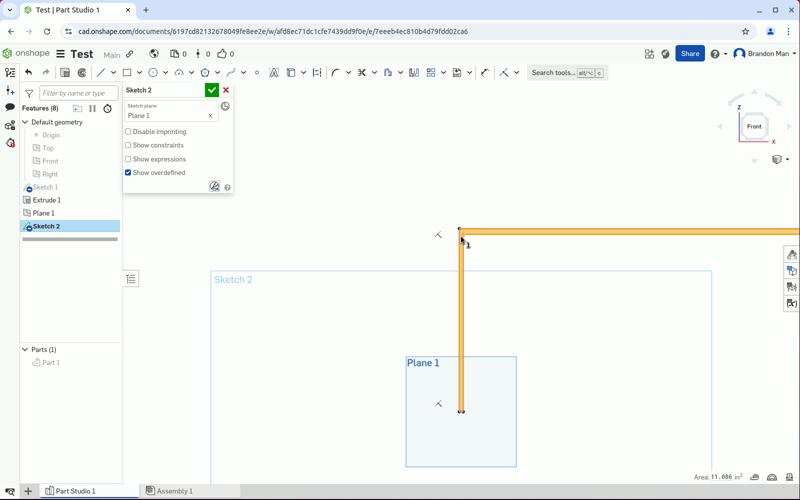
scroll(-6)
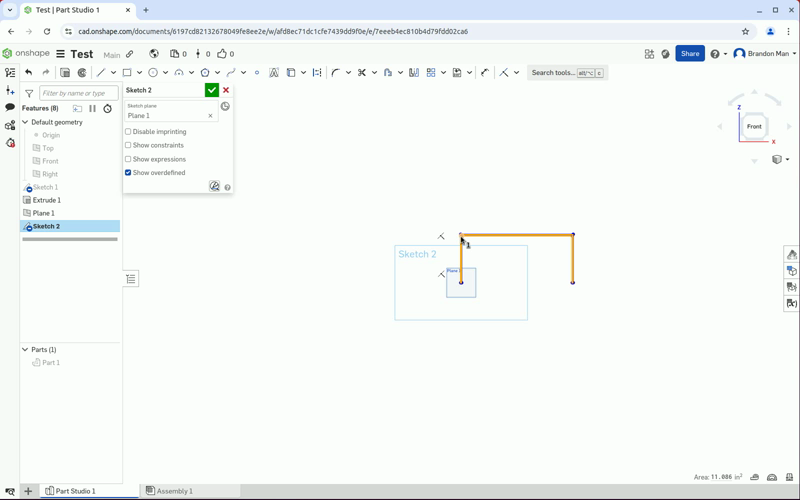
mouse_move(73, 352)
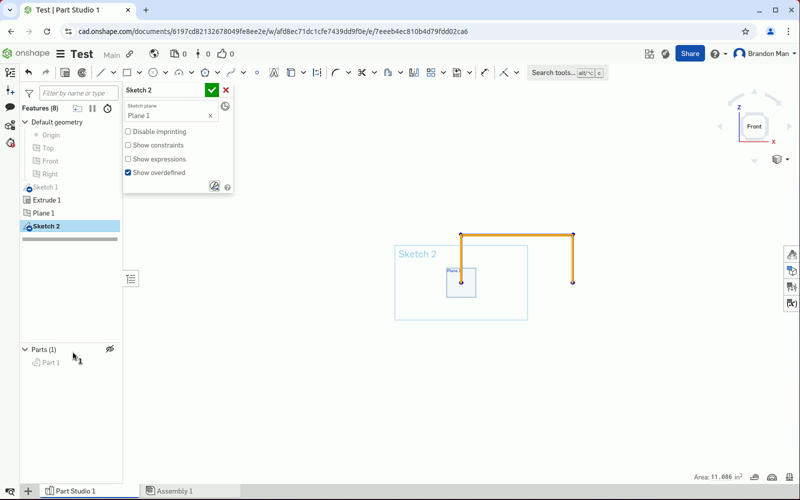
key(shift+y)
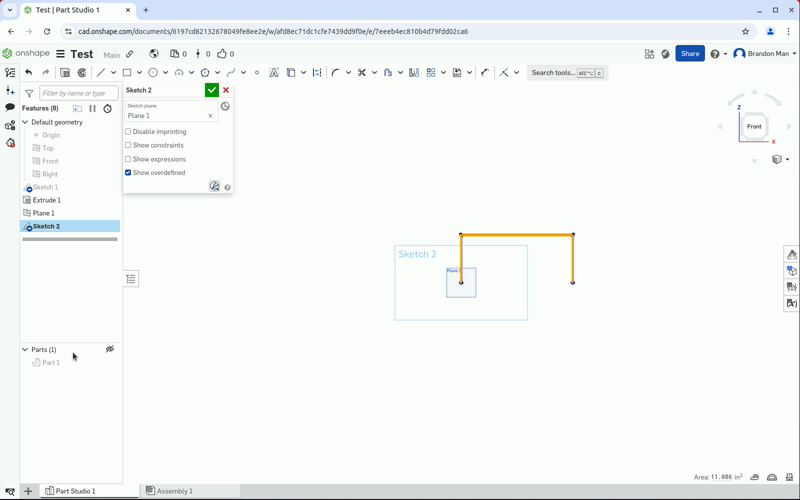
key(shift+e)
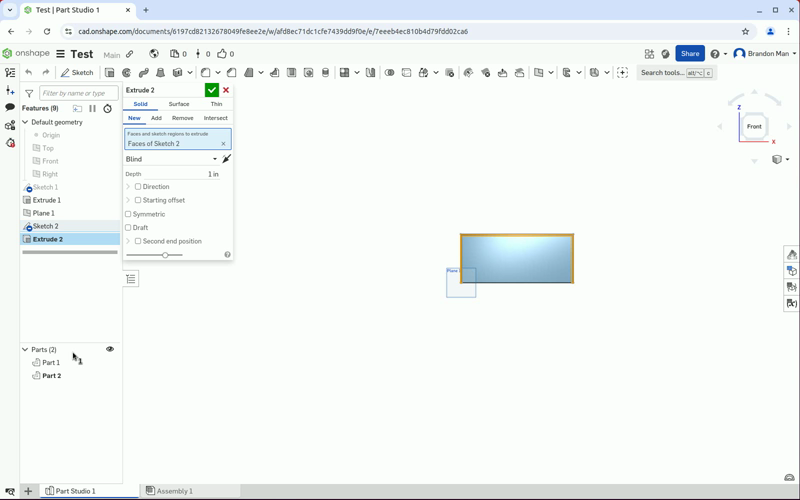
mouse_move(143, 106)
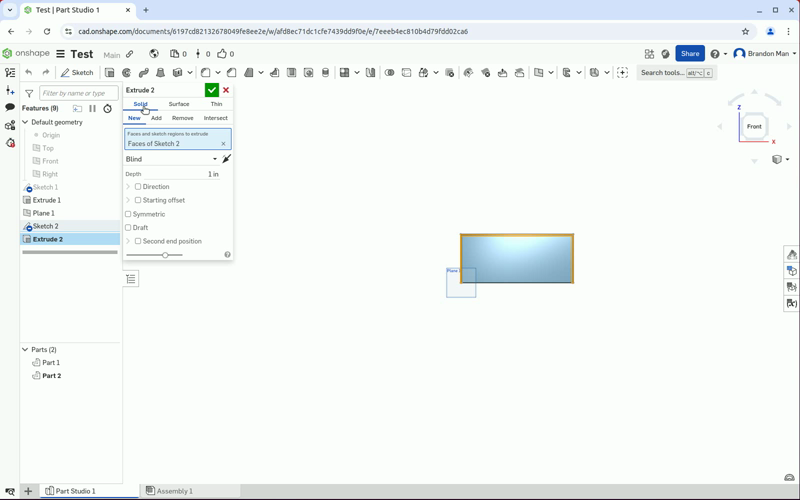
click(143, 106)
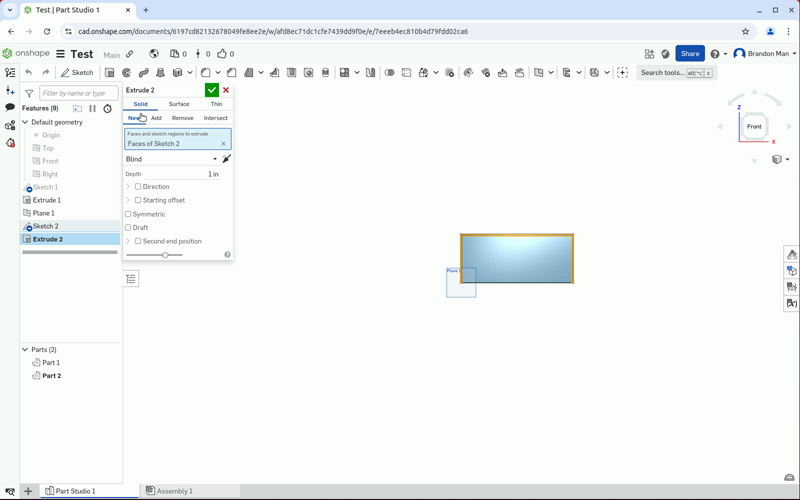
mouse_move(137, 120)
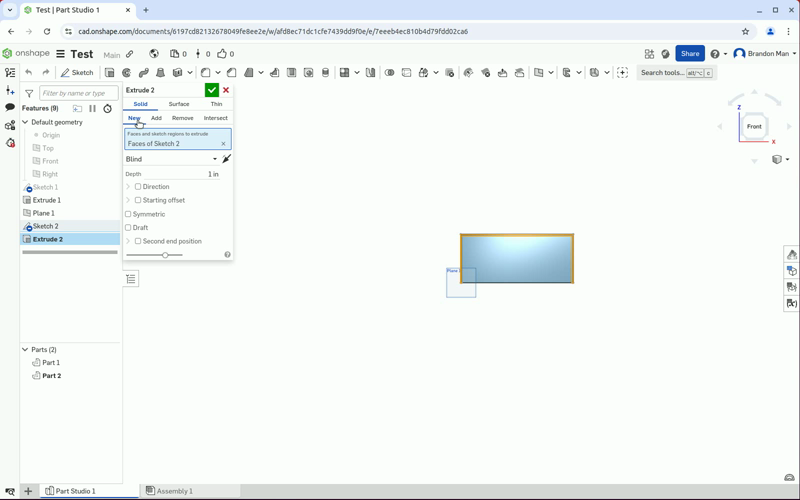
click(137, 120)
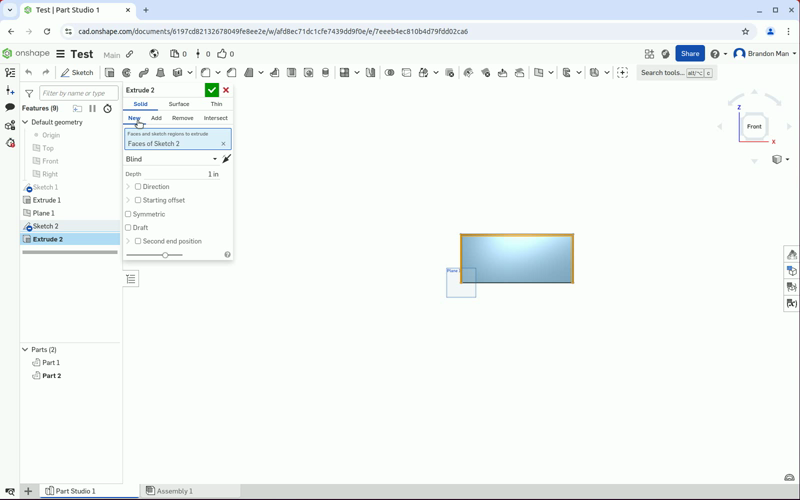
key(tab, 4)
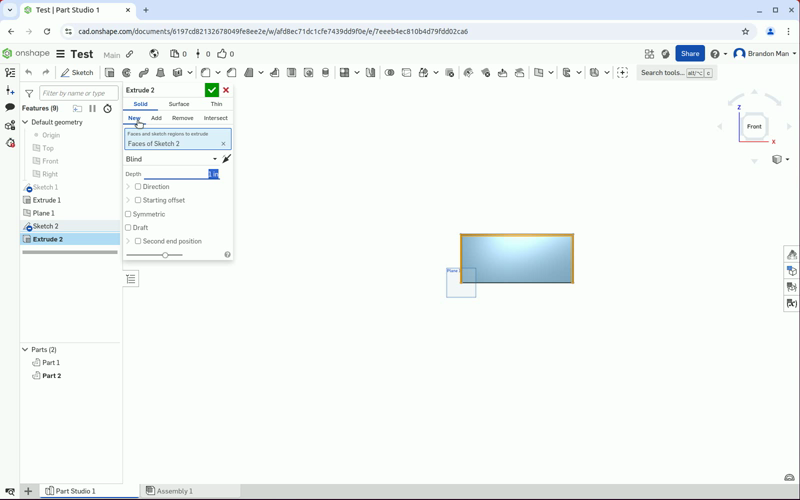
text(2.166)
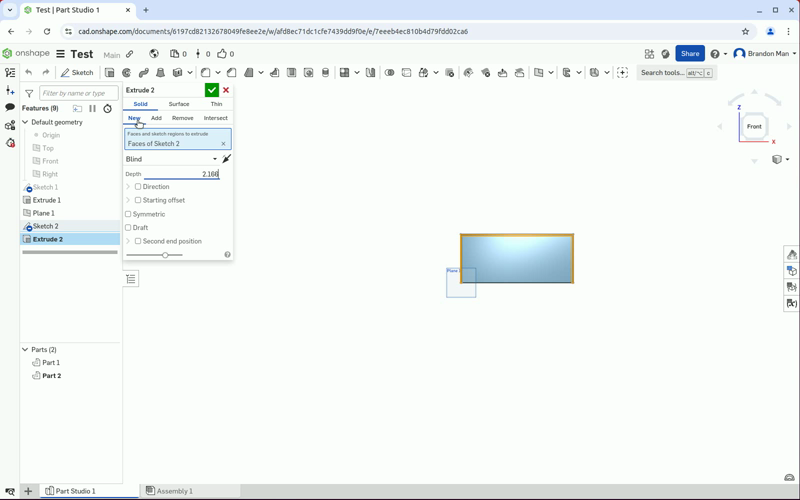
key(enter)
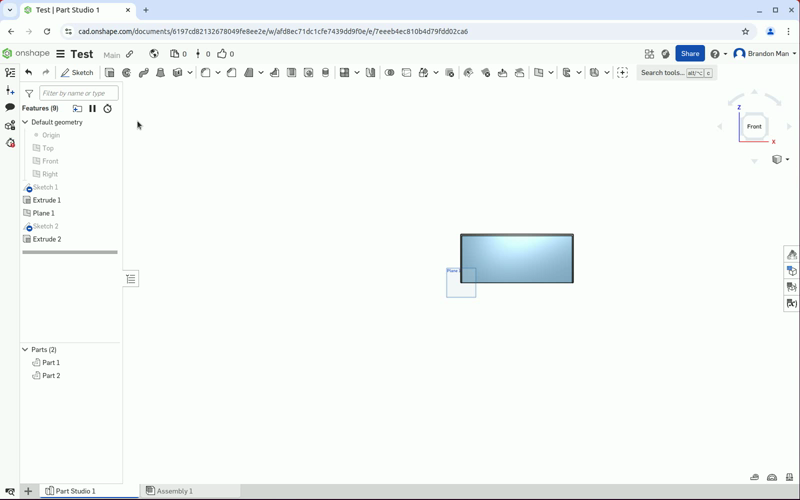
key(shift+h)
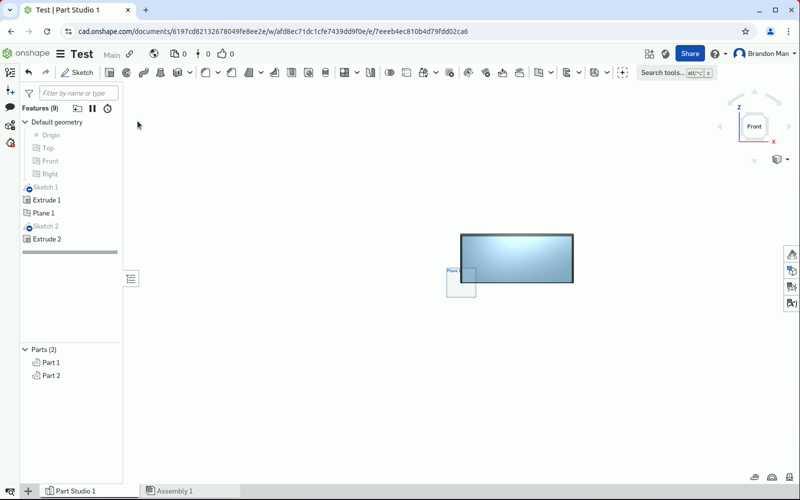
key(shift+h)
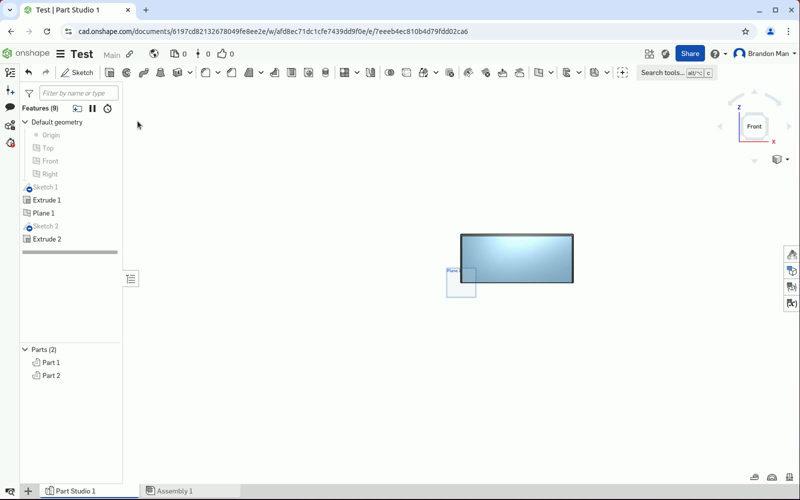
key(shift+7)
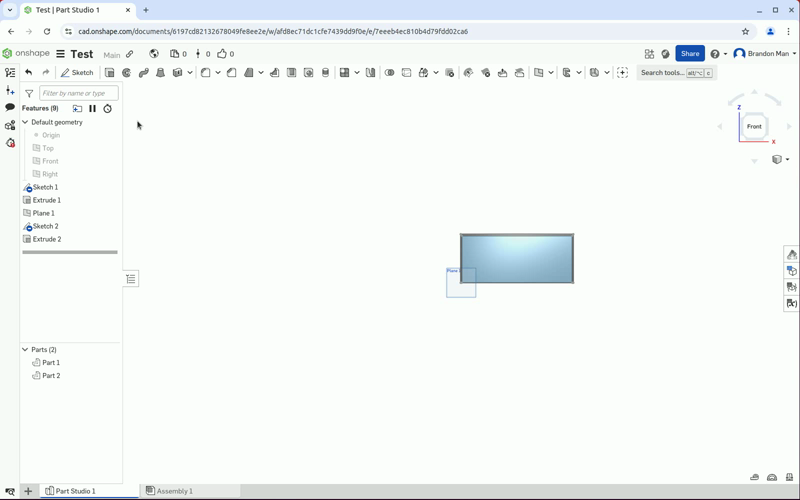
key(left, 2)
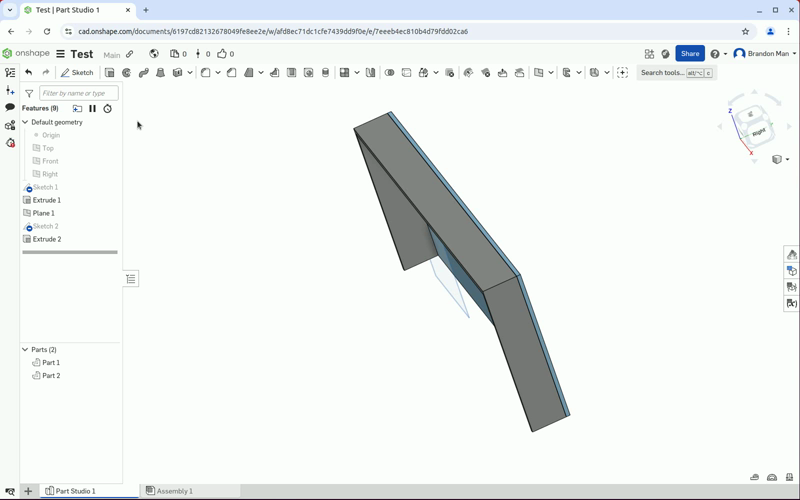
key(down, 2)
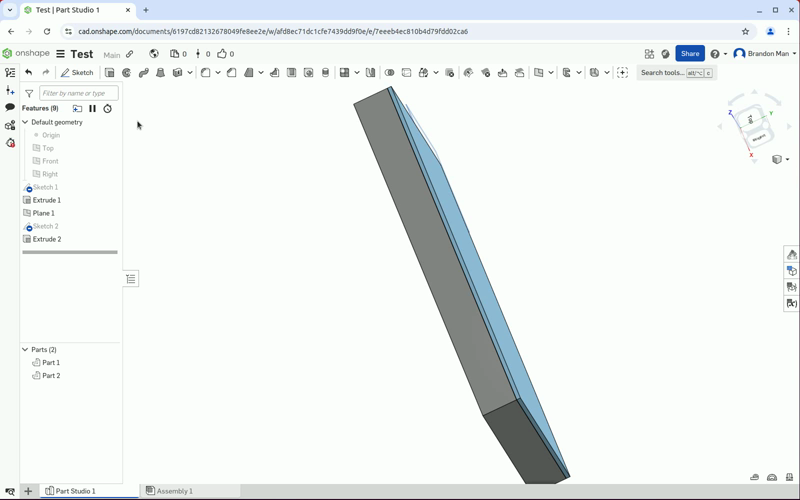
key(up, 2)
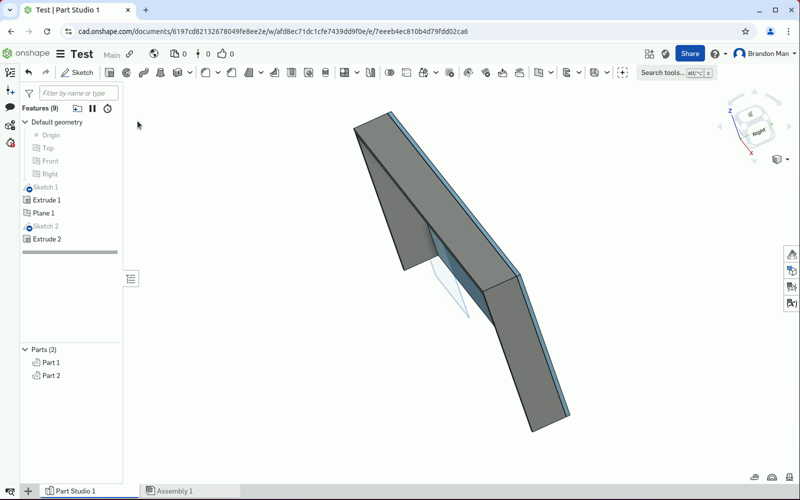
key(right, 2)
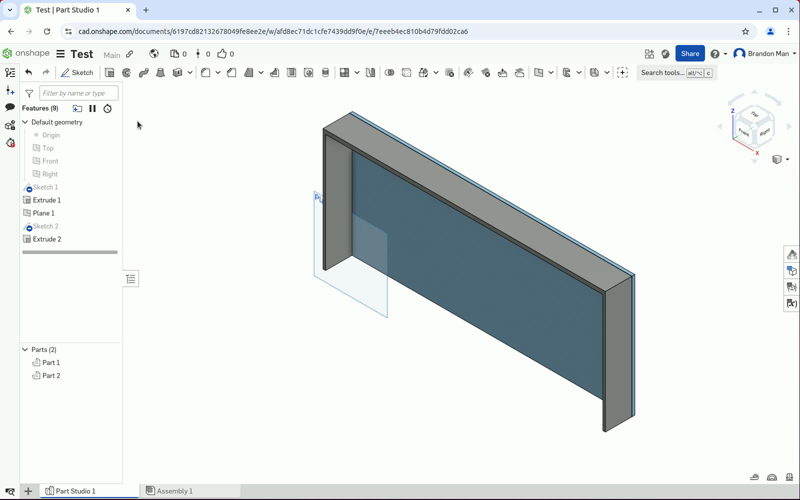
mouse_move(73, 189)
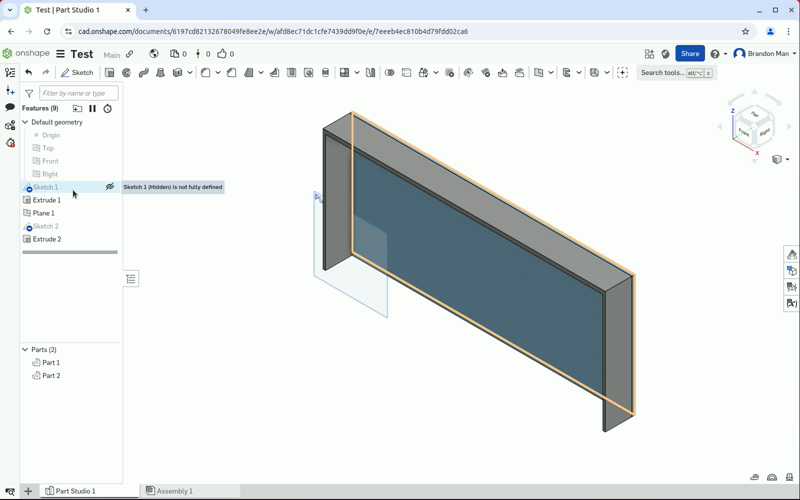
click(73, 189)